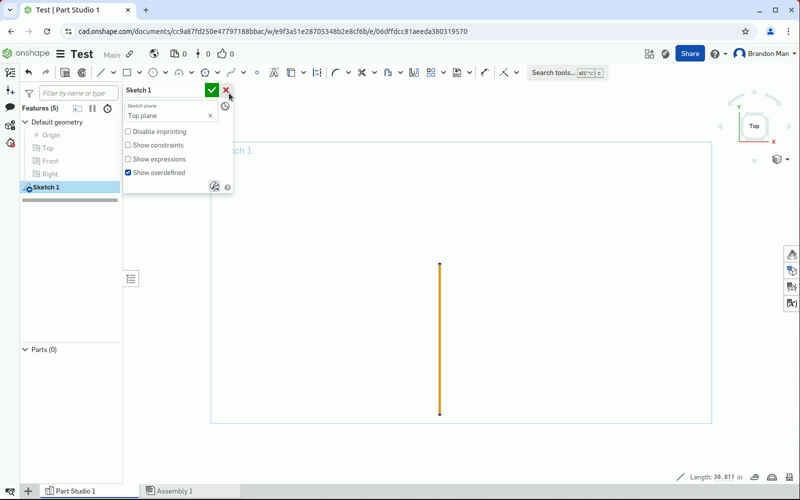
key(shift+h)
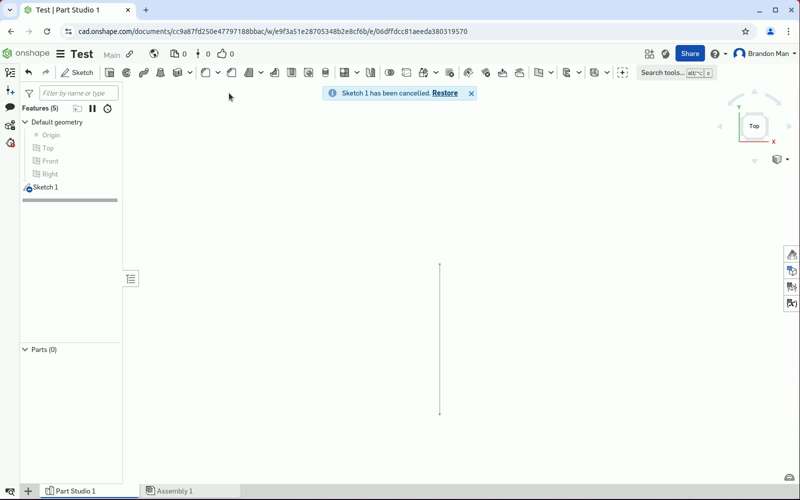
key(shift+s)
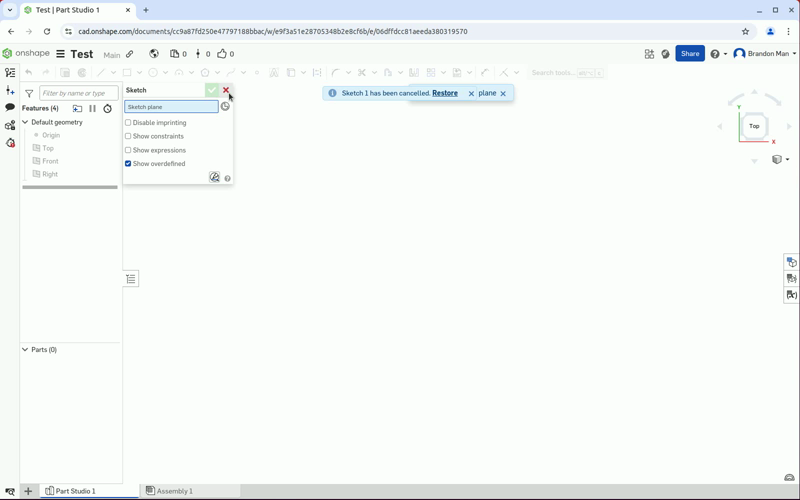
mouse_move(73, 150)
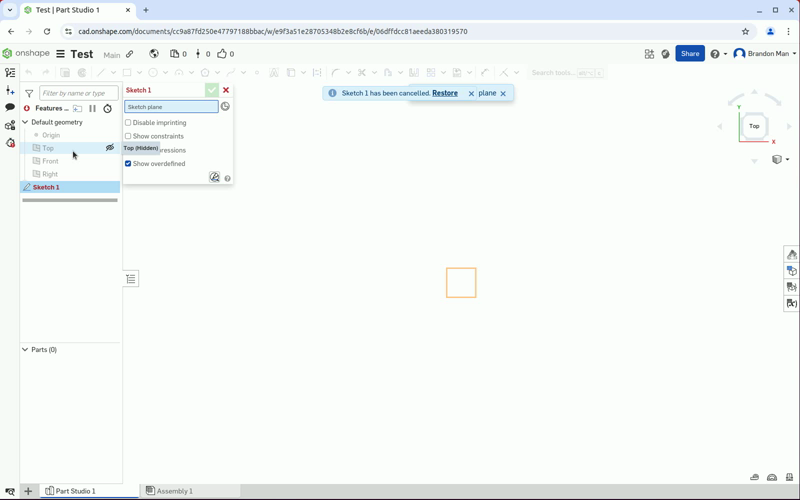
click(73, 150)
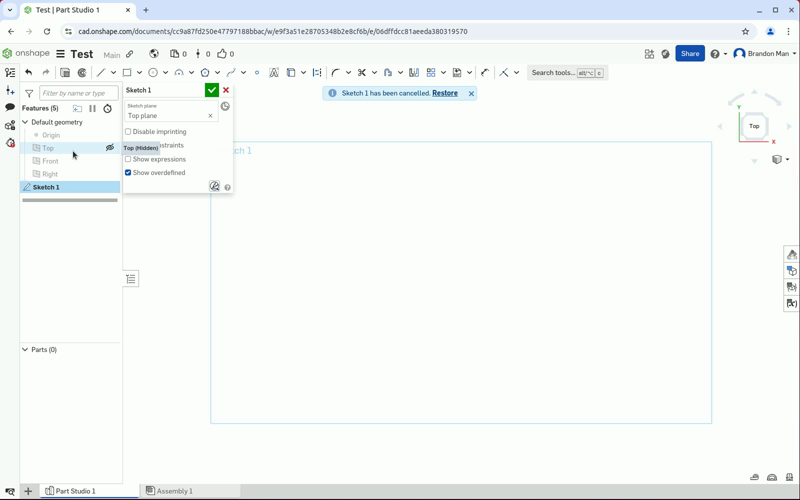
mouse_move(73, 352)
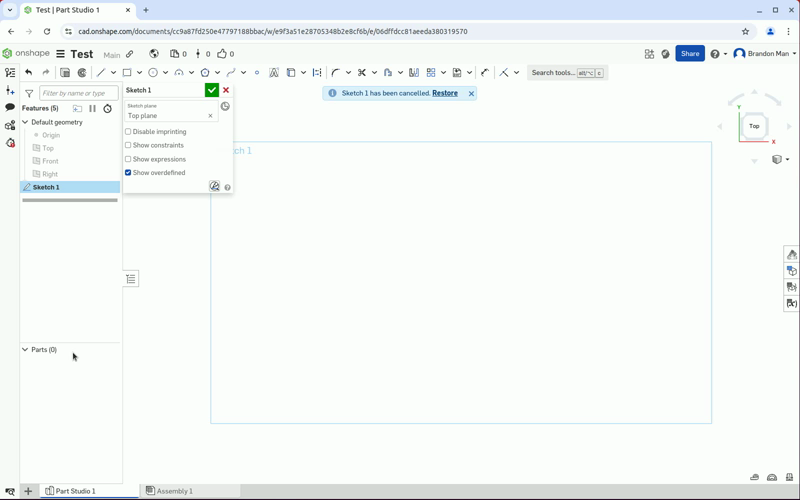
key(y)
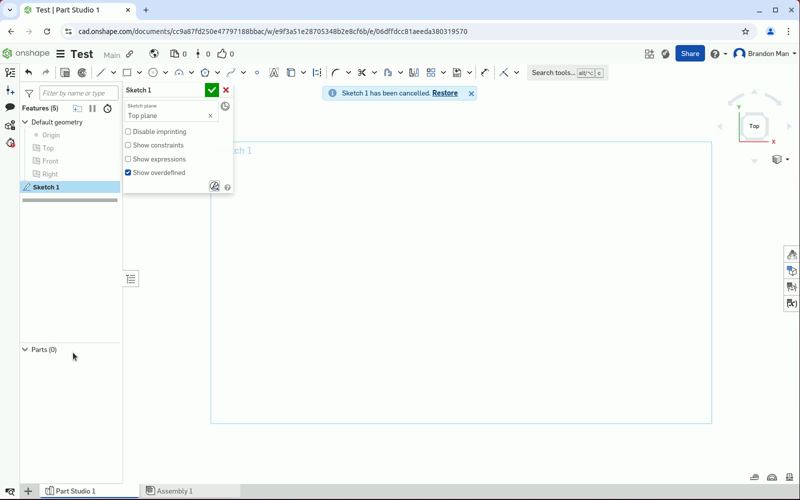
key(l)
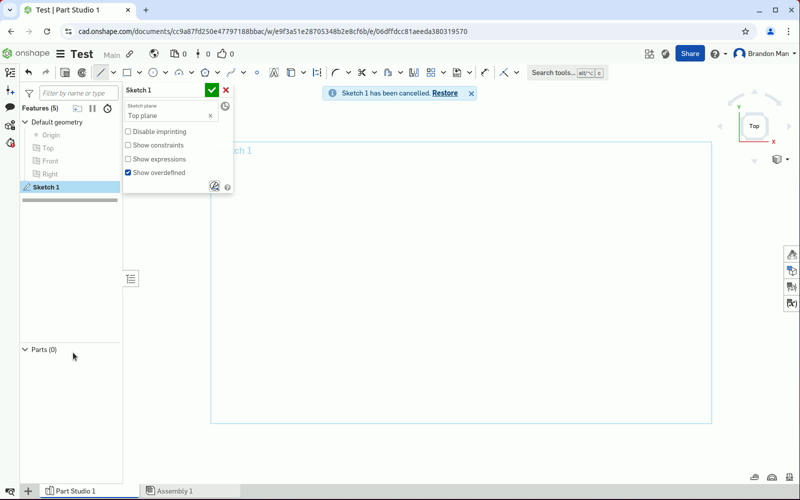
key_down(shift)
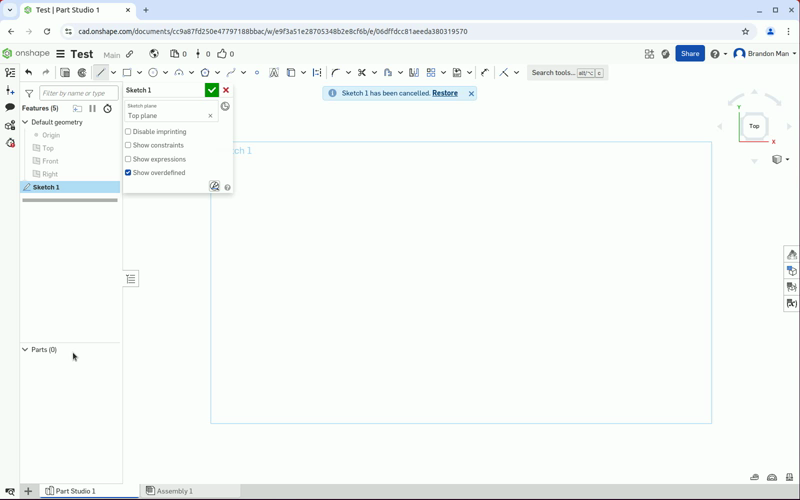
mouse_move(376, 337)
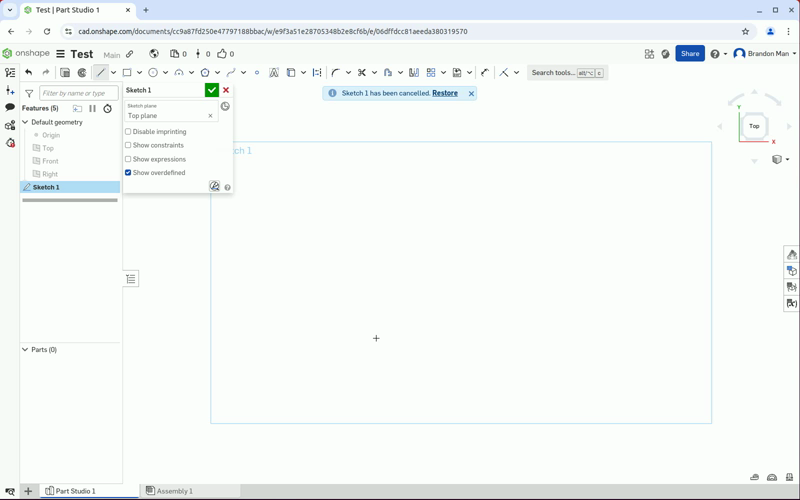
click(376, 337)
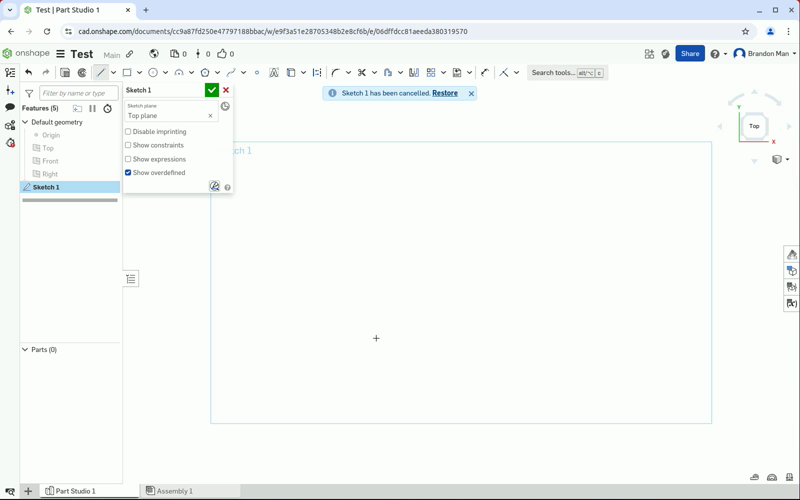
key_up(shift)
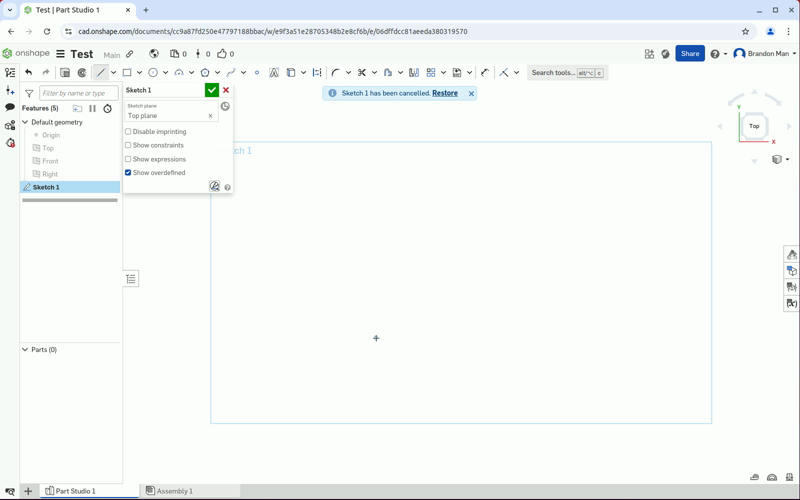
key_down(shift)
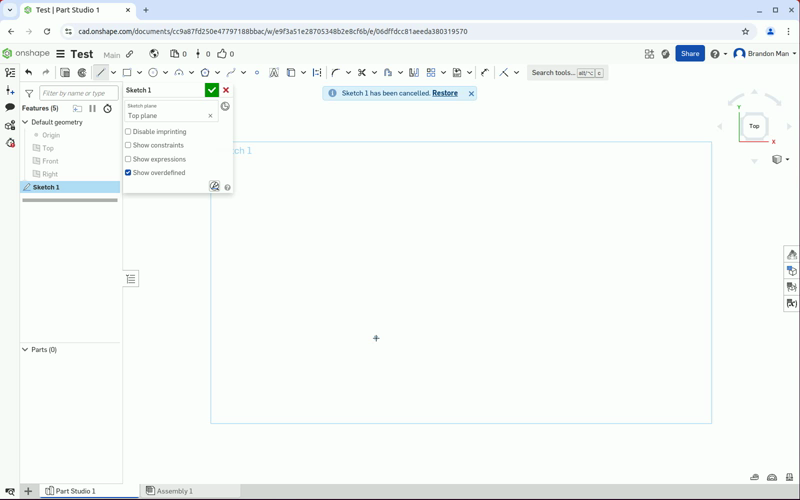
mouse_move(544, 337)
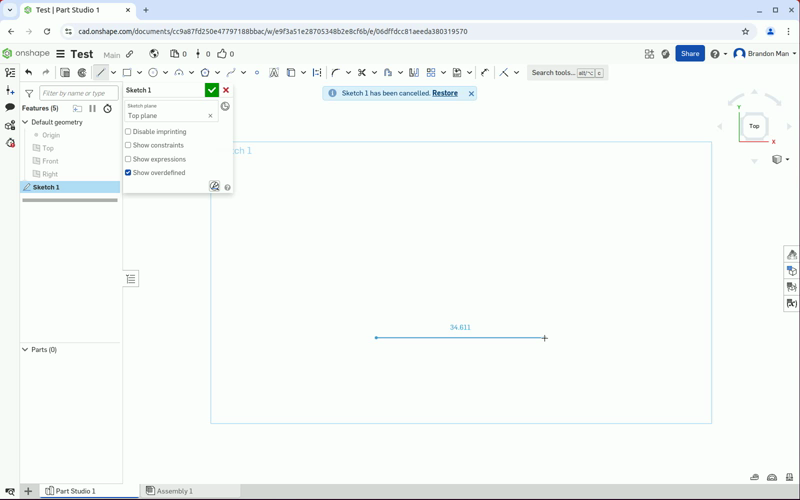
click(544, 337)
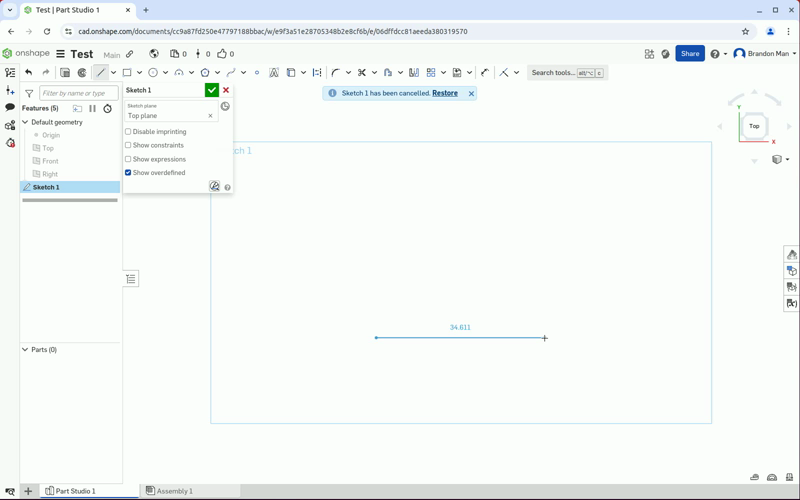
key_up(shift)
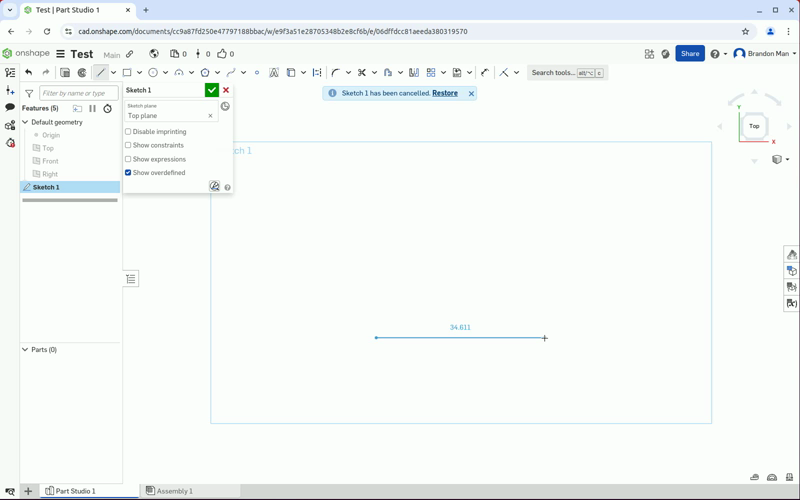
key_down(shift)
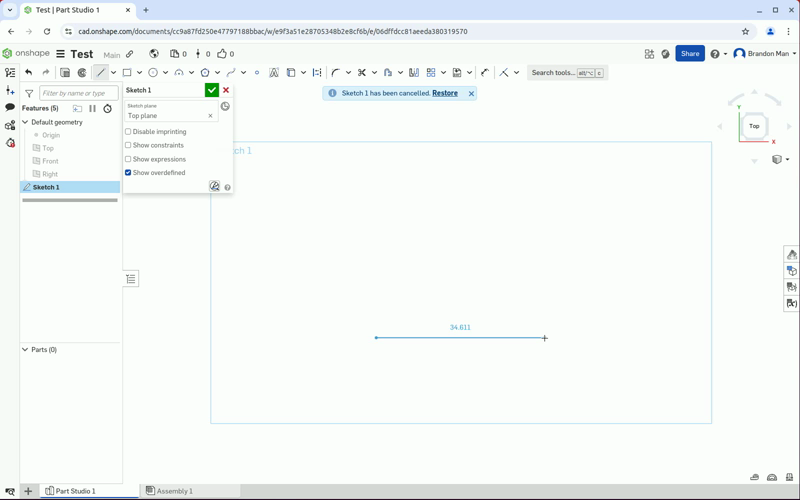
mouse_move(544, 228)
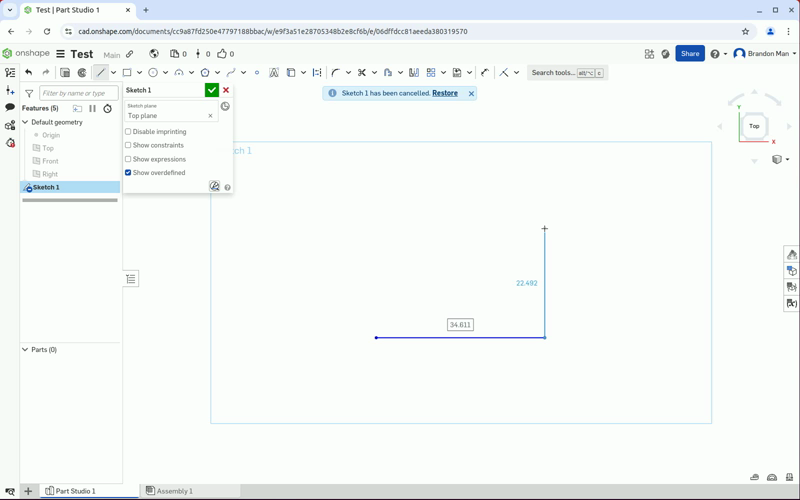
click(544, 228)
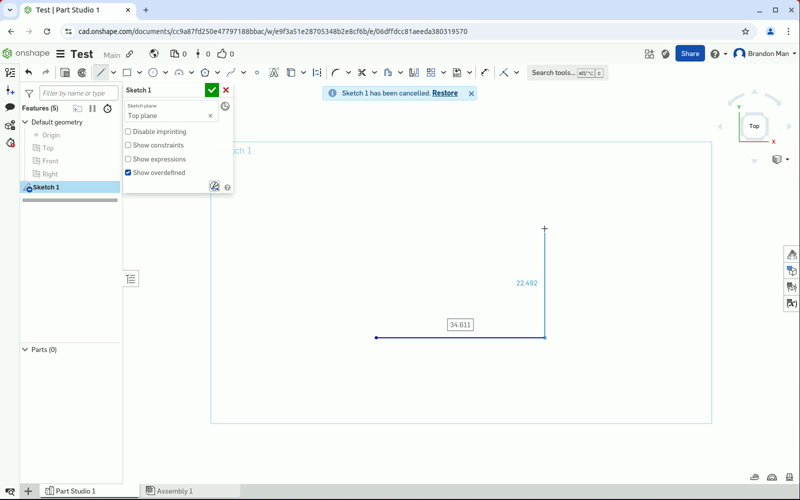
key_up(shift)
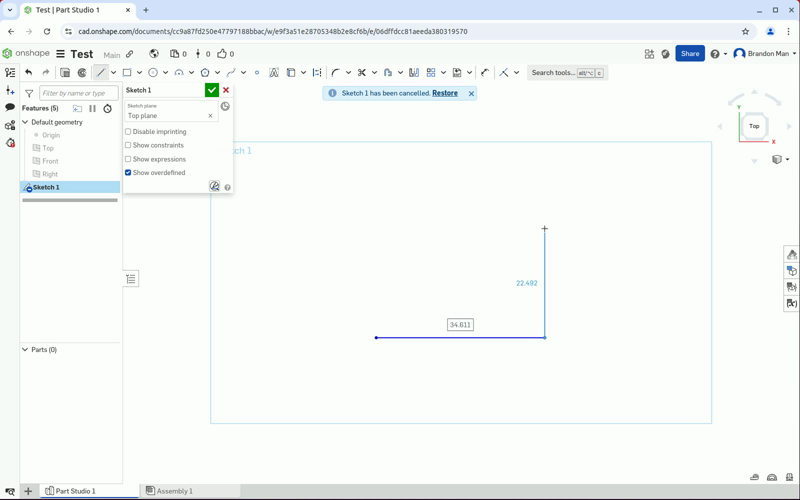
key_down(shift)
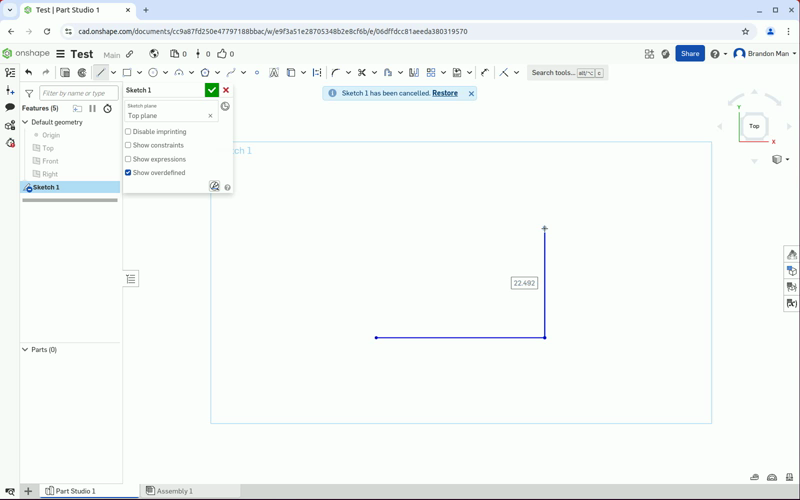
mouse_move(376, 228)
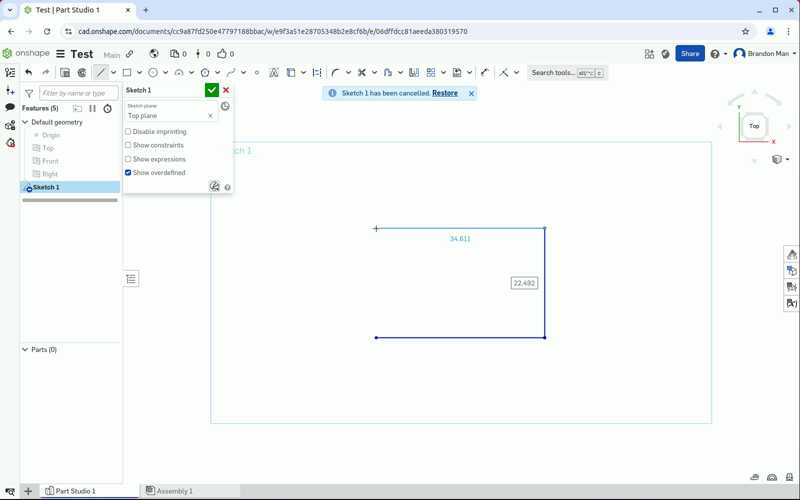
click(376, 228)
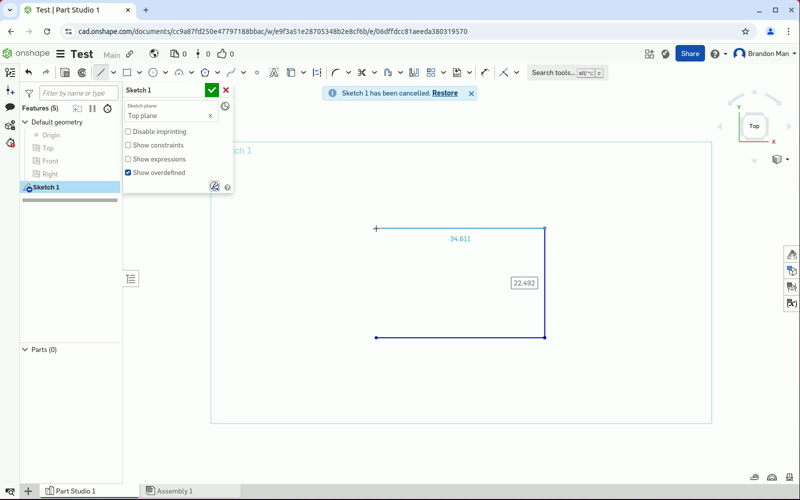
key_up(shift)
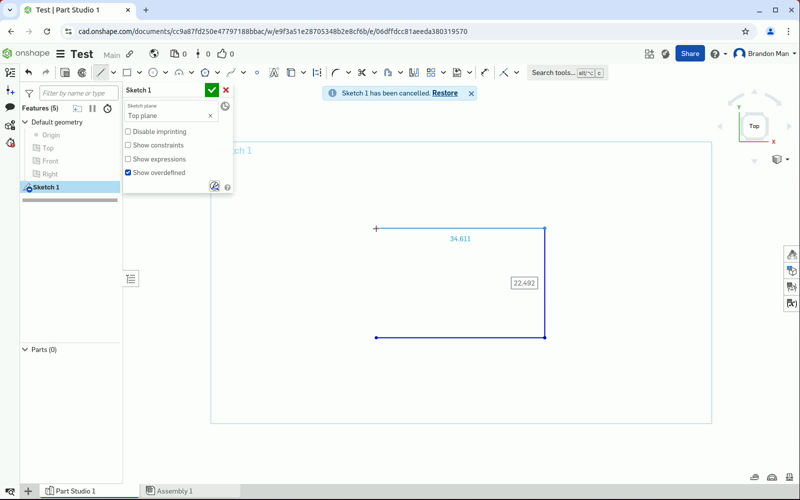
key_down(shift)
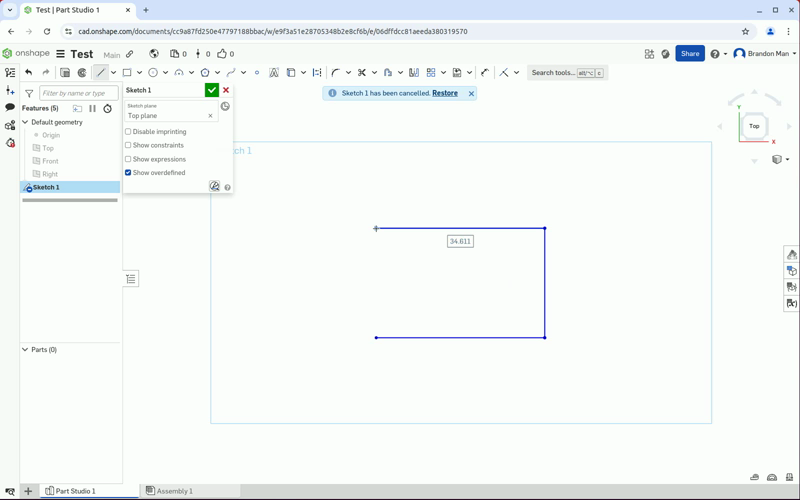
mouse_move(376, 337)
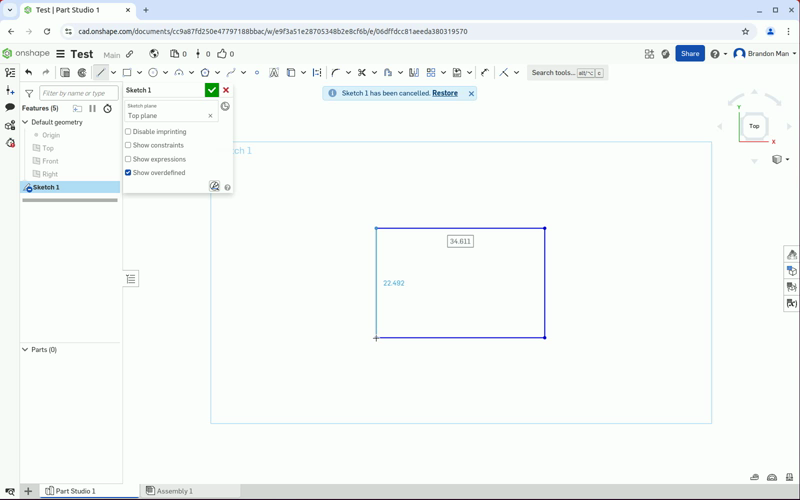
key_up(shift)
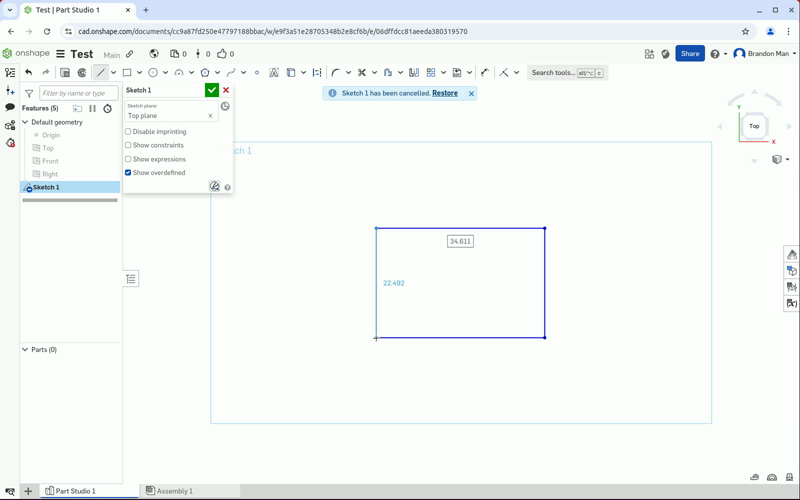
click(376, 337)
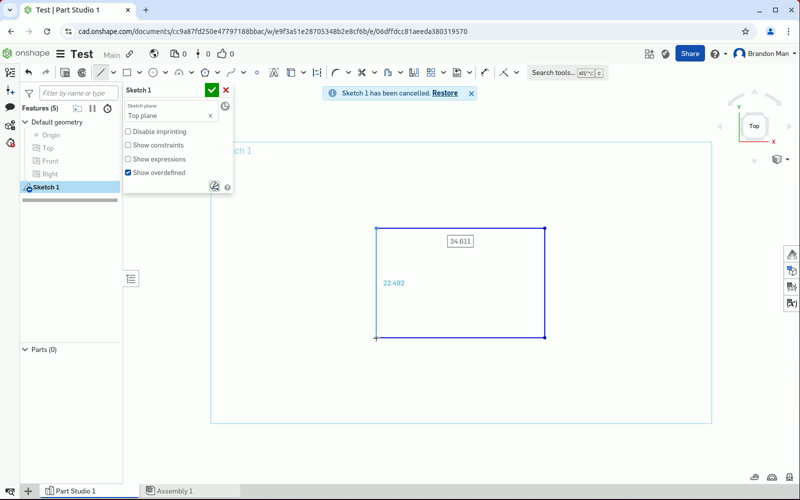
key(esc)
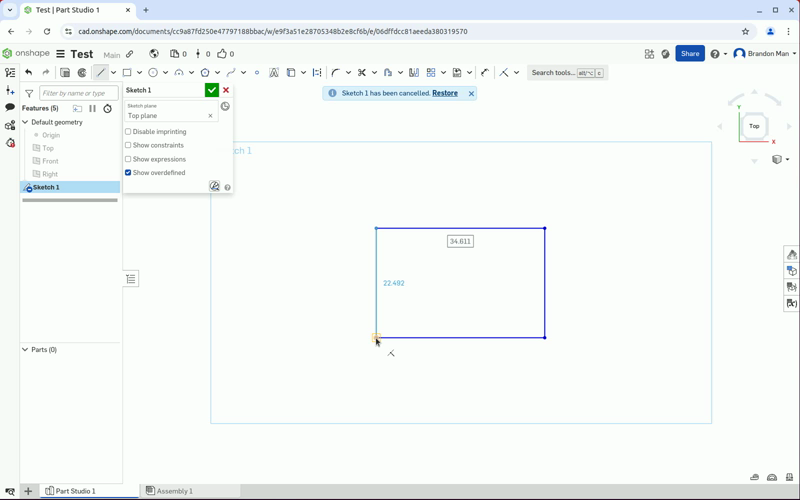
key(c)
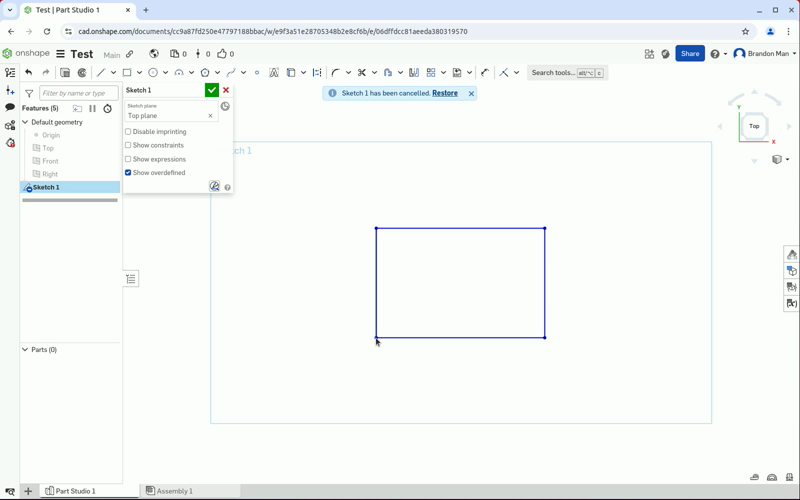
key_down(shift)
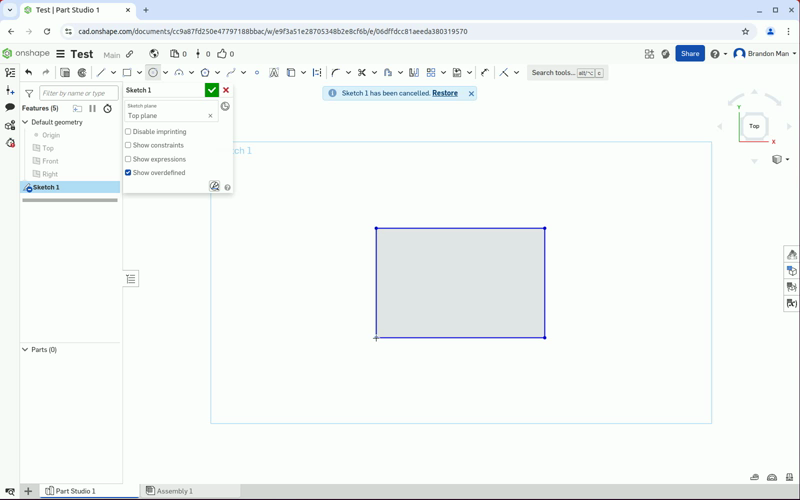
mouse_move(461, 283)
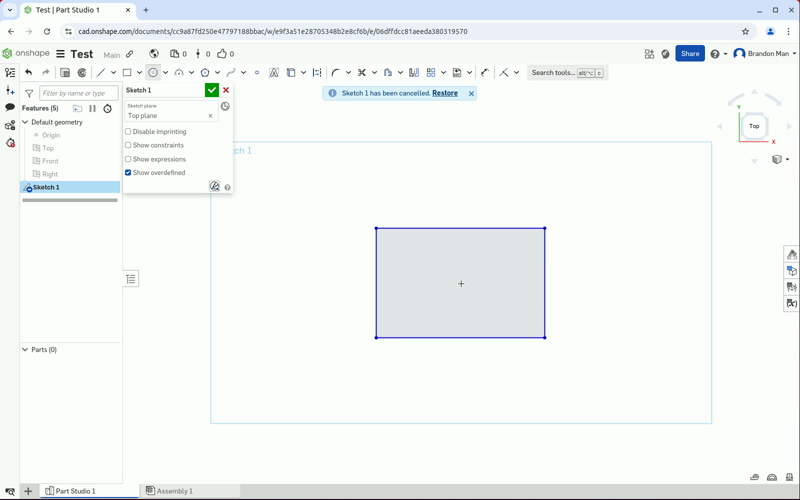
click(461, 283)
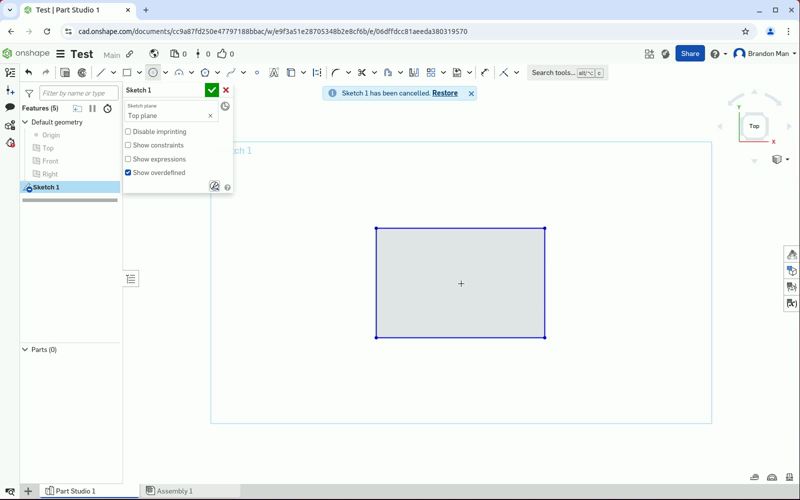
key_up(shift)
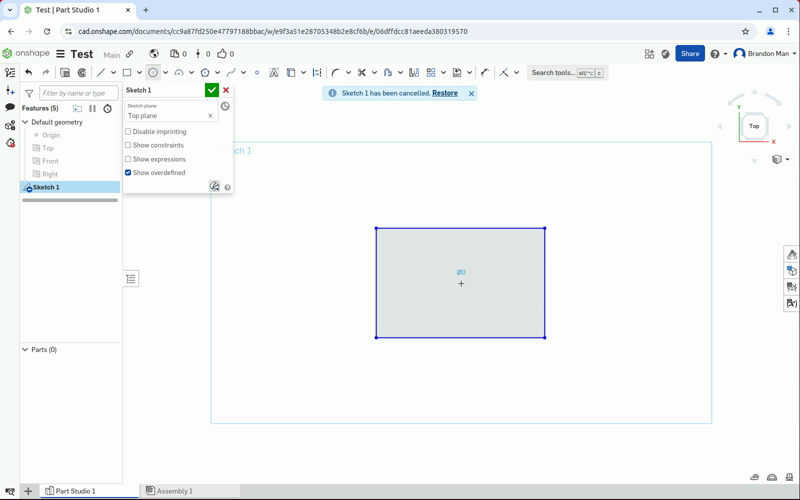
mouse_move(489, 283)
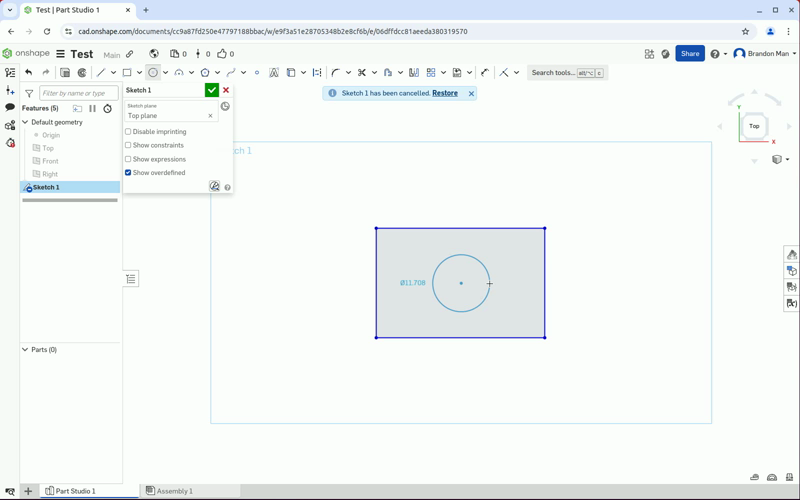
click(489, 283)
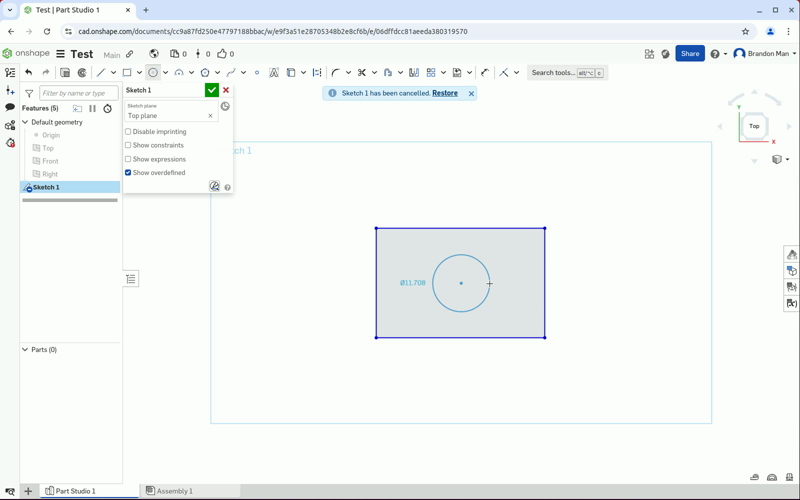
key(esc)
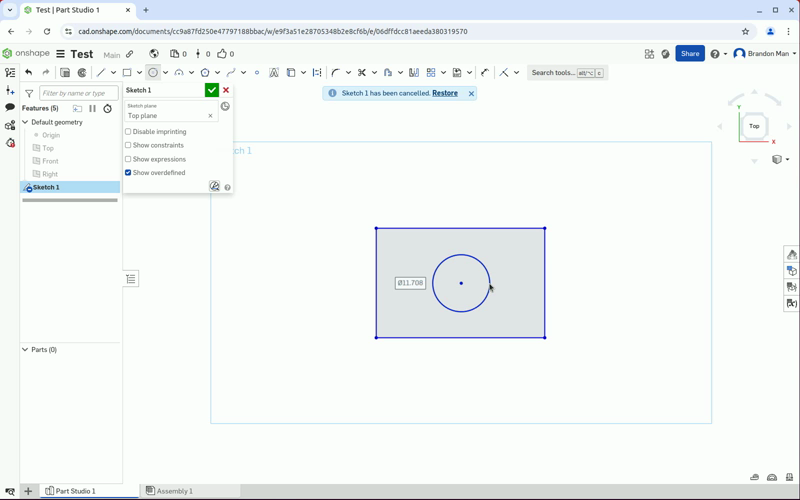
mouse_move(420, 301)
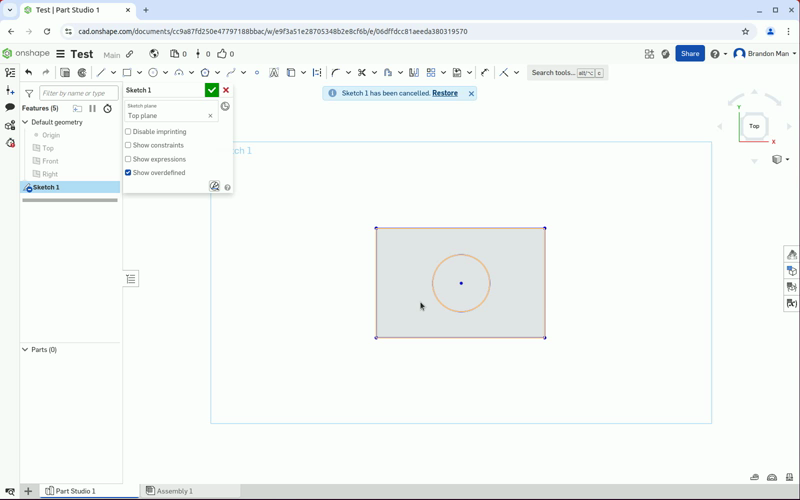
click(420, 301)
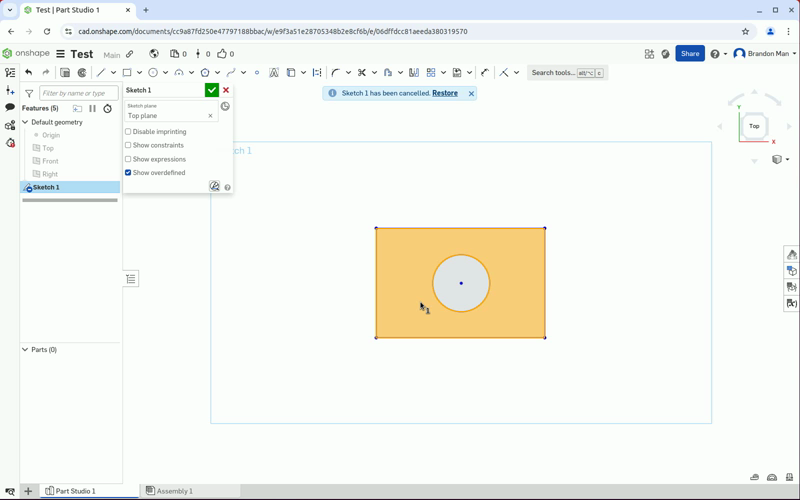
mouse_move(73, 352)
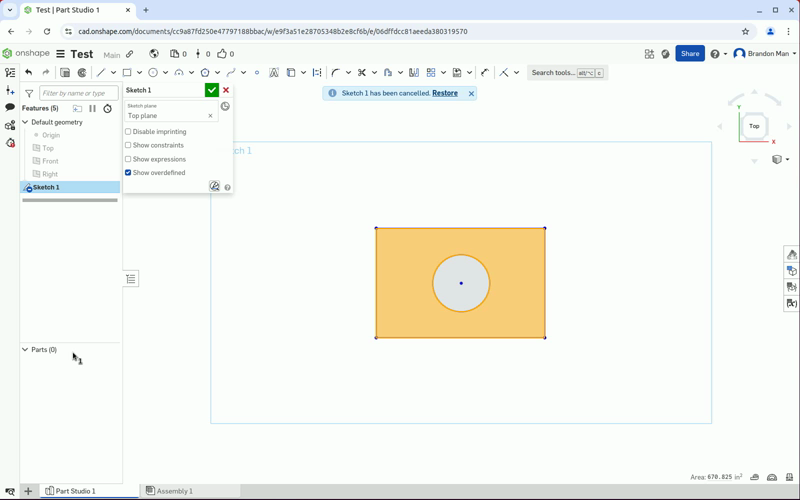
key(shift+y)
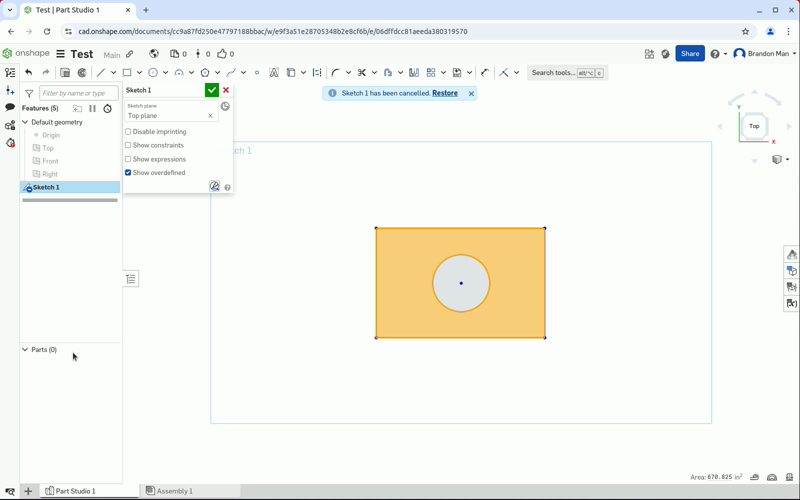
key(shift+e)
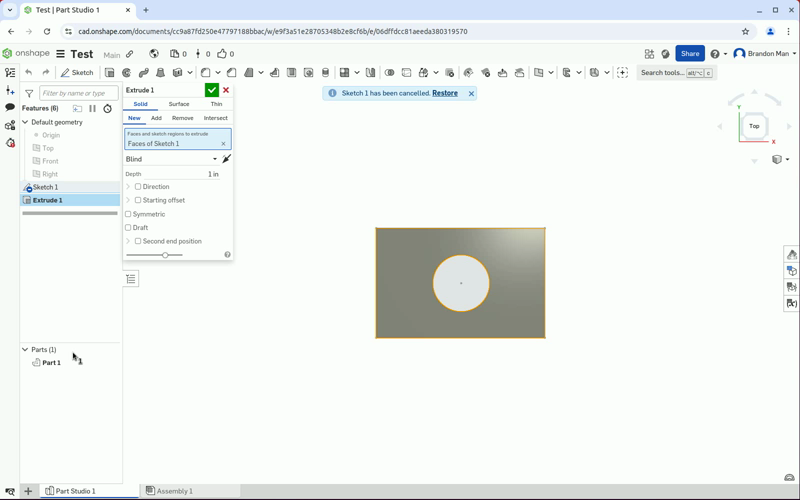
mouse_move(143, 106)
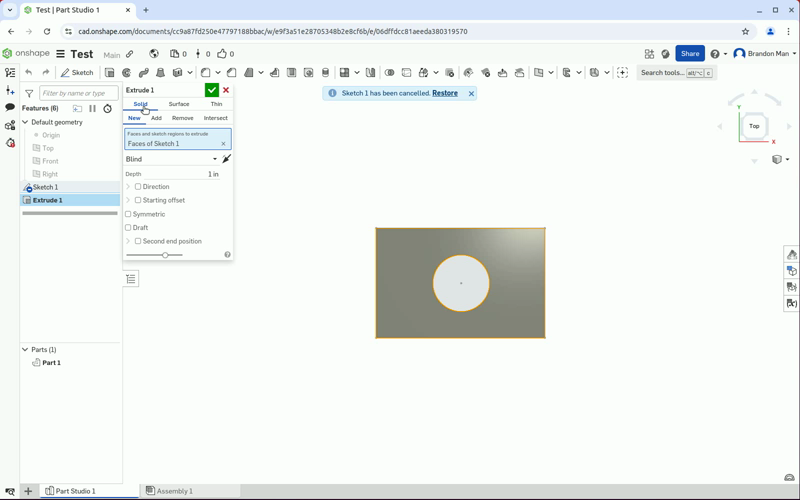
click(143, 106)
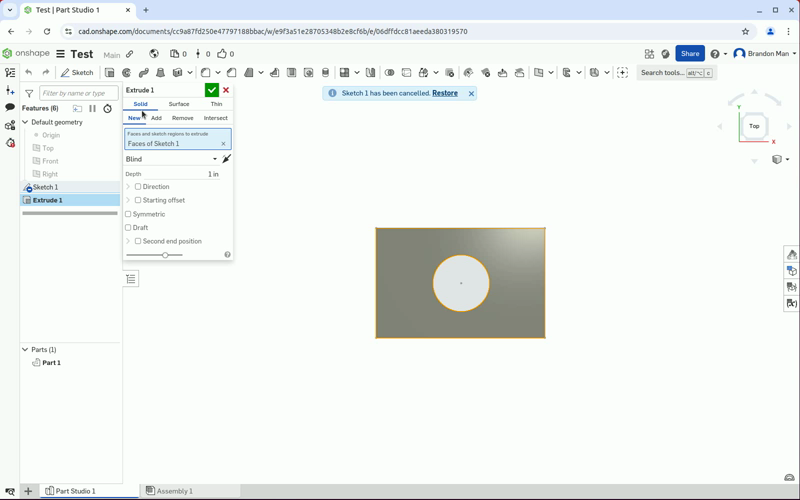
mouse_move(137, 120)
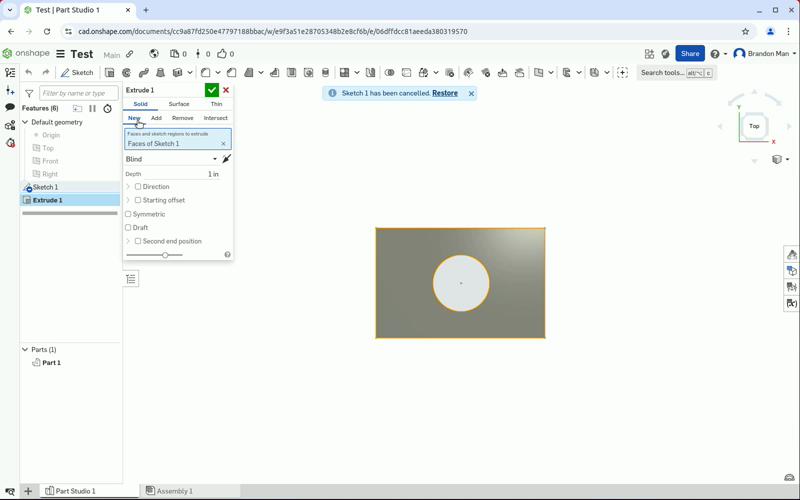
click(137, 120)
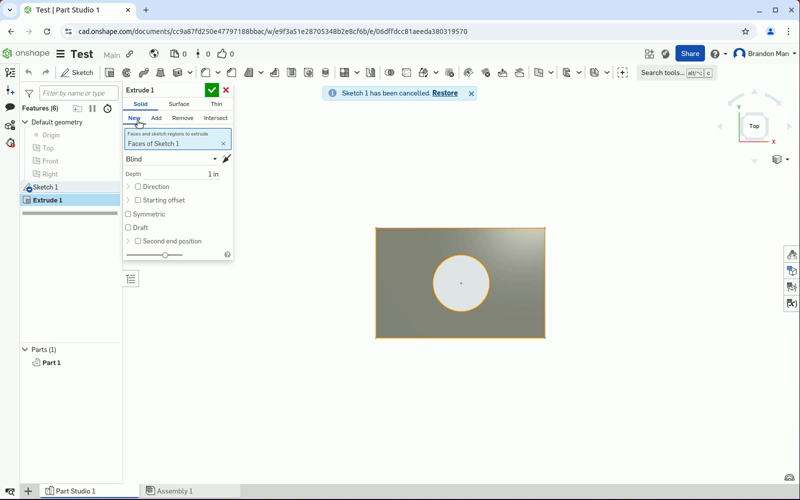
key(tab, 4)
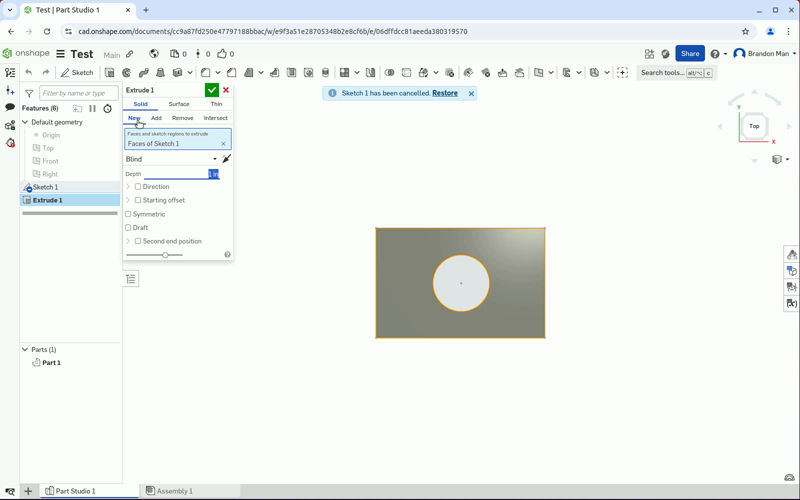
text(6.74)
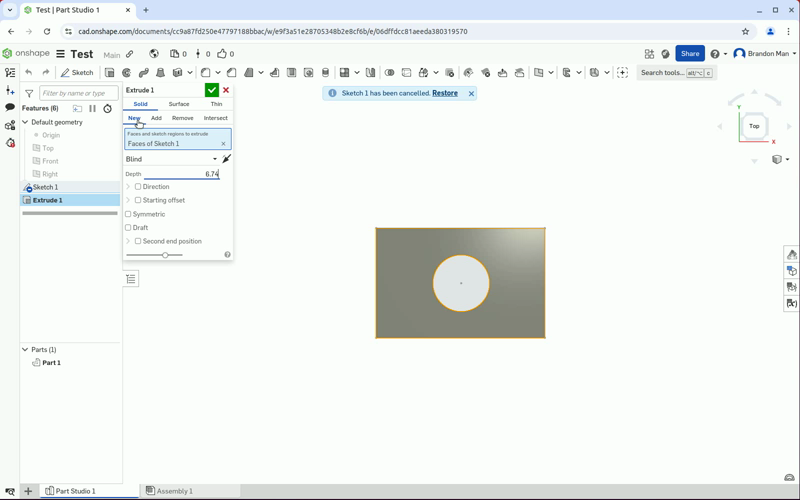
key(enter)
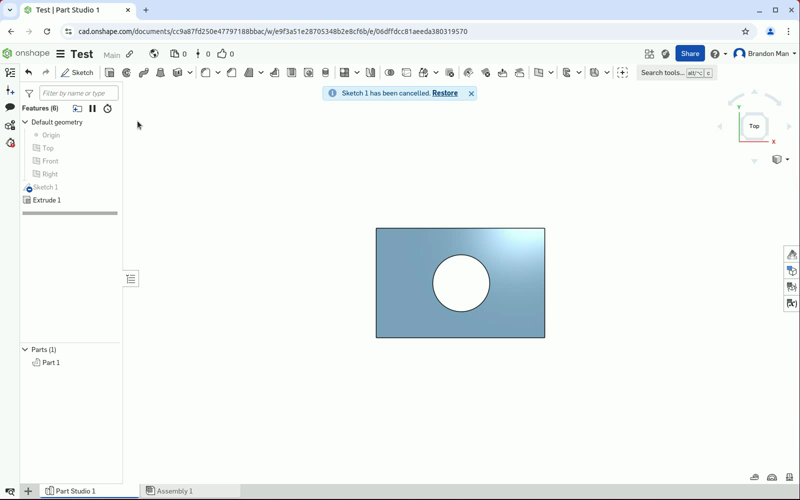
key(shift+h)
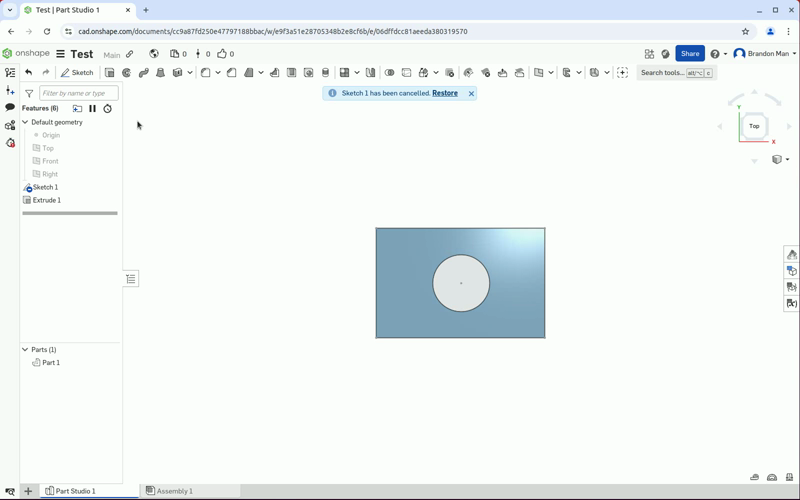
key(shift+h)
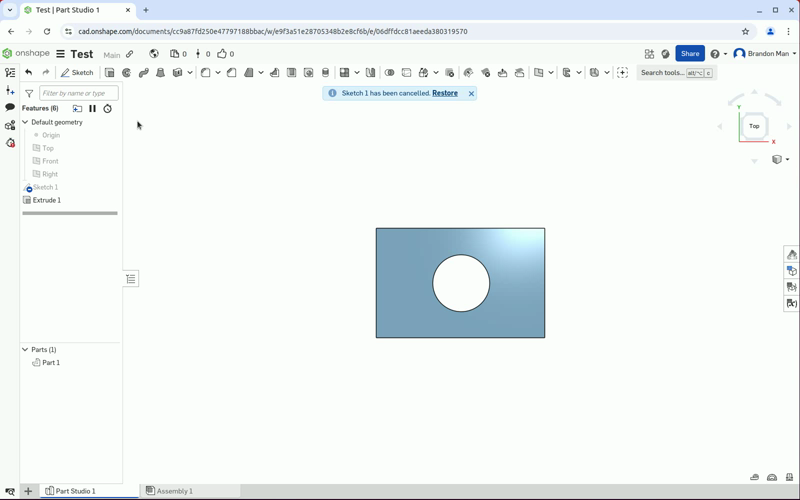
mouse_move(73, 189)
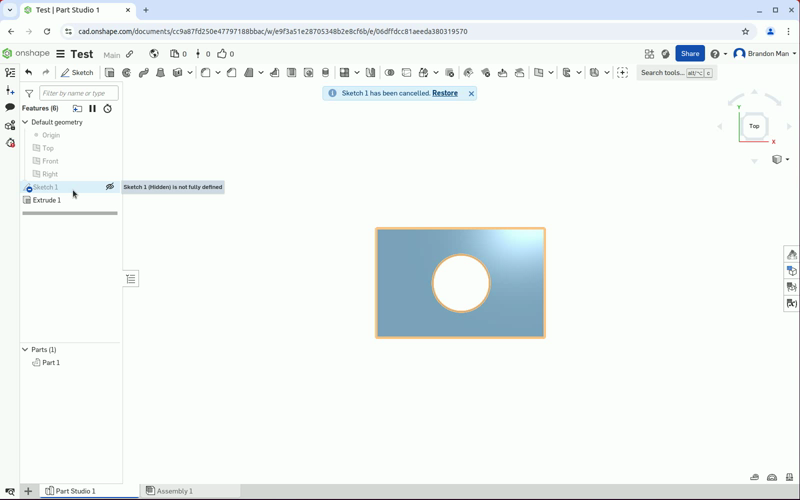
click(73, 189)
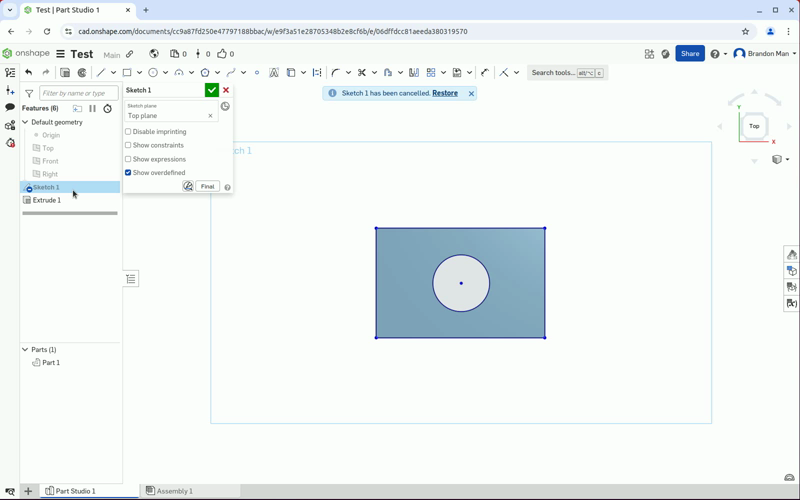
mouse_move(229, 92)
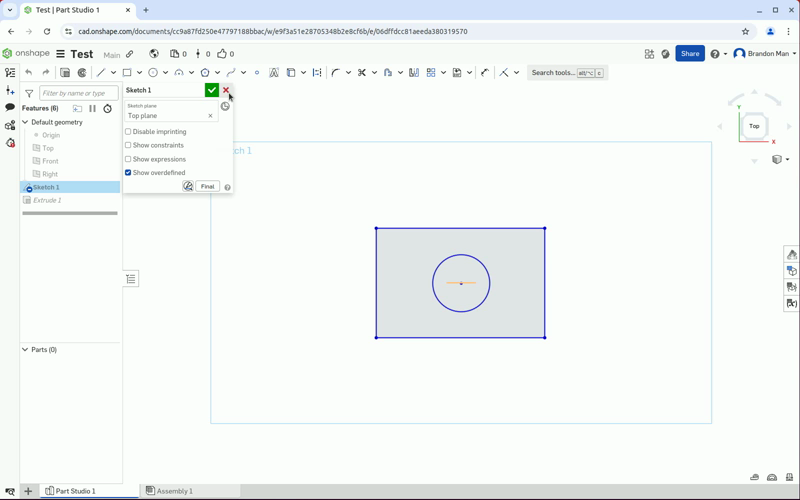
click(229, 92)
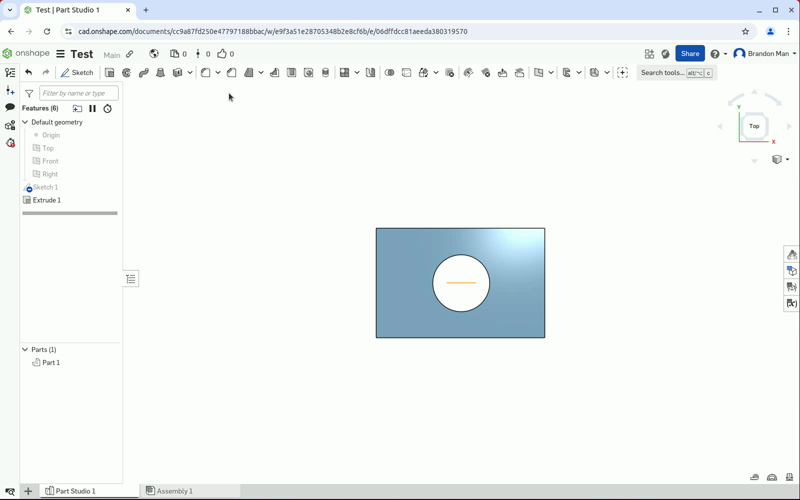
mouse_move(541, 75)
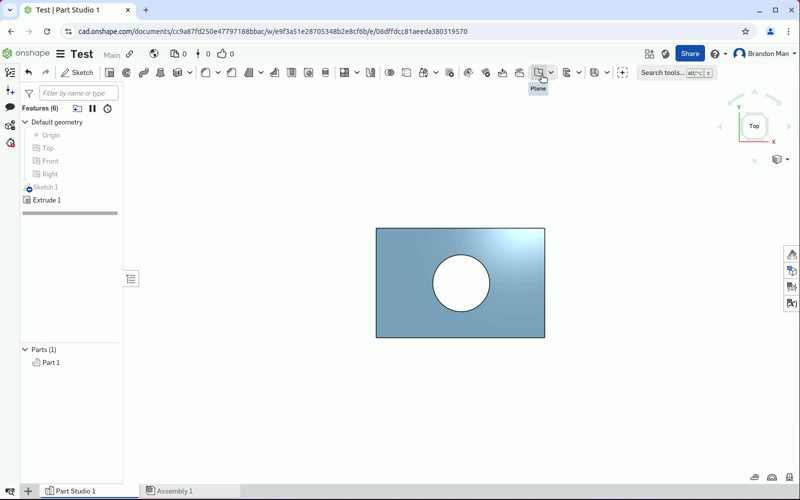
click(541, 75)
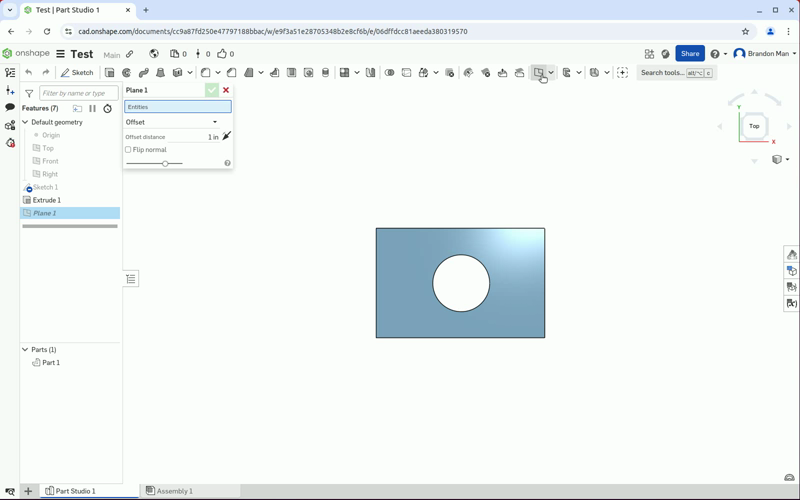
mouse_move(73, 150)
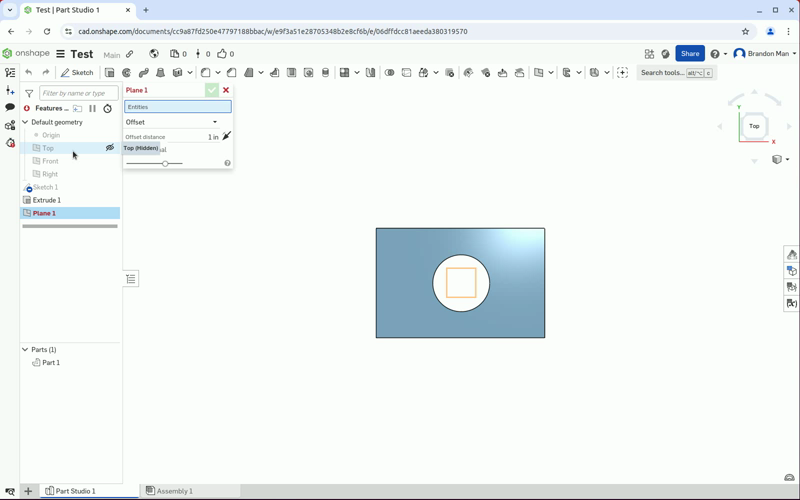
click(73, 150)
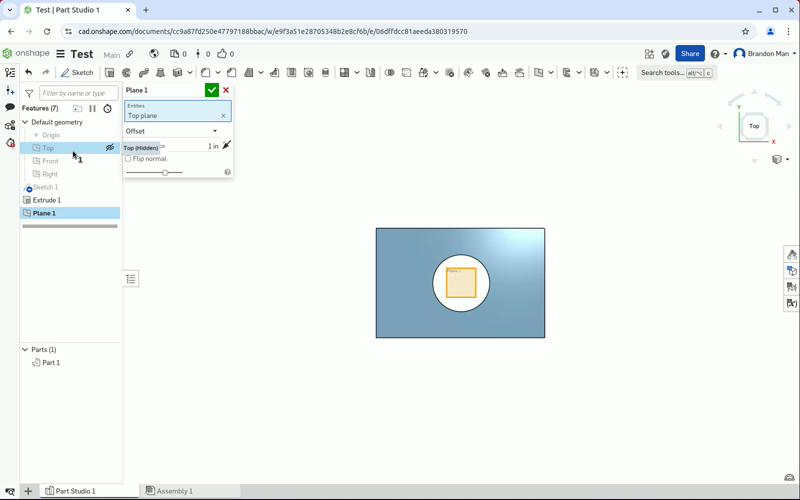
key(tab, 2)
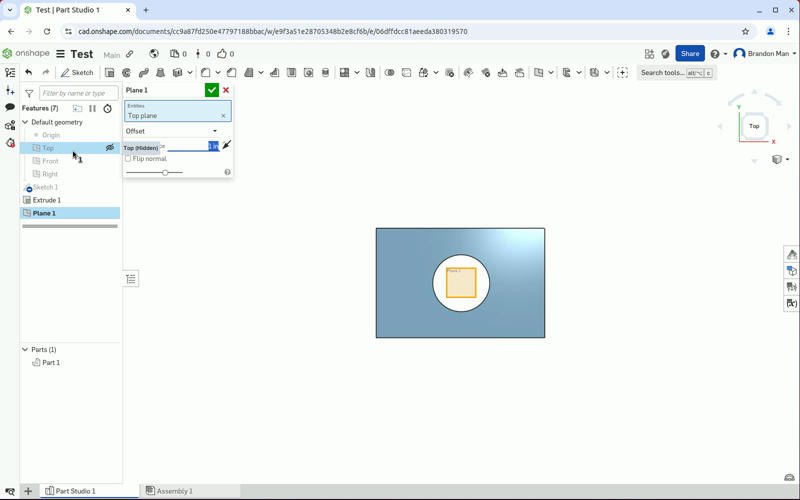
text(6.748)
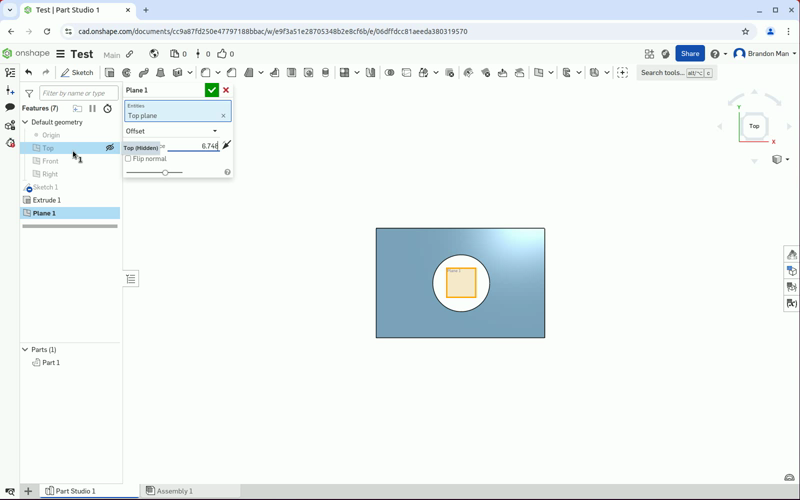
key(enter, 2)
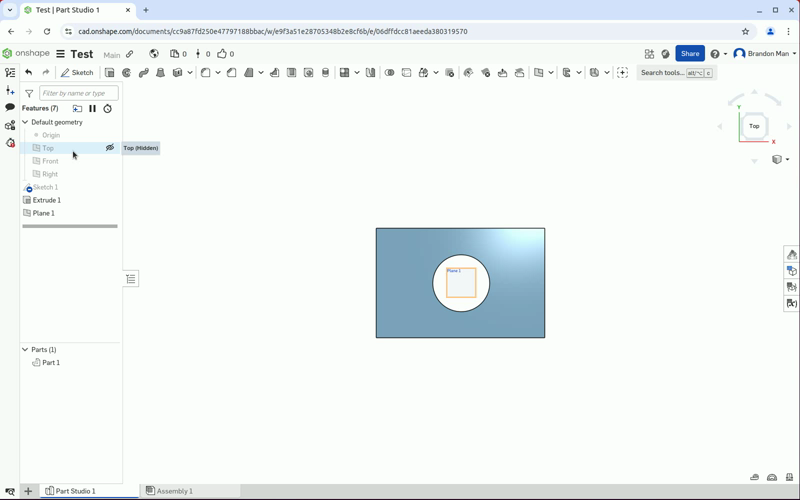
key(shift+s)
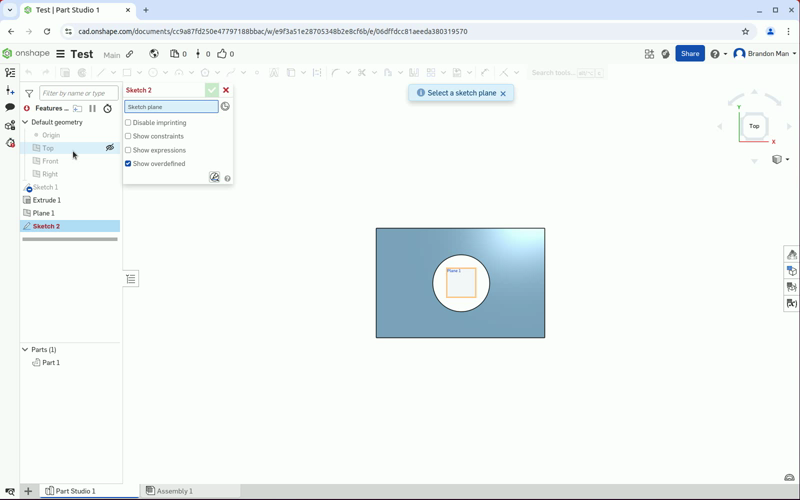
mouse_move(73, 215)
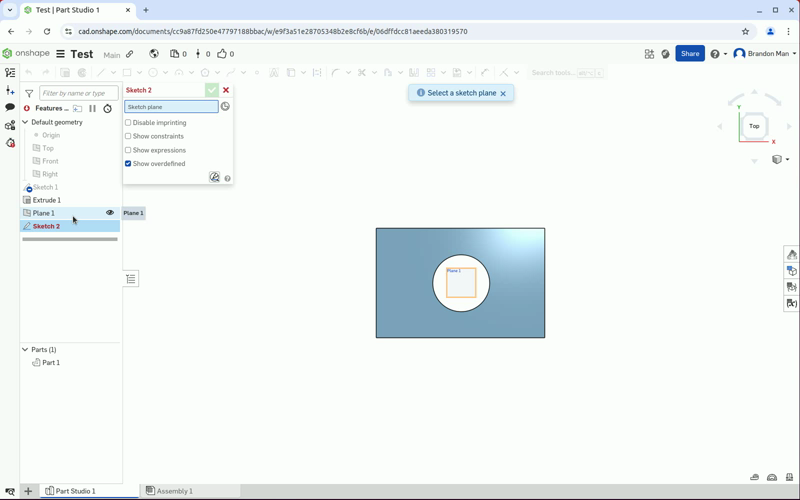
click(73, 215)
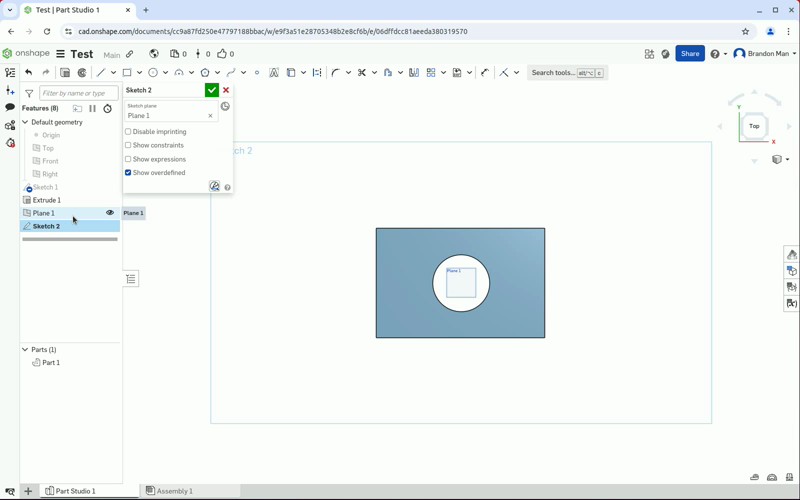
mouse_move(73, 352)
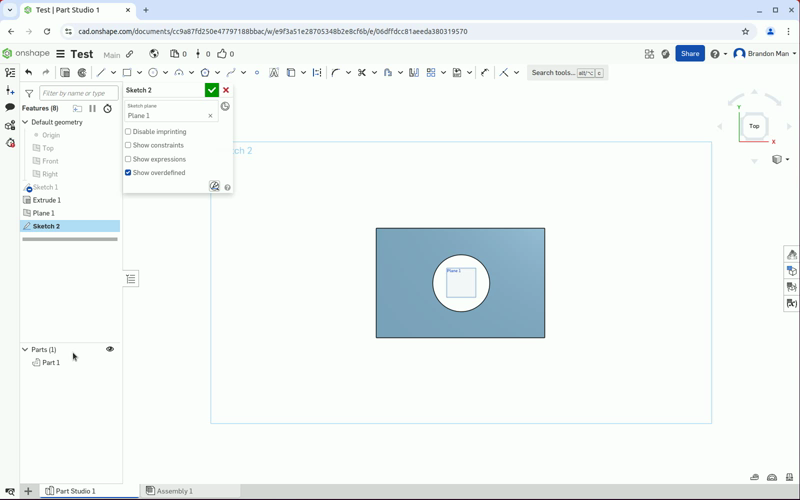
key(y)
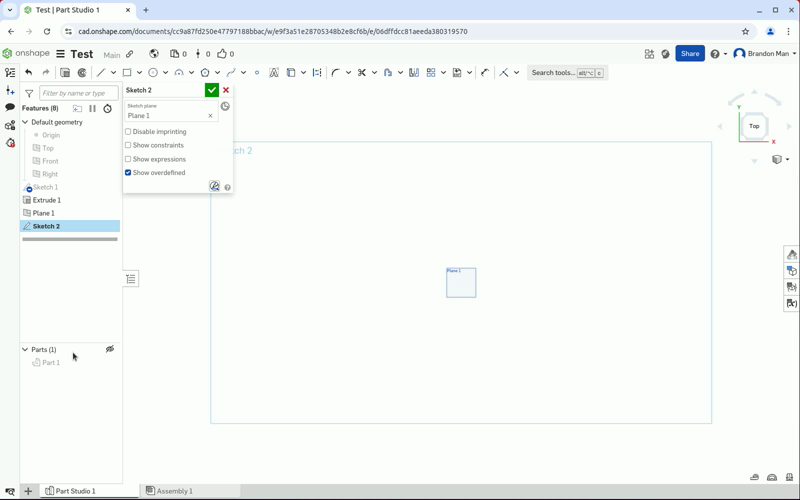
key(l)
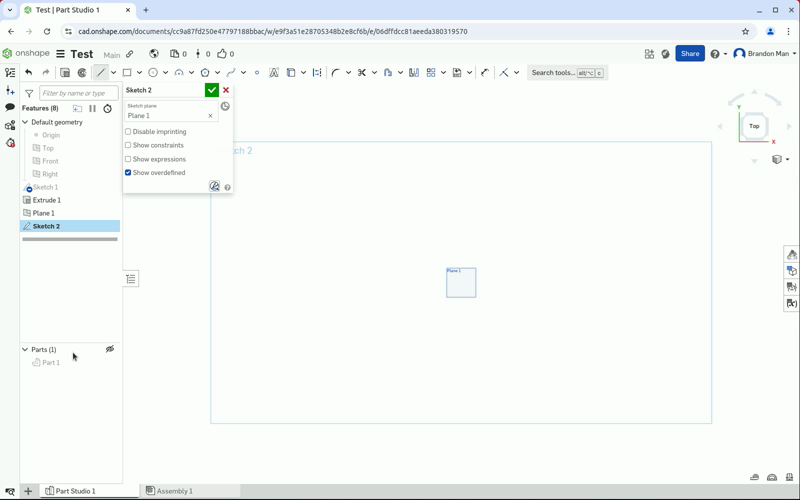
key_down(shift)
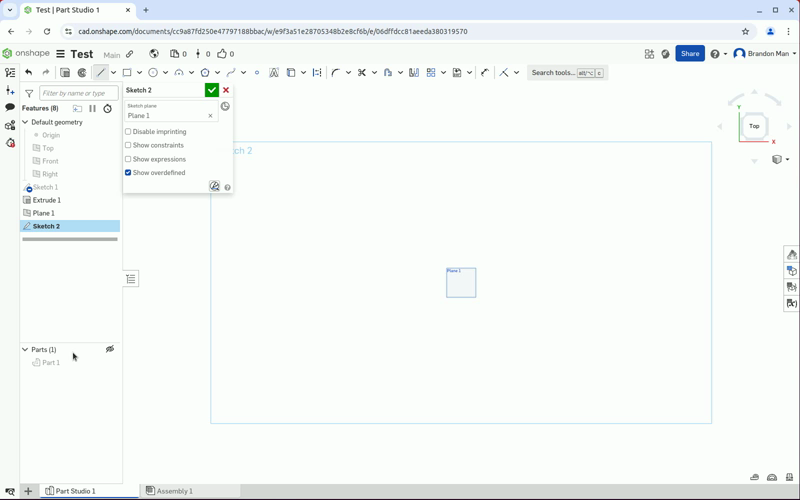
mouse_move(398, 337)
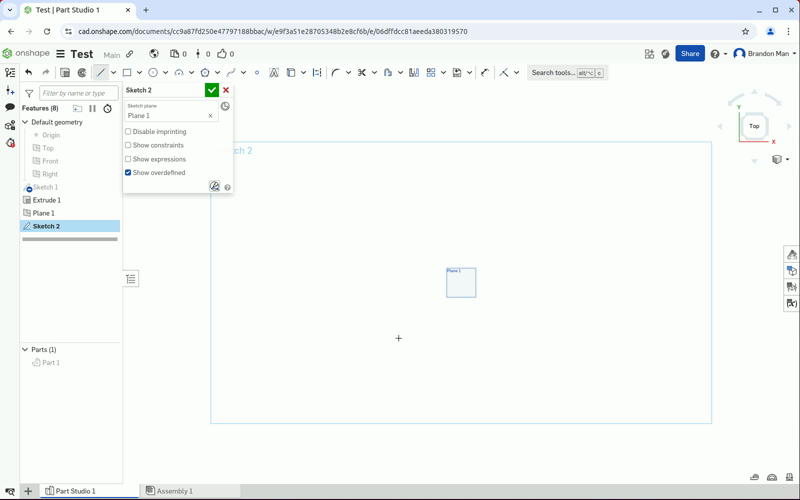
click(398, 337)
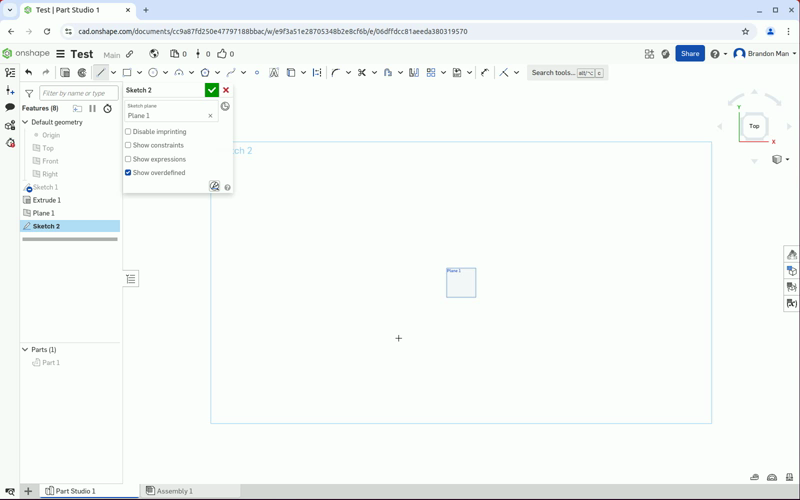
key_up(shift)
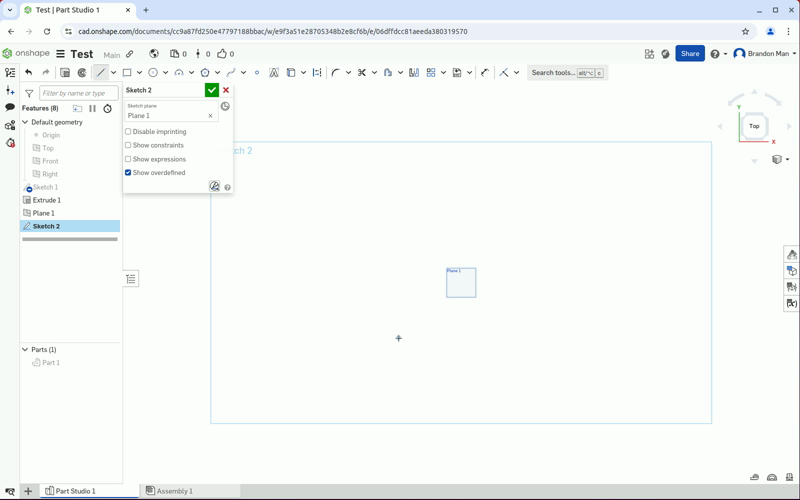
key_down(shift)
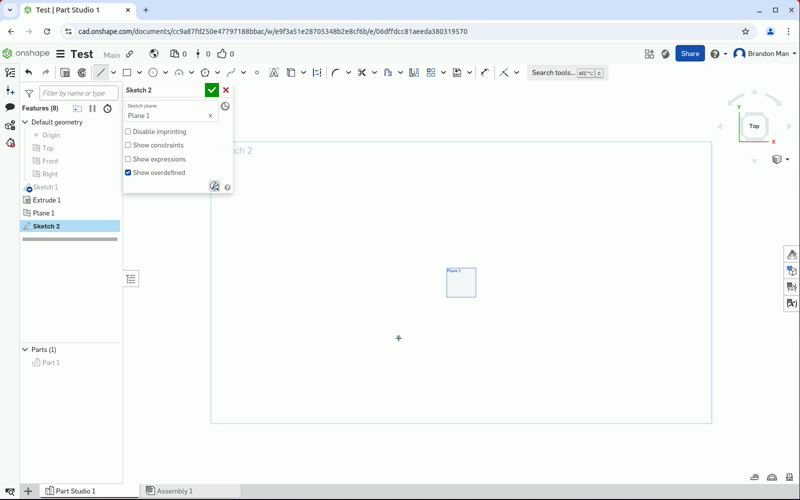
mouse_move(428, 337)
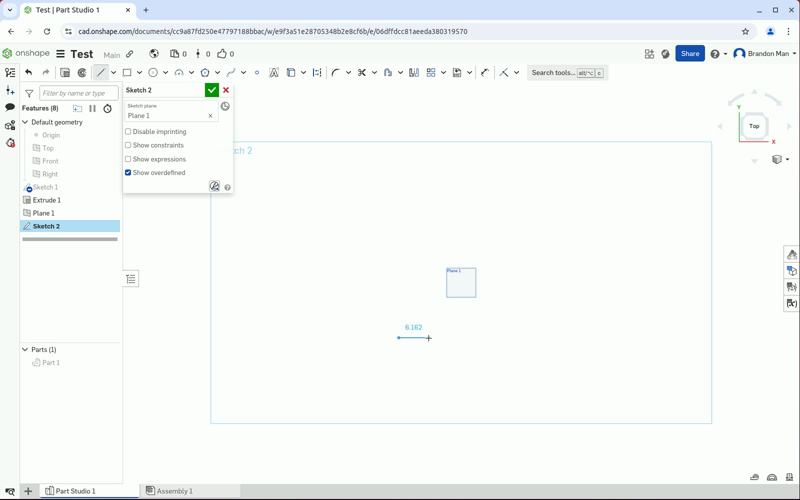
mouse_move(401, 337)
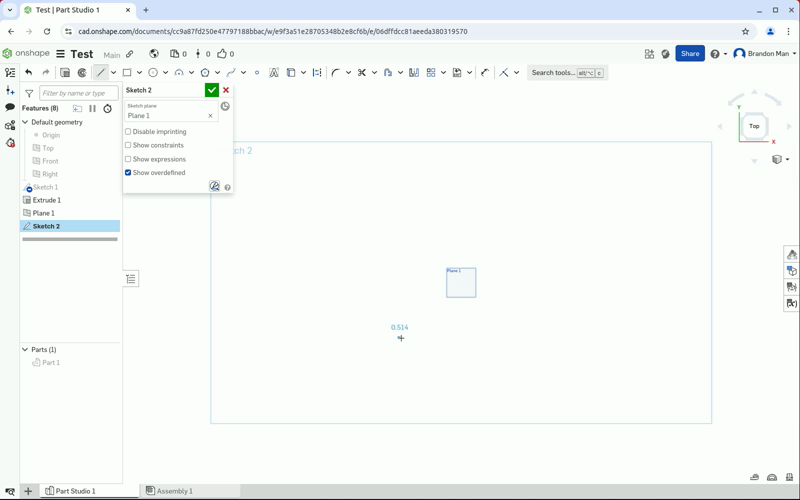
scroll(6)
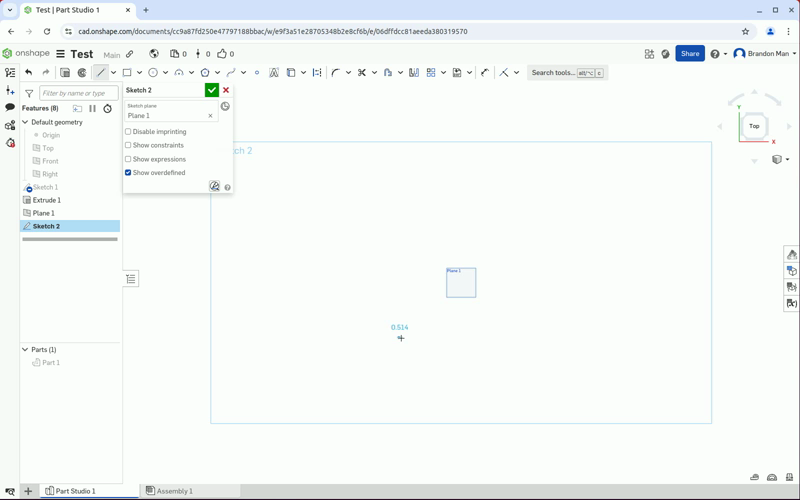
scroll(6)
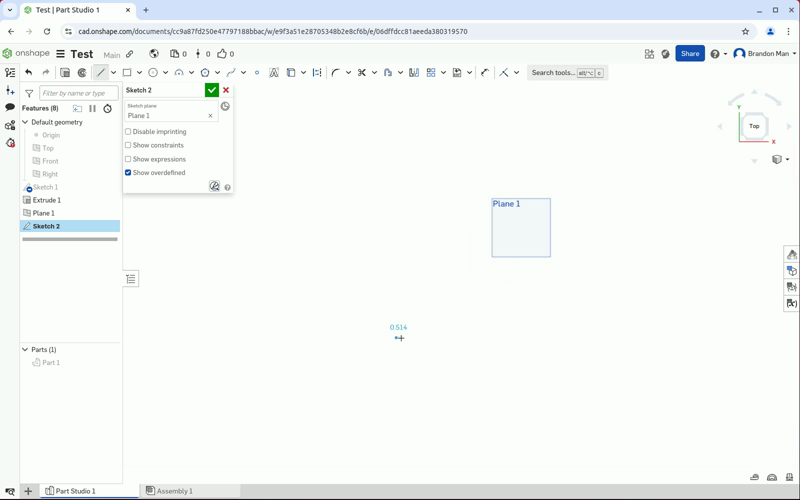
scroll(6)
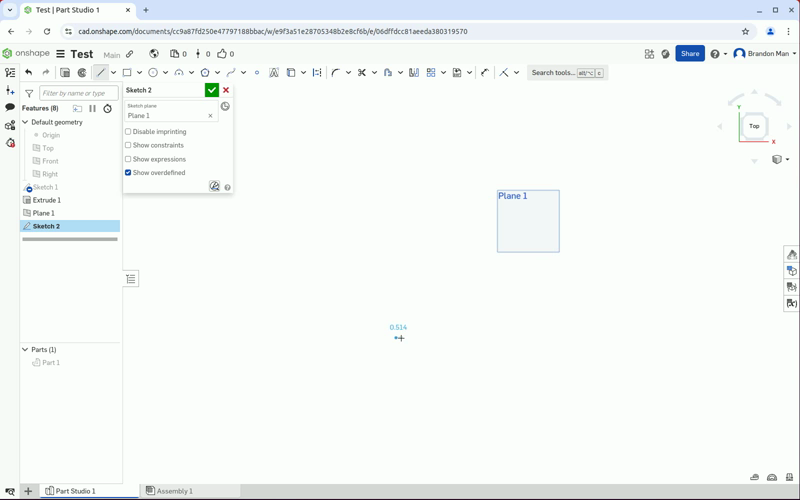
scroll(6)
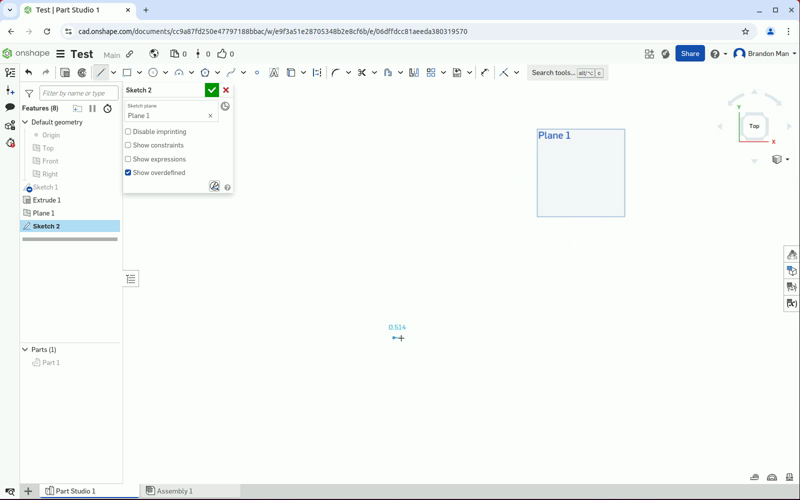
scroll(6)
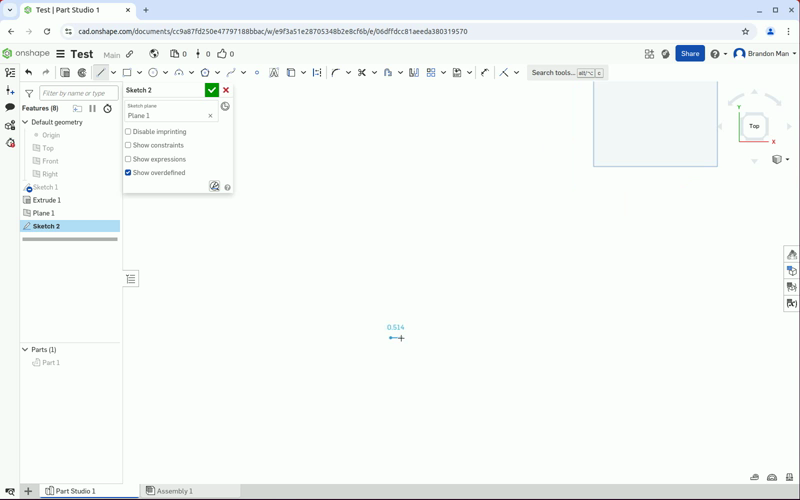
scroll(6)
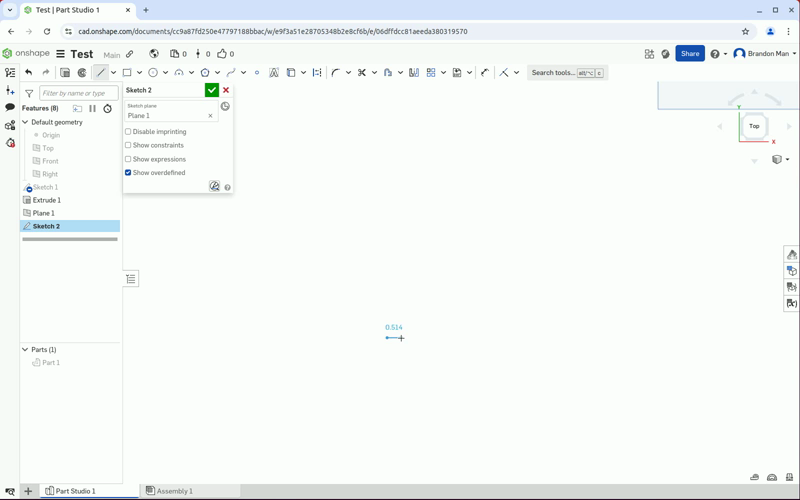
scroll(6)
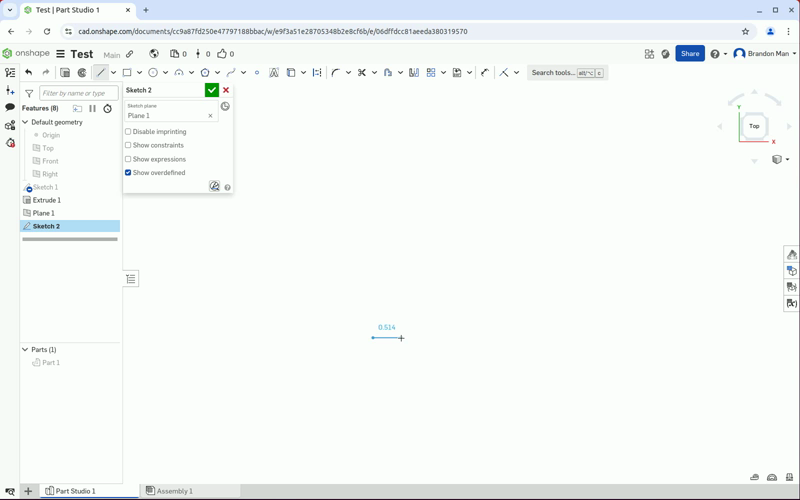
click(401, 337)
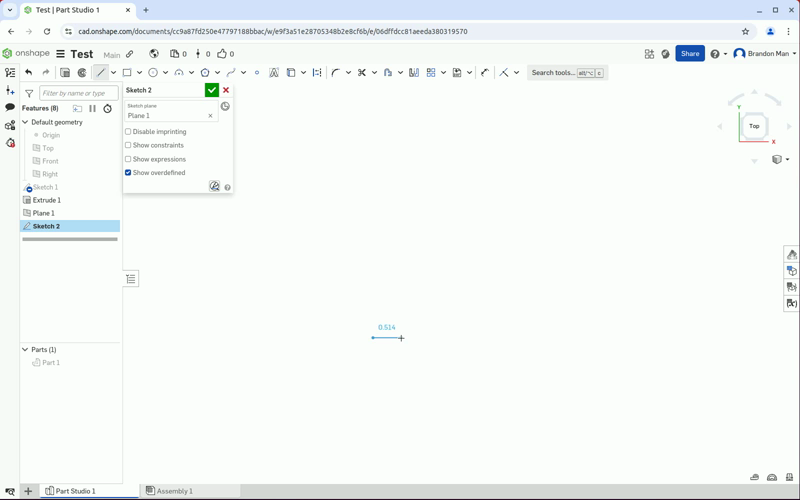
scroll(-6)
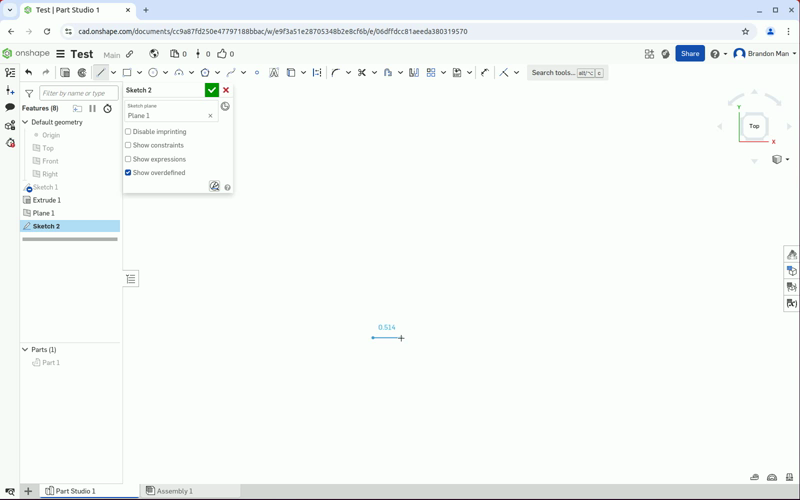
scroll(-6)
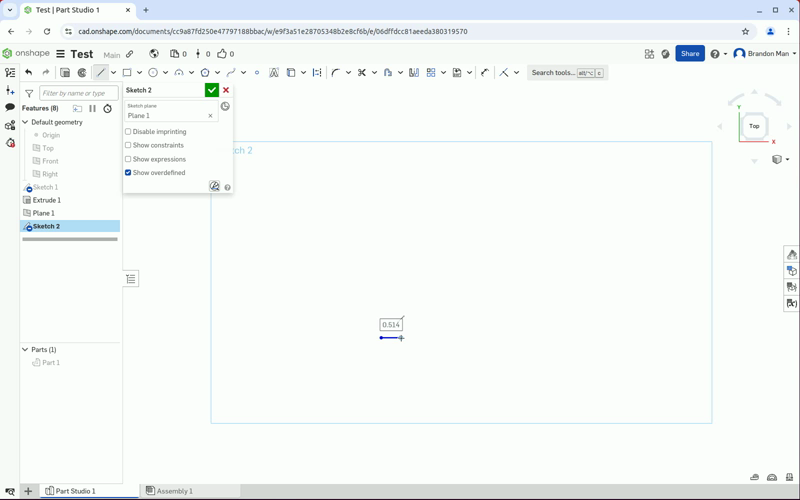
scroll(-6)
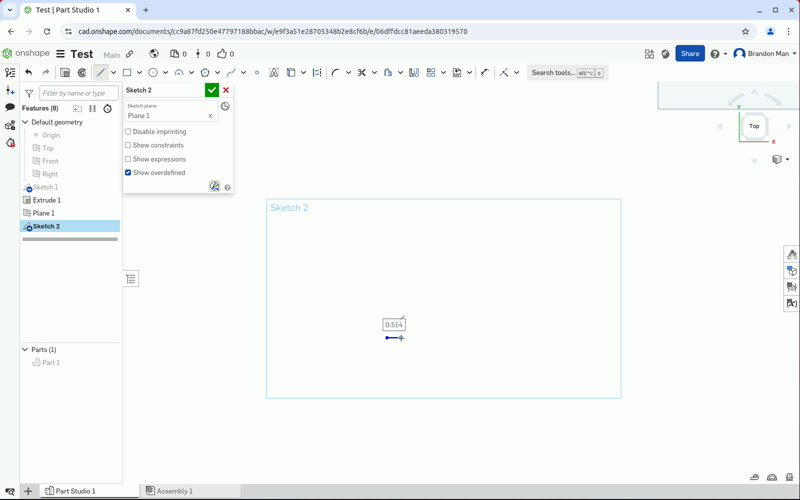
scroll(-6)
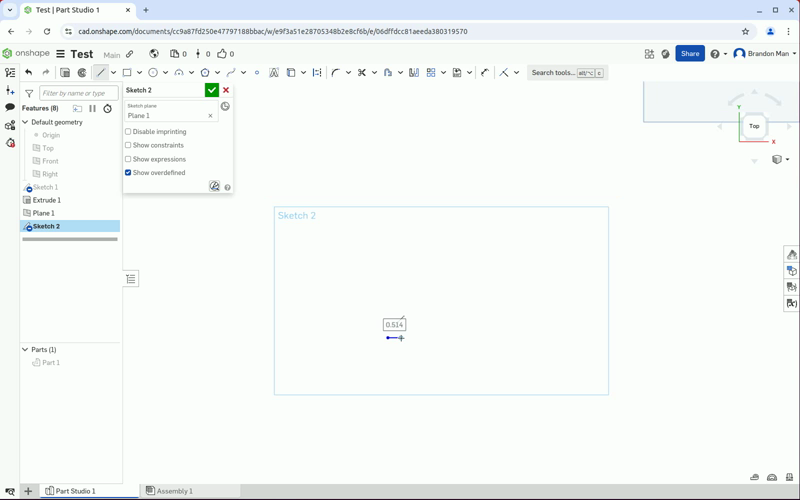
scroll(-6)
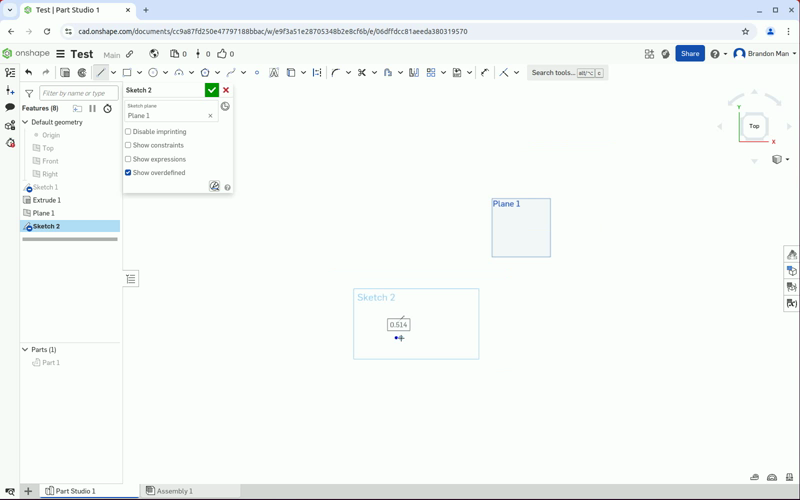
scroll(-6)
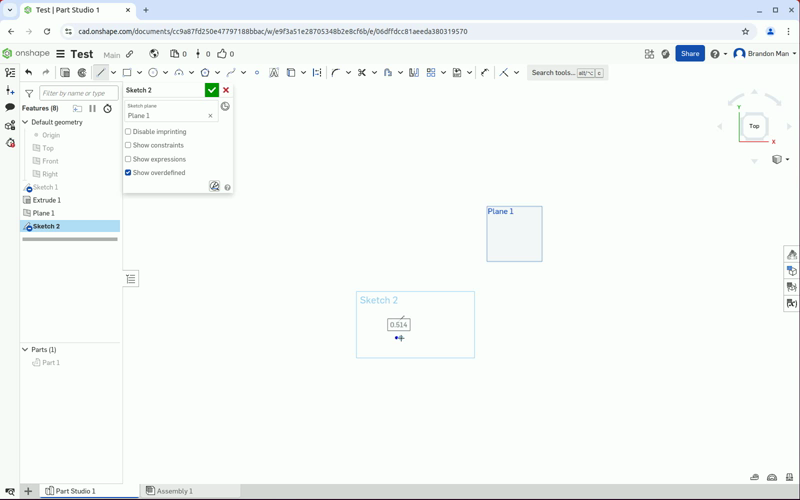
scroll(-6)
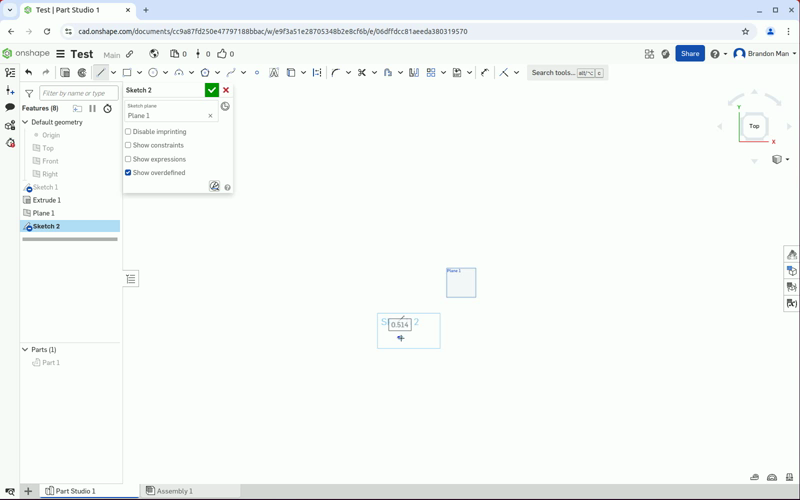
key_up(shift)
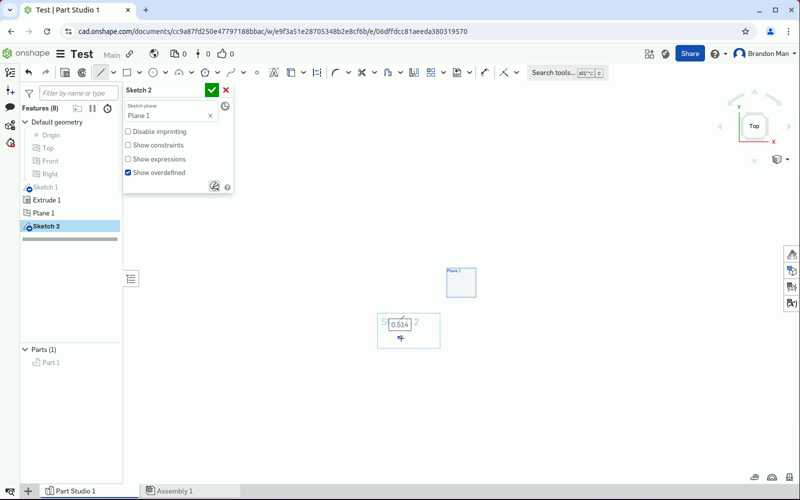
key_down(shift)
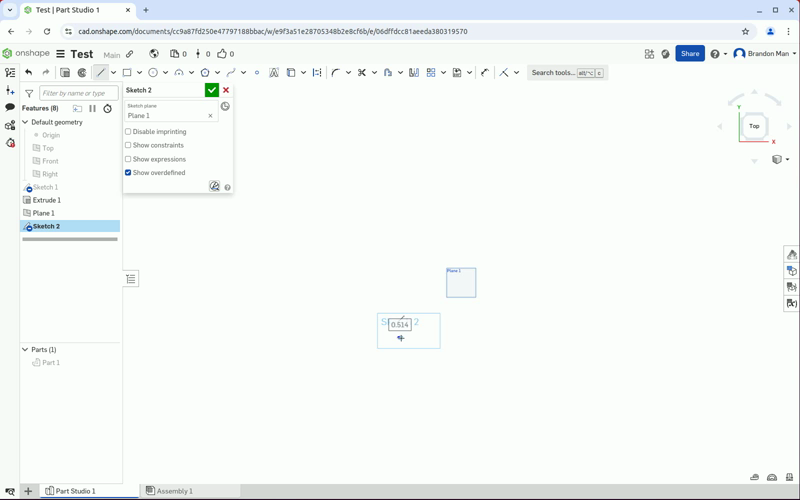
mouse_move(401, 226)
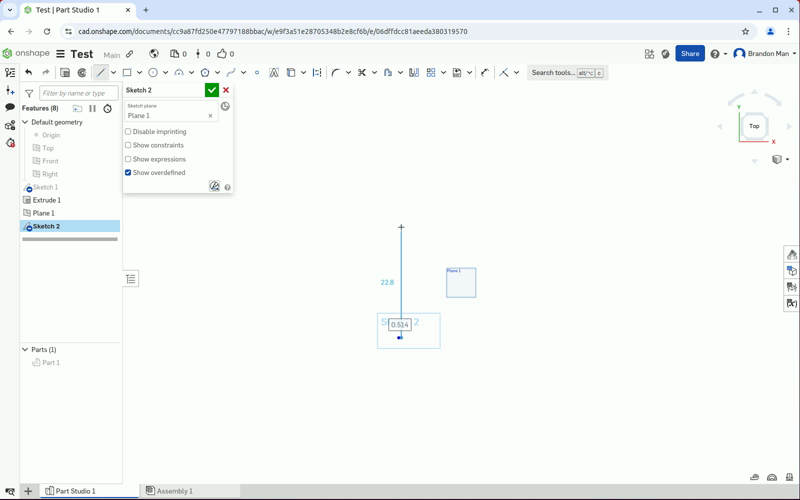
click(401, 226)
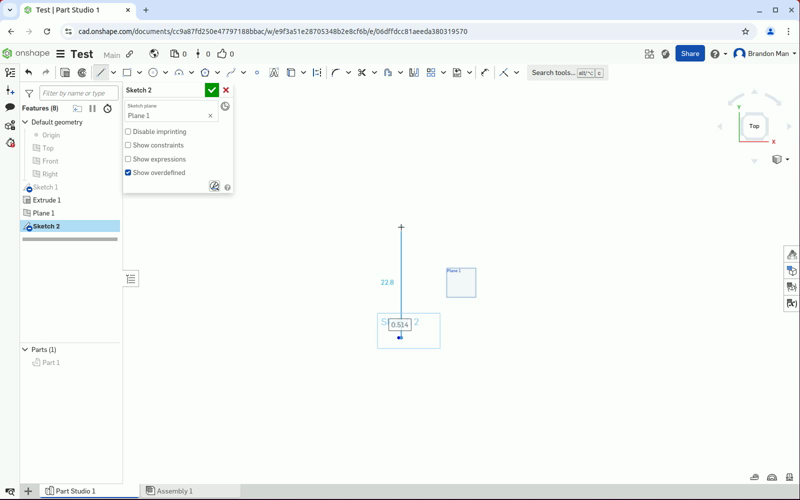
key_up(shift)
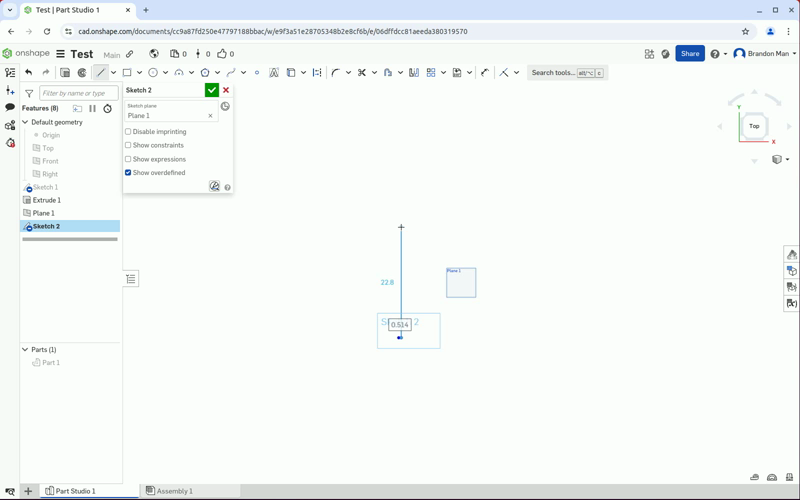
key_down(shift)
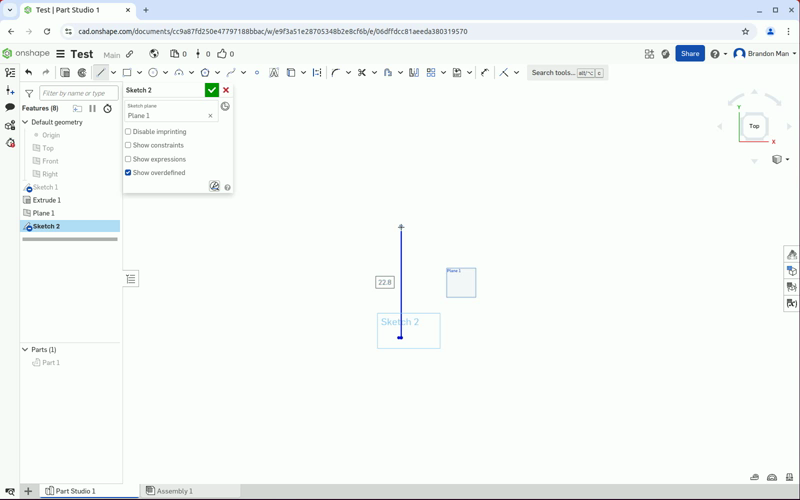
mouse_move(431, 226)
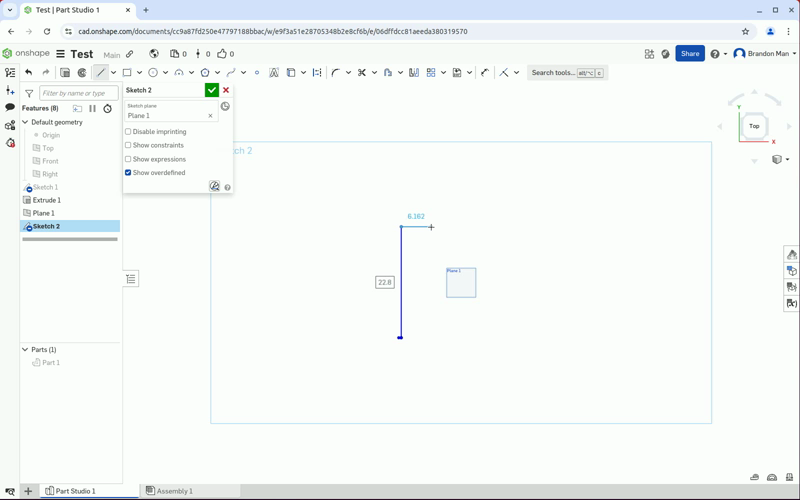
mouse_move(398, 226)
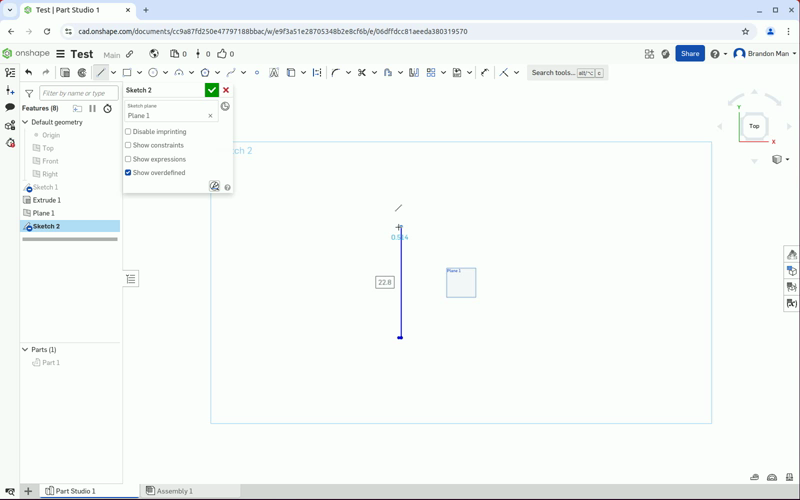
scroll(6)
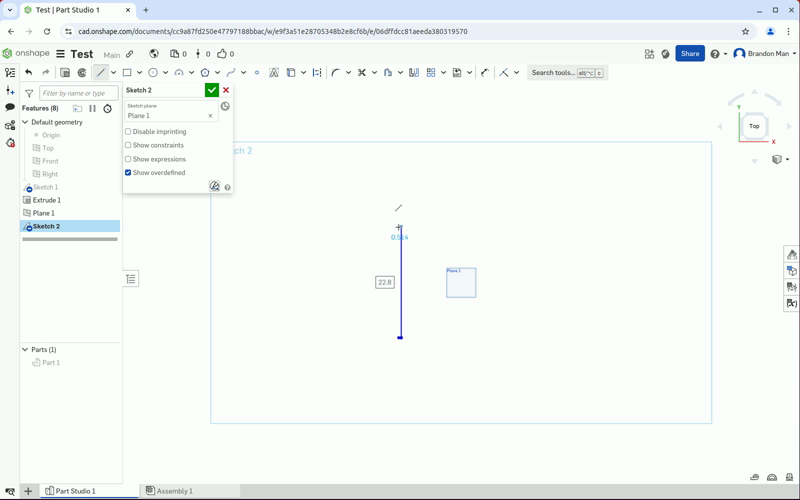
scroll(6)
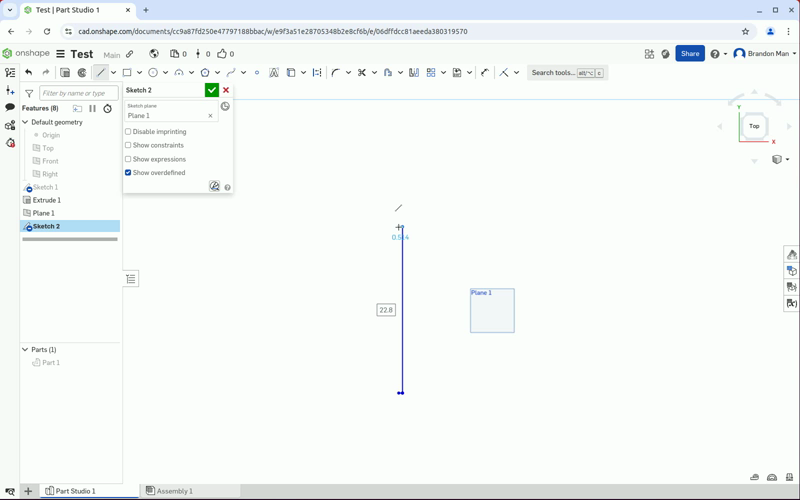
scroll(6)
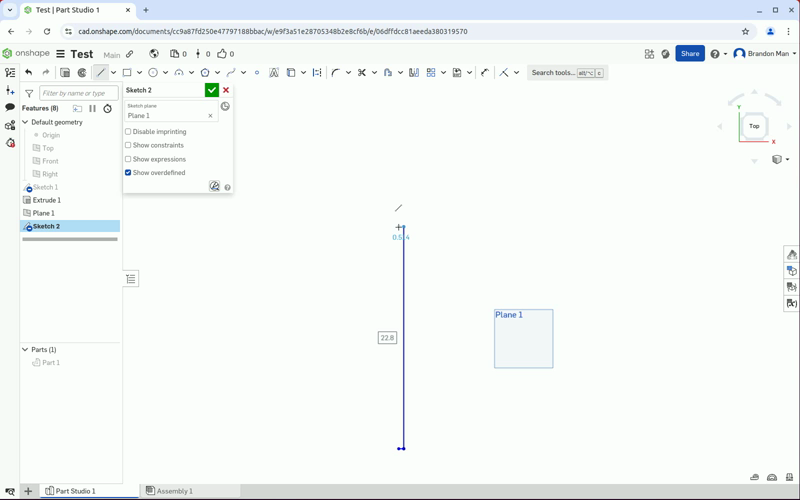
scroll(6)
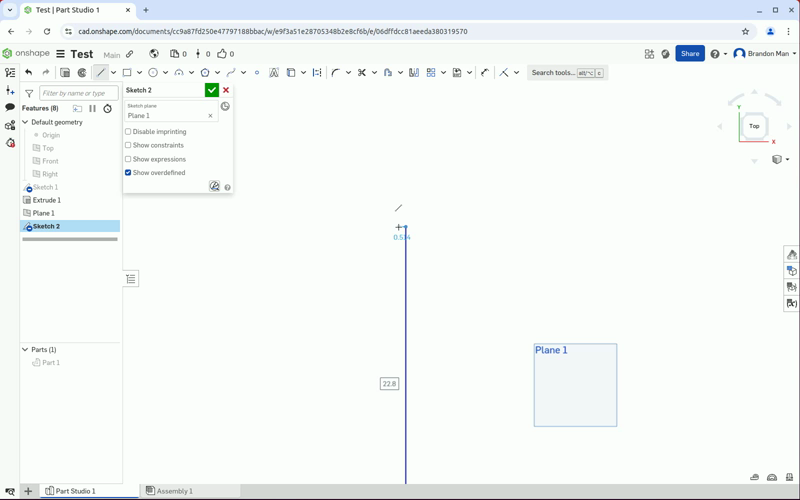
scroll(6)
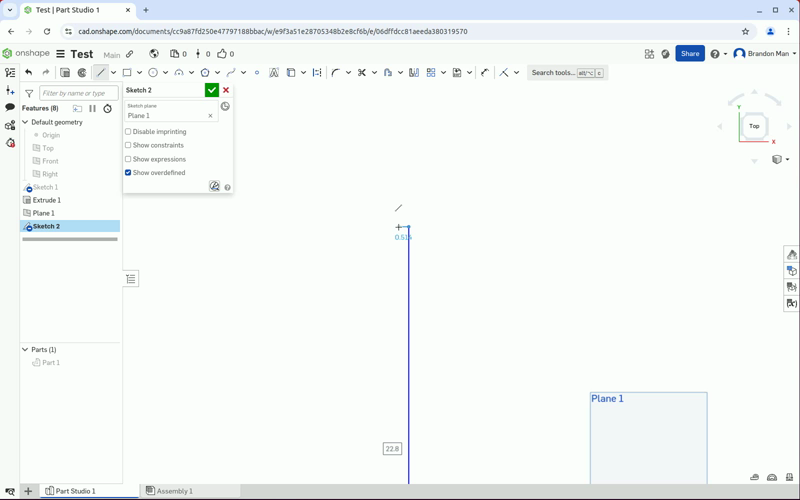
scroll(6)
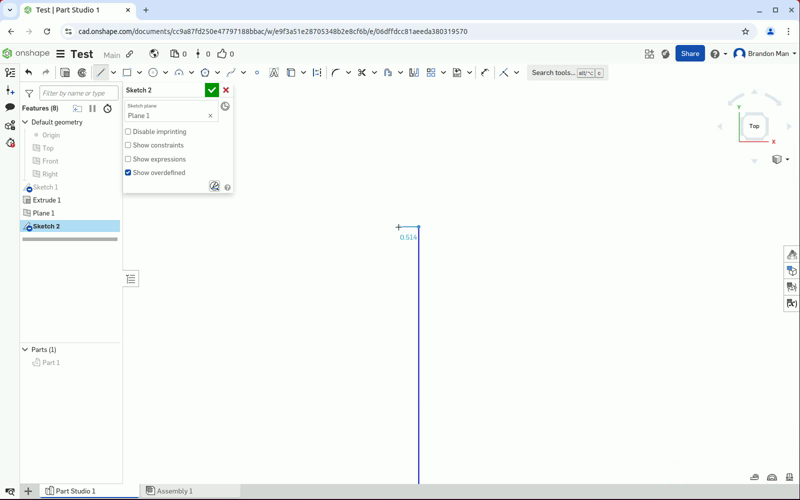
scroll(6)
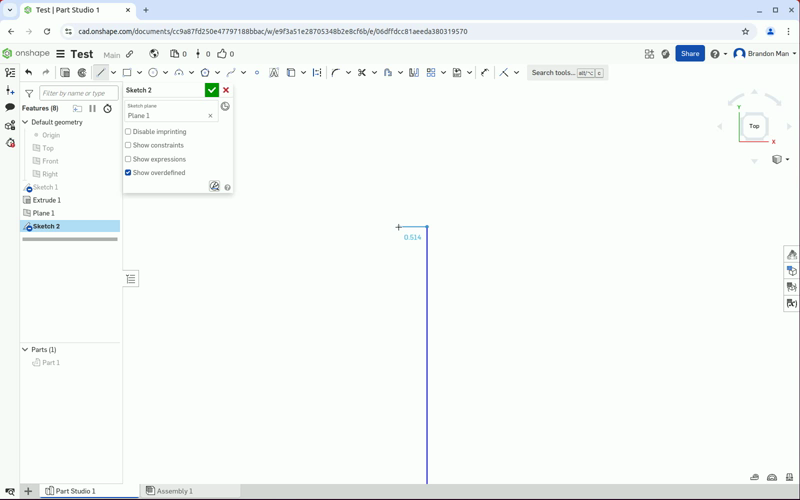
click(398, 226)
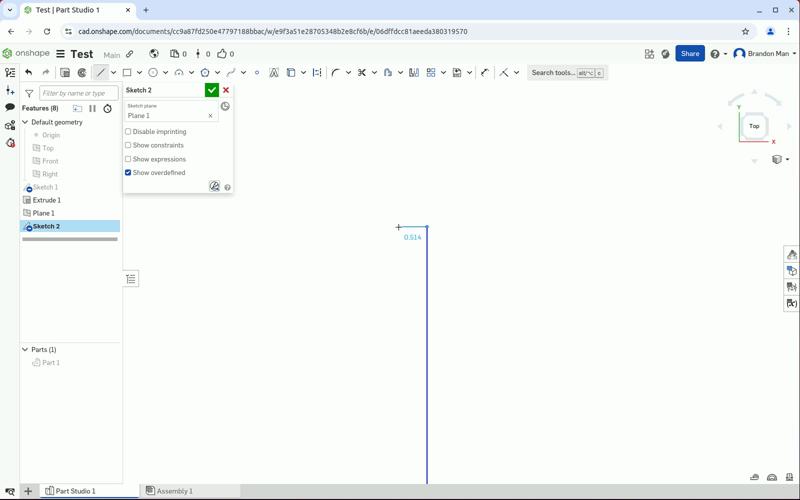
scroll(-6)
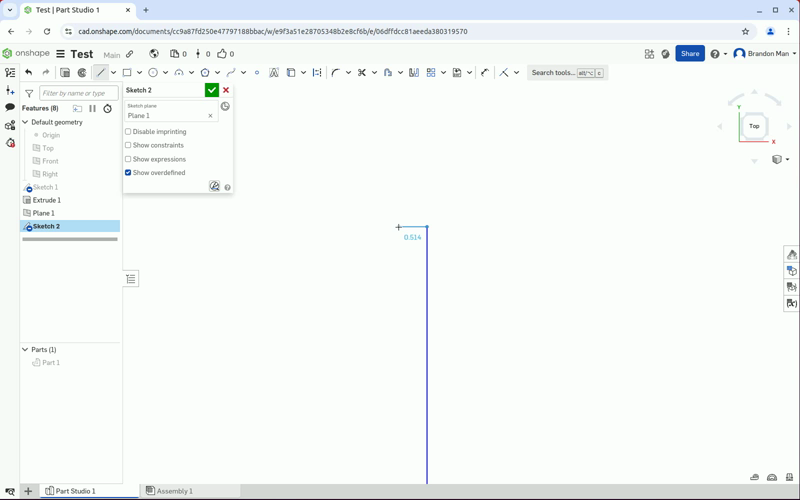
scroll(-6)
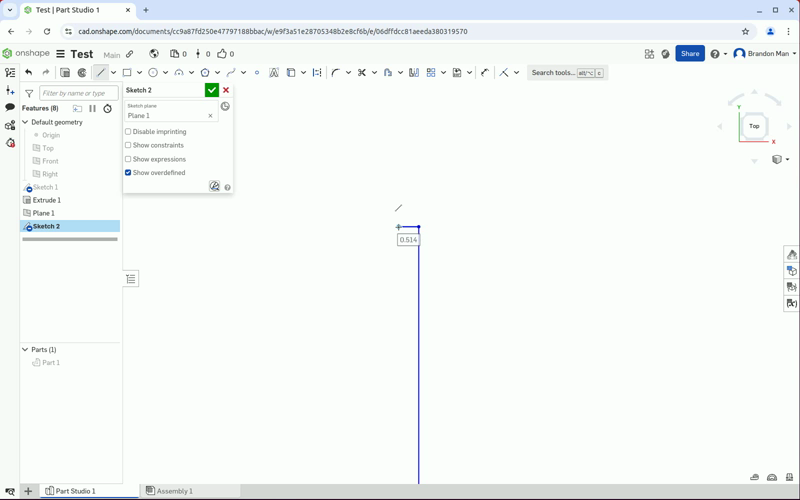
scroll(-6)
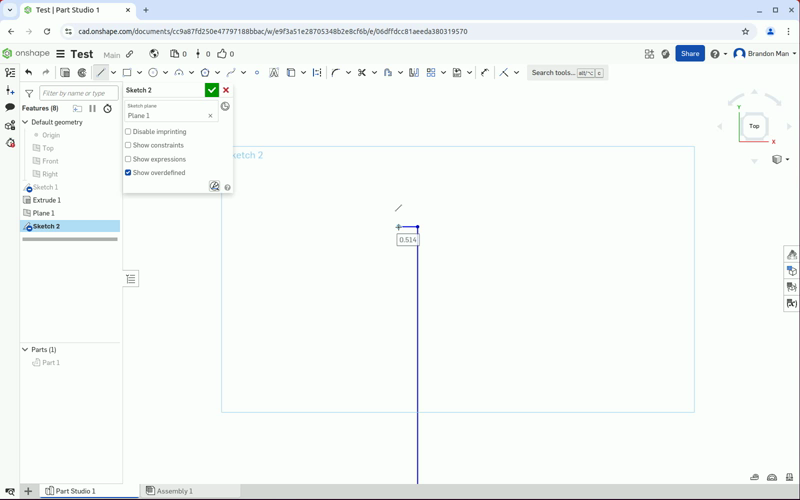
scroll(-6)
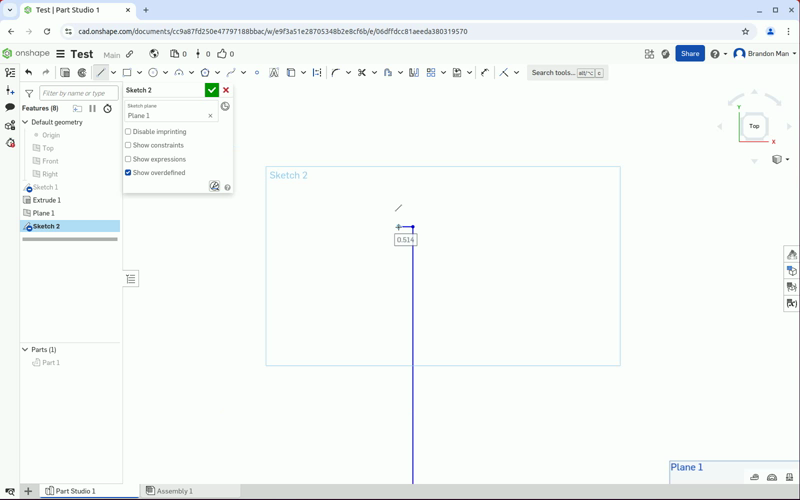
scroll(-6)
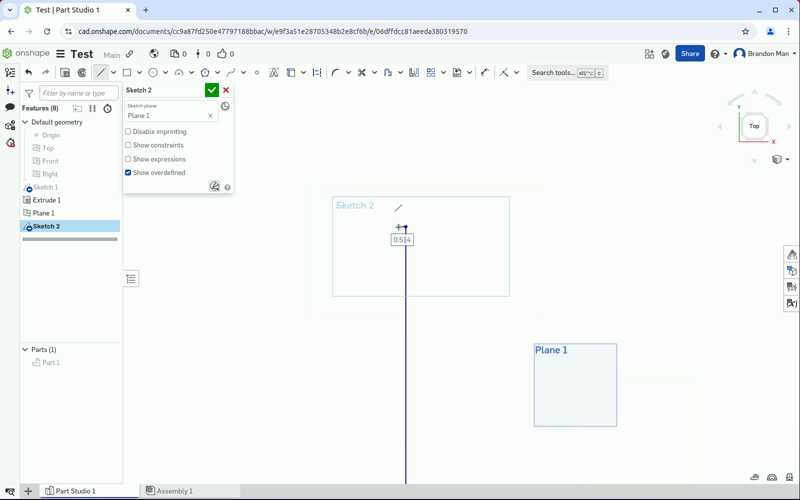
scroll(-6)
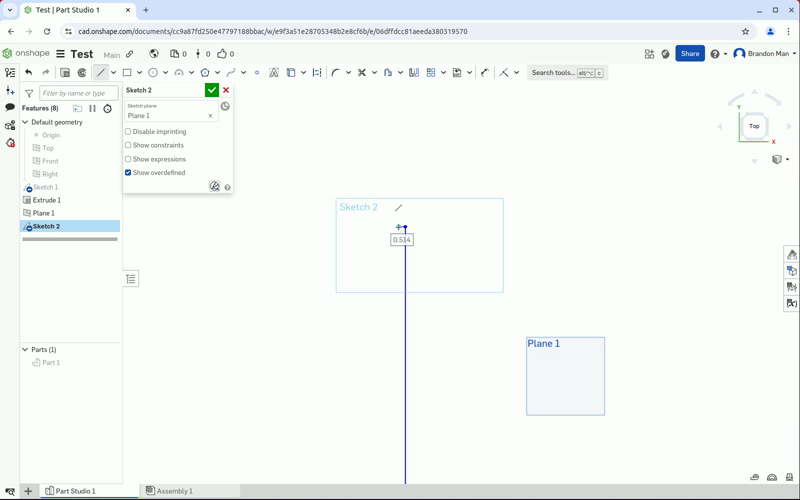
scroll(-6)
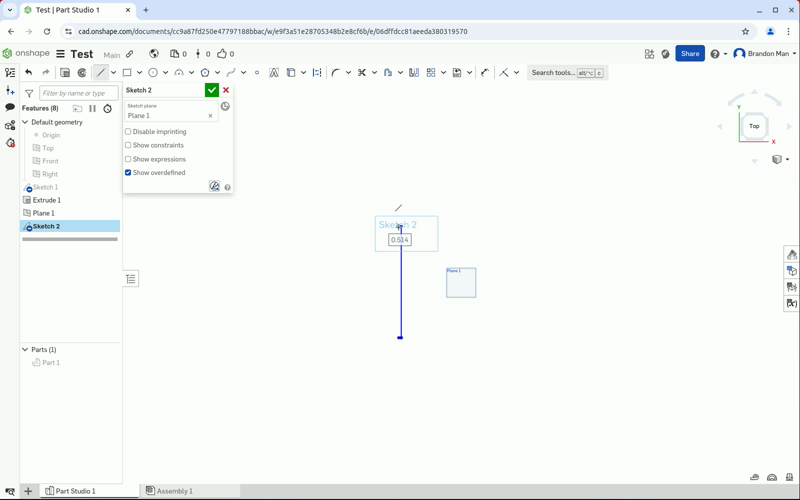
key_up(shift)
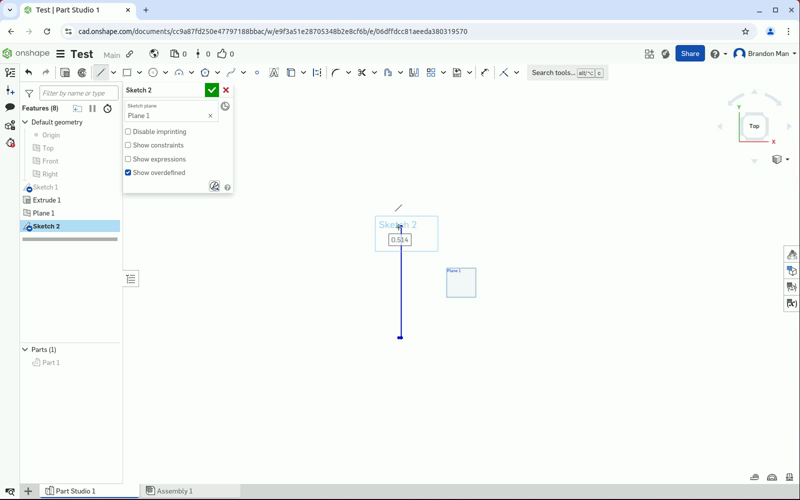
key_down(shift)
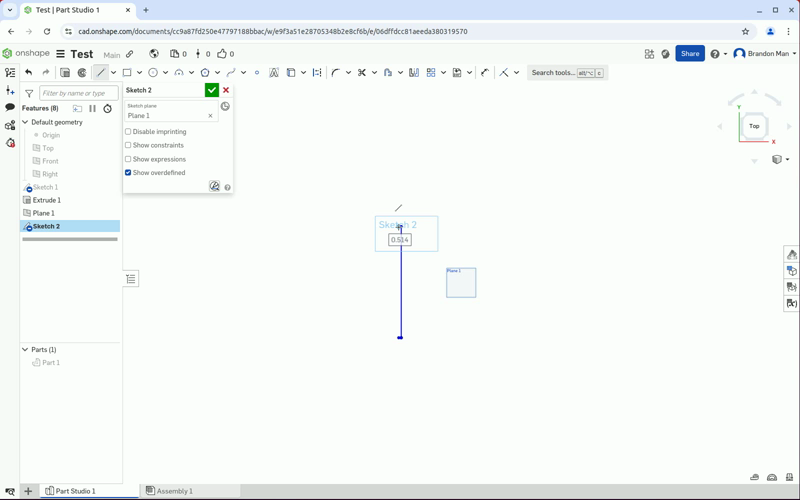
mouse_move(398, 337)
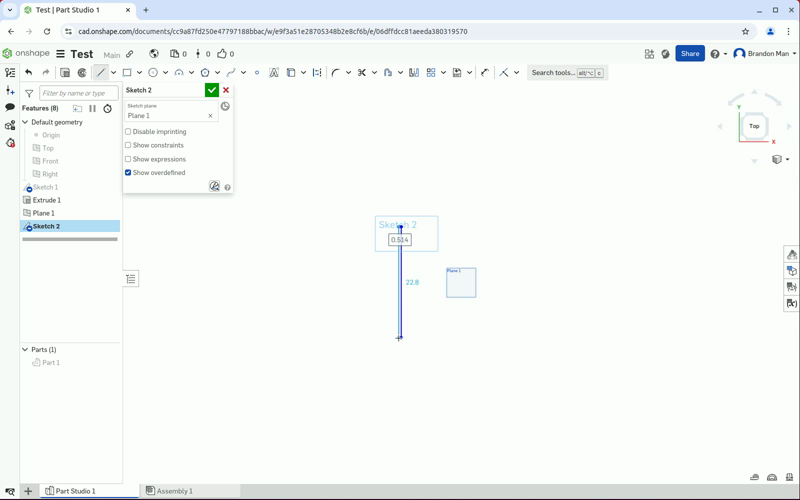
scroll(6)
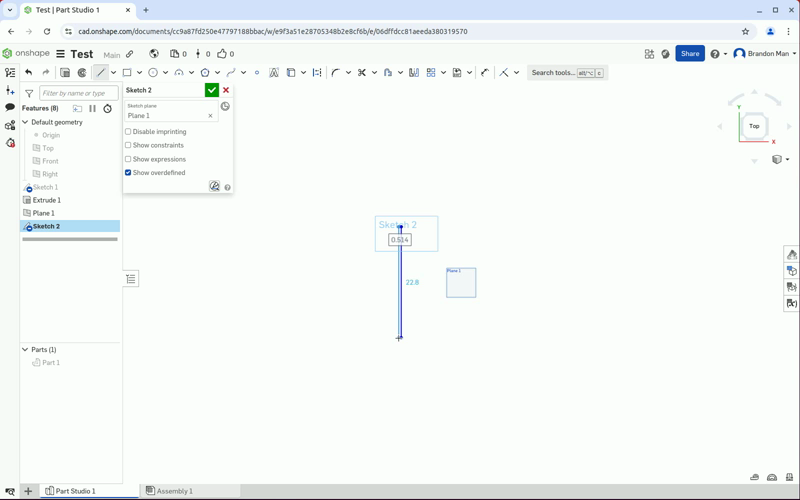
scroll(6)
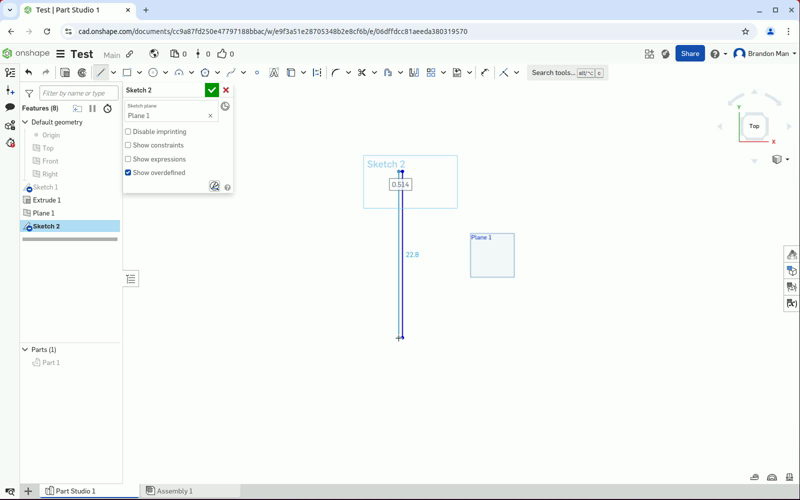
scroll(6)
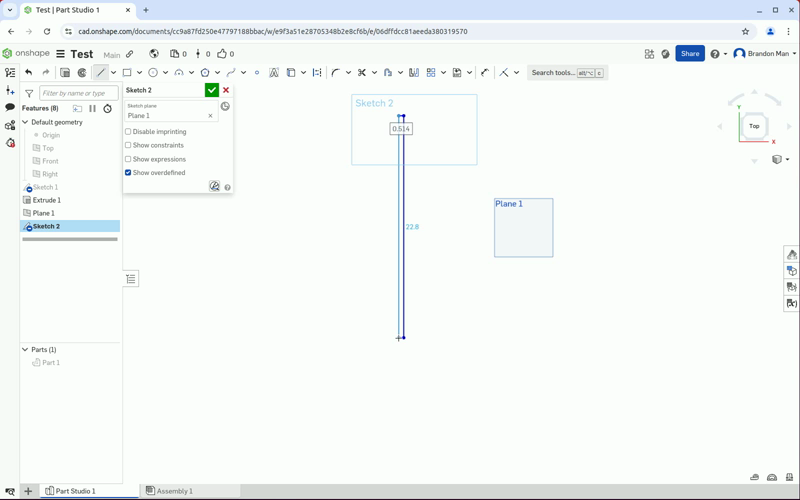
scroll(6)
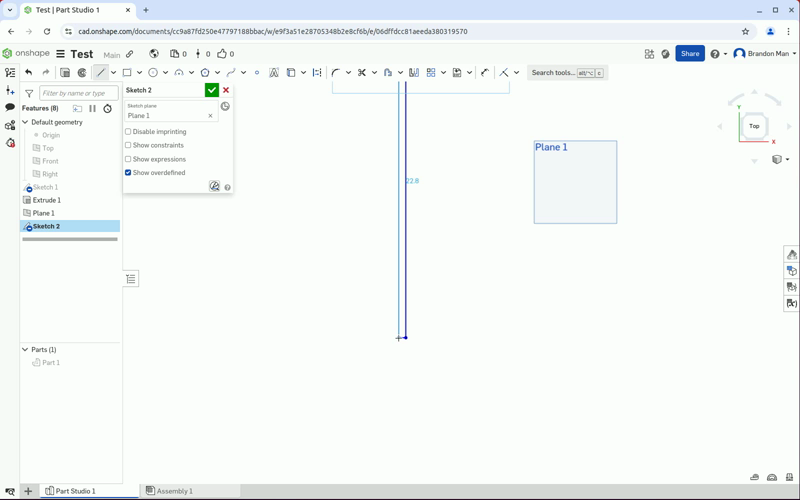
scroll(6)
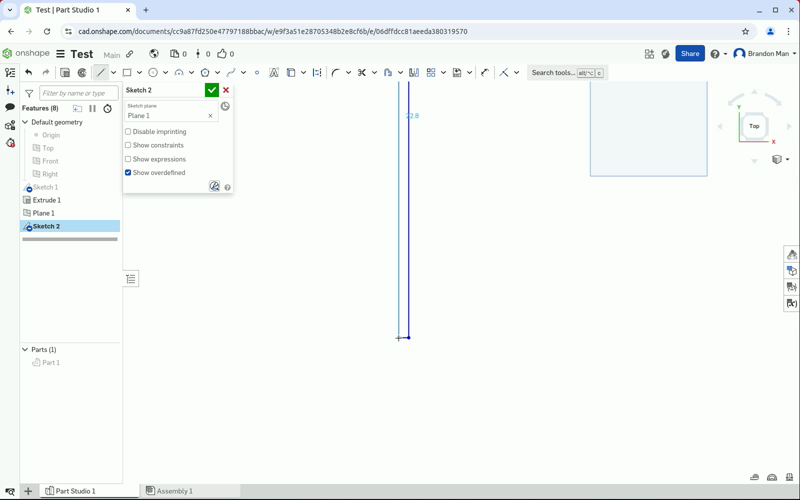
scroll(6)
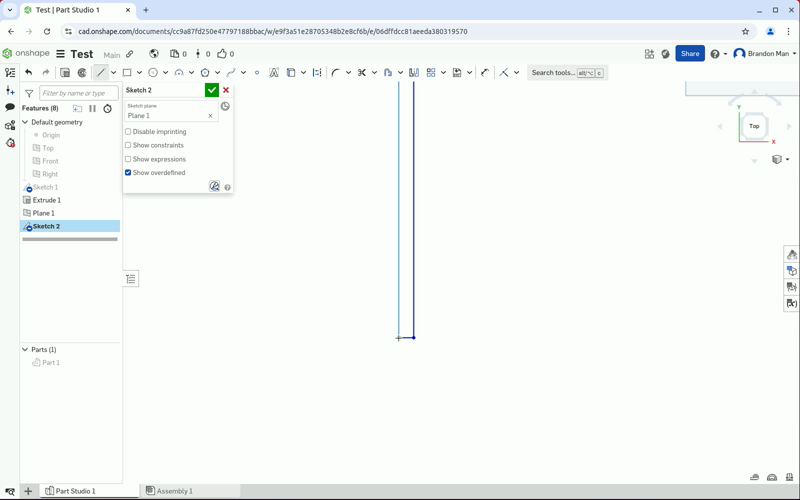
scroll(6)
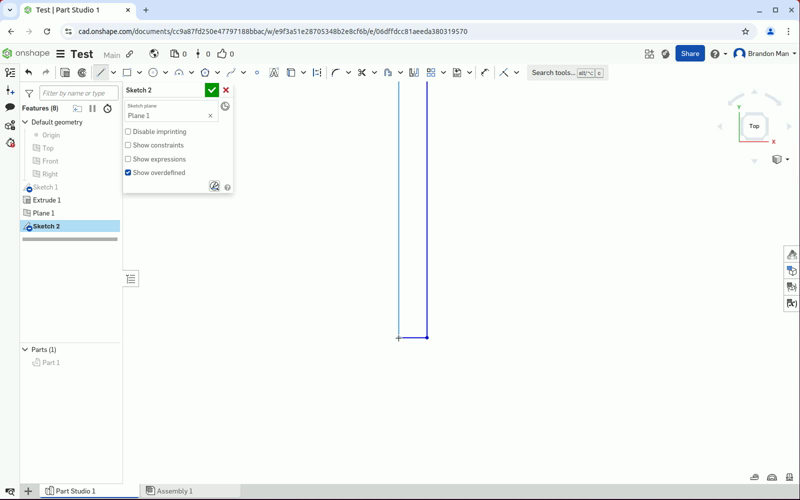
key_up(shift)
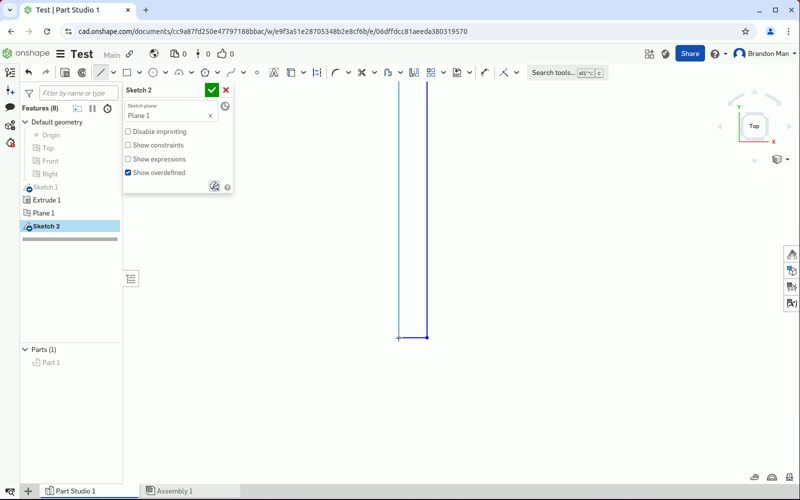
click(398, 337)
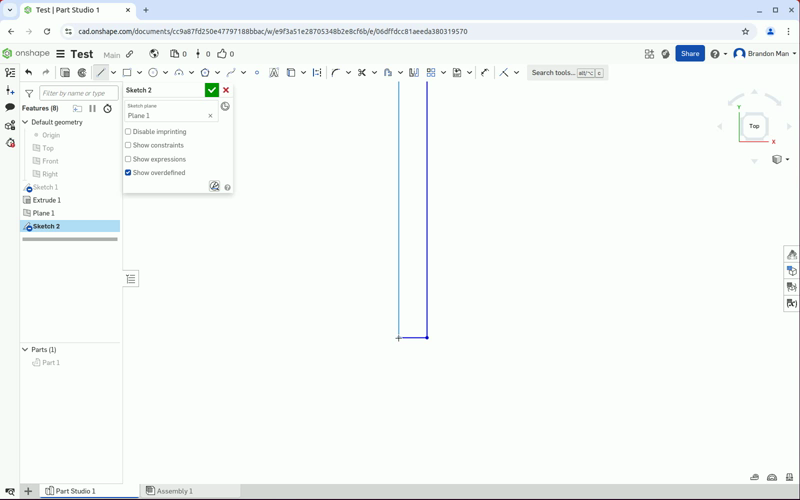
scroll(-6)
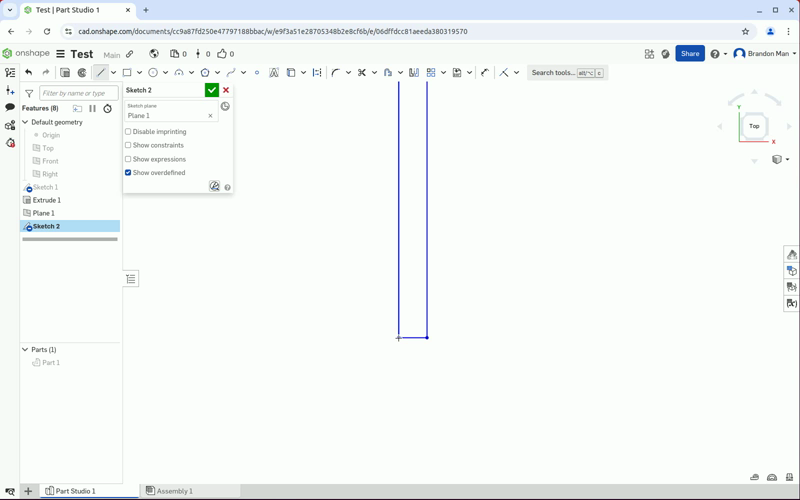
scroll(-6)
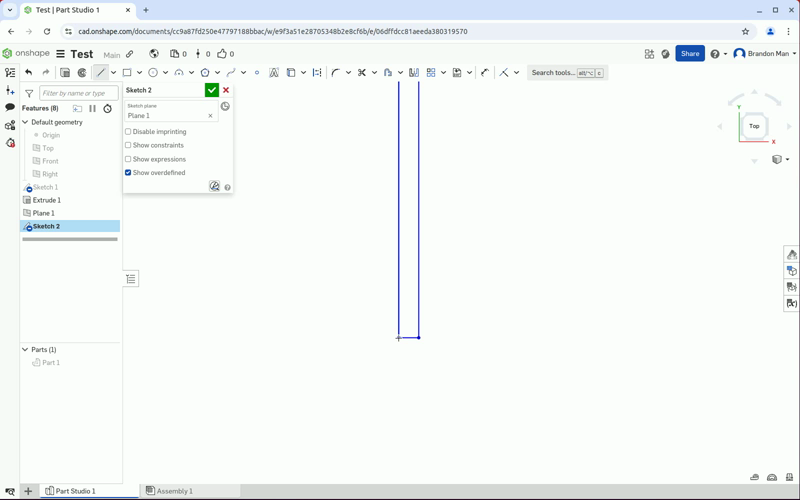
scroll(-6)
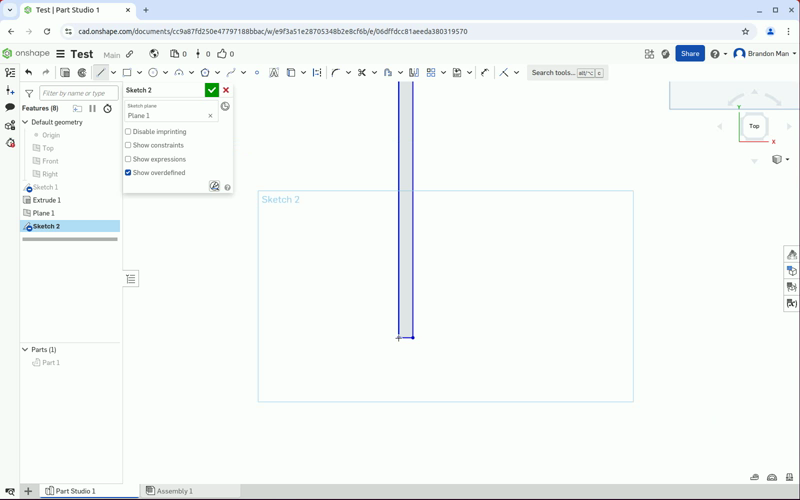
scroll(-6)
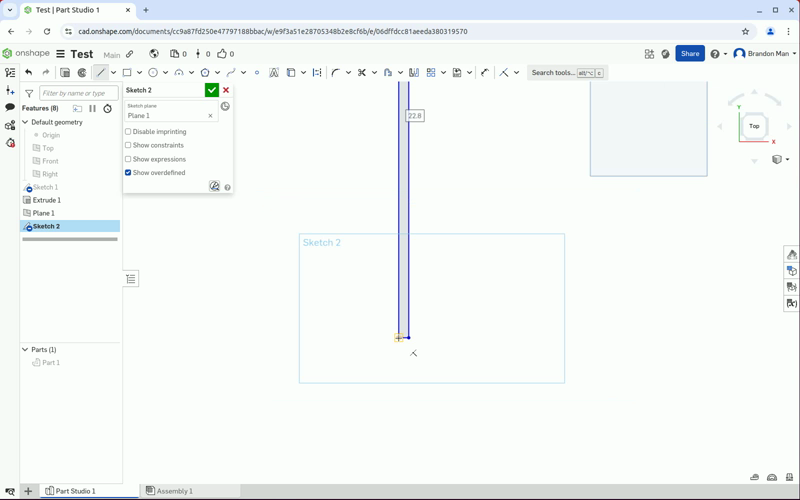
scroll(-6)
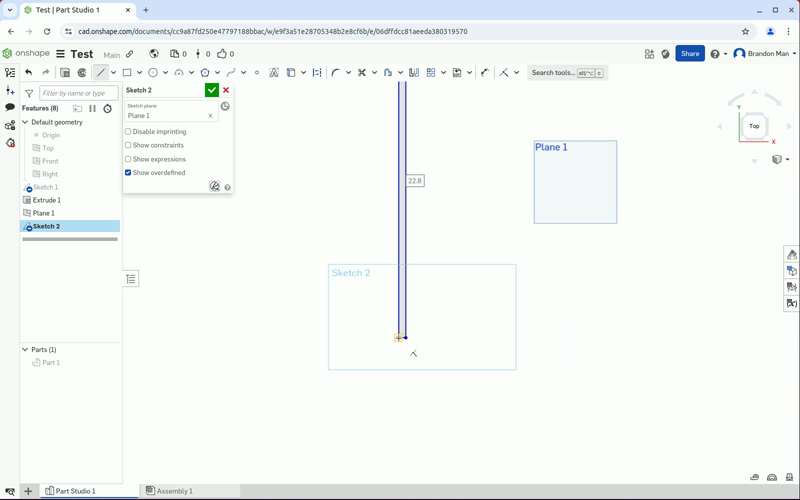
scroll(-6)
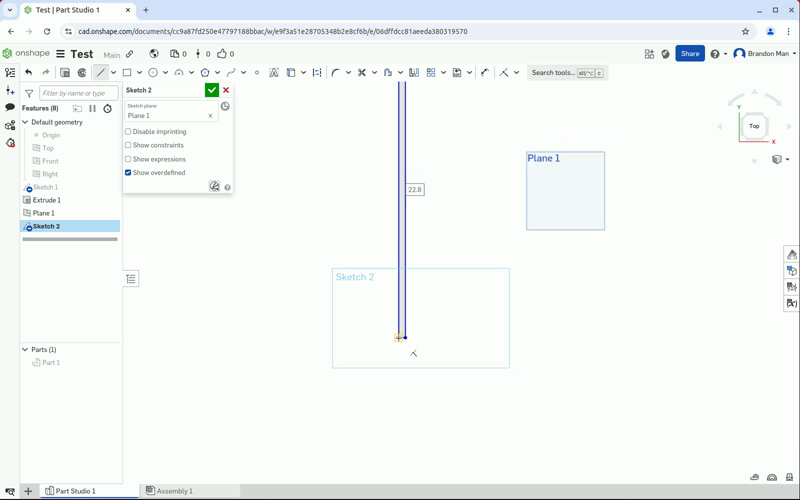
scroll(-6)
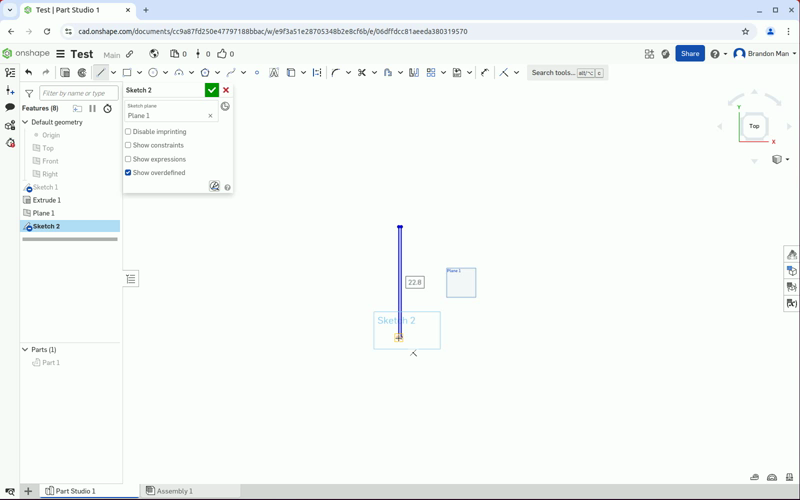
key(esc)
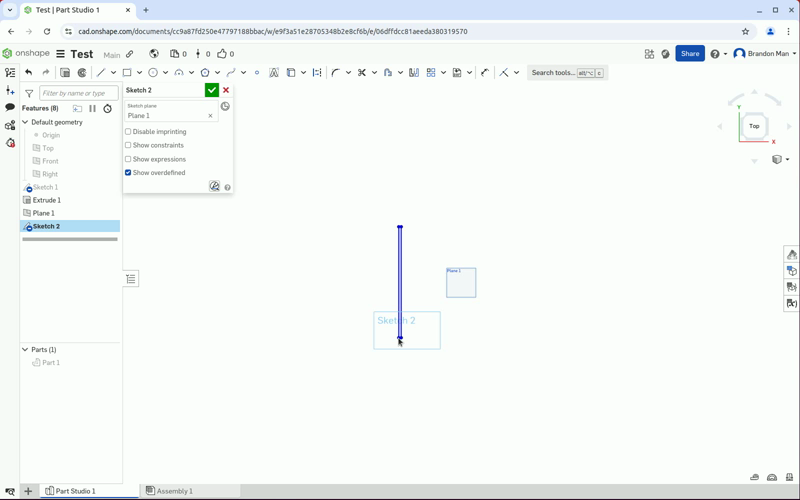
mouse_move(400, 292)
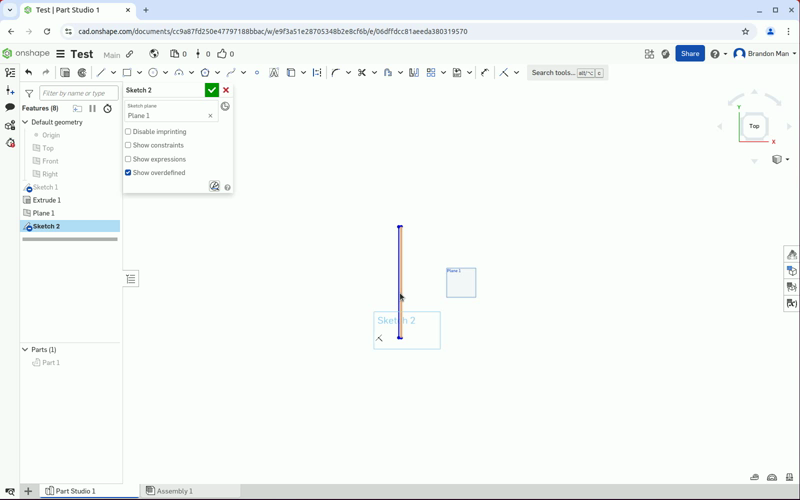
scroll(6)
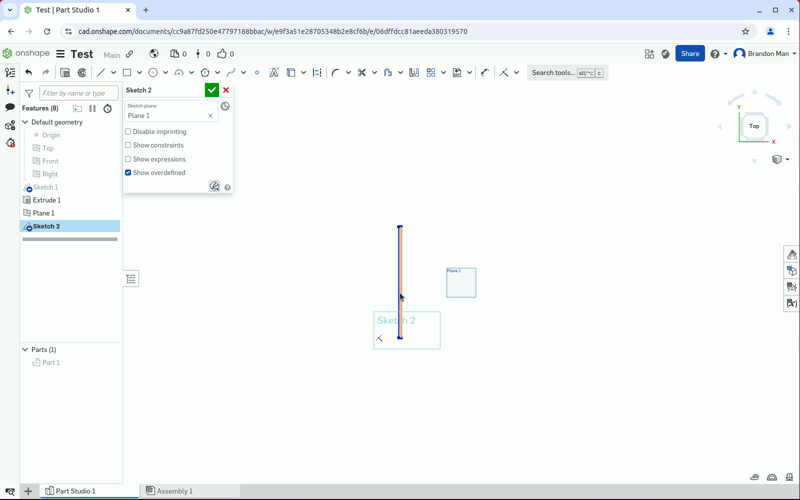
scroll(6)
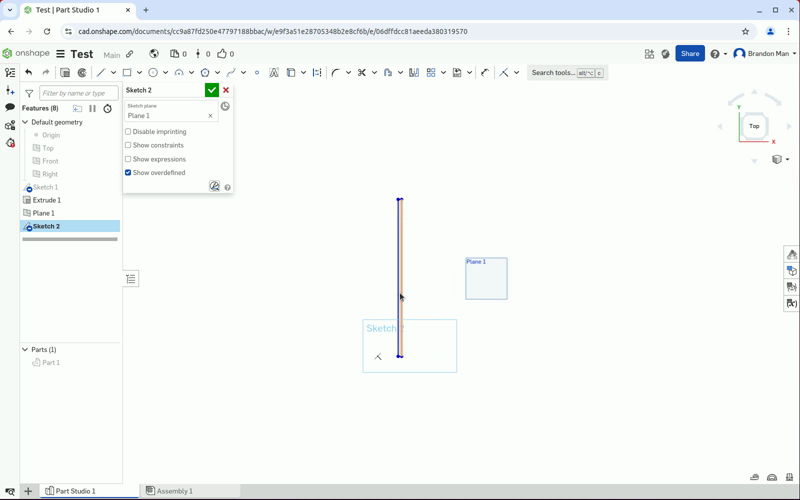
scroll(6)
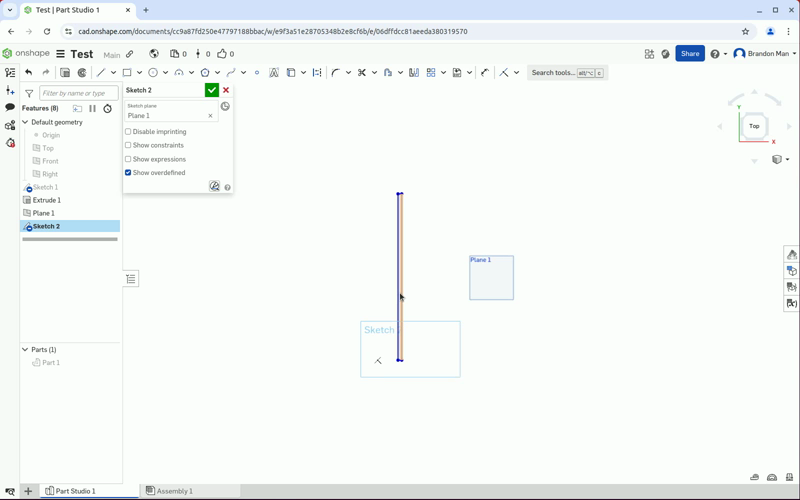
scroll(6)
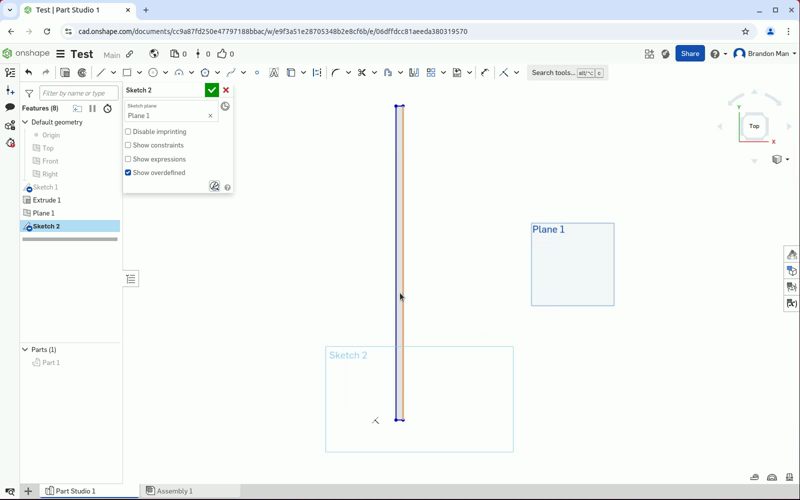
scroll(6)
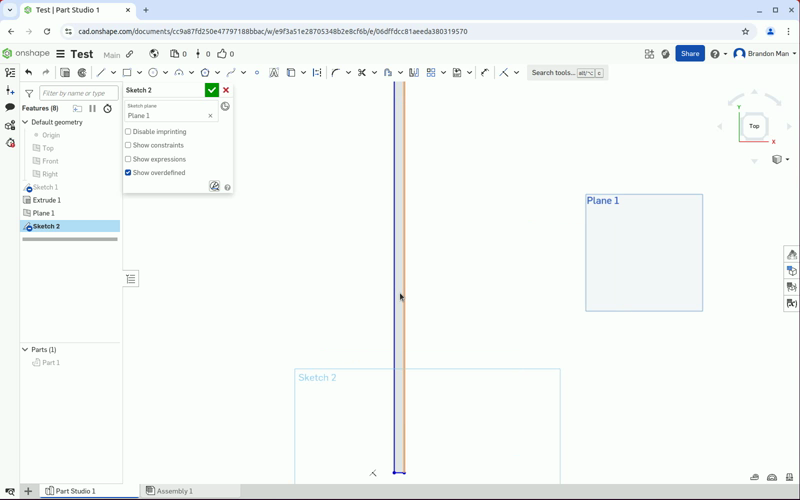
scroll(6)
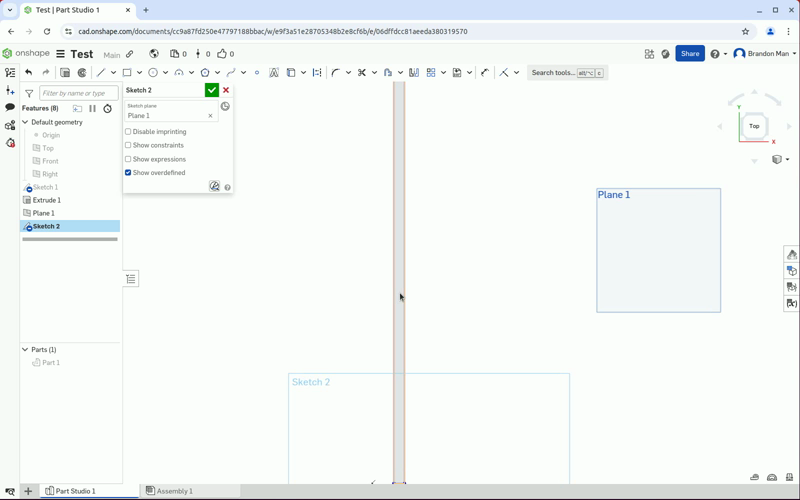
scroll(6)
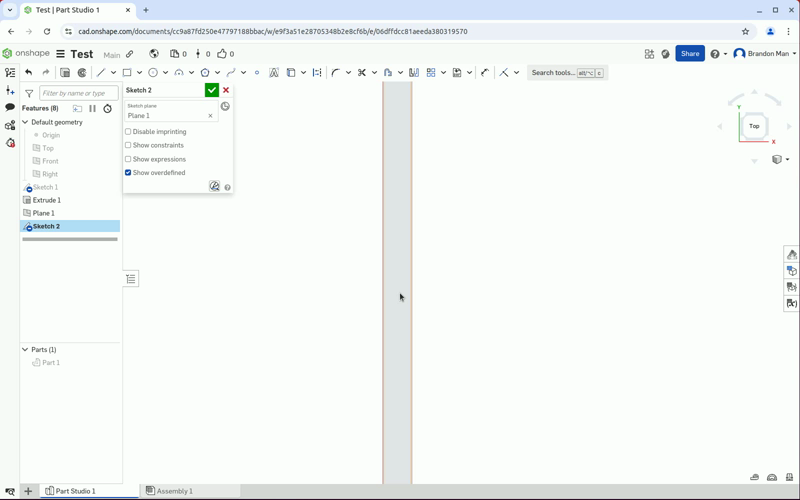
click(400, 292)
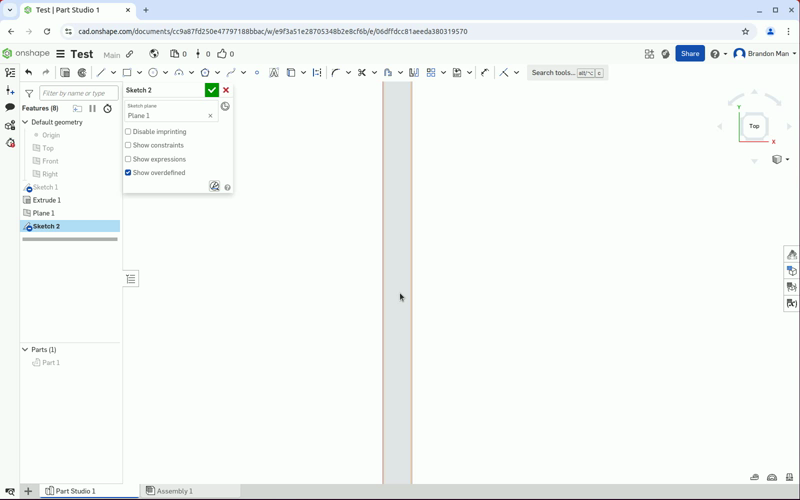
scroll(-6)
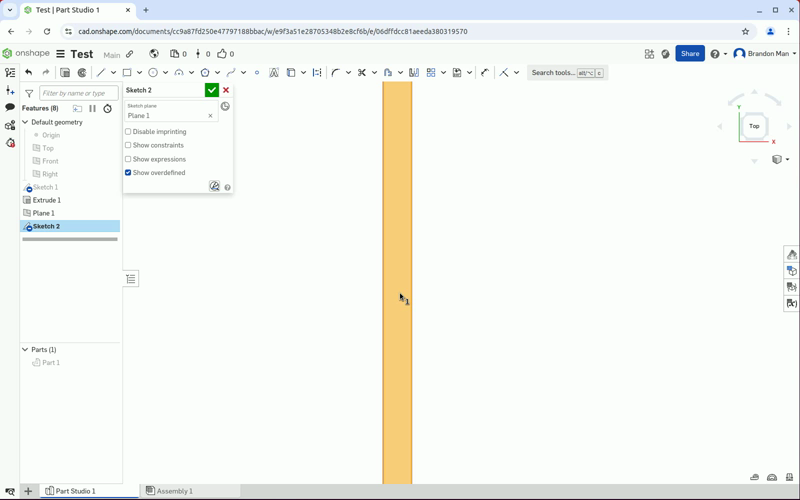
scroll(-6)
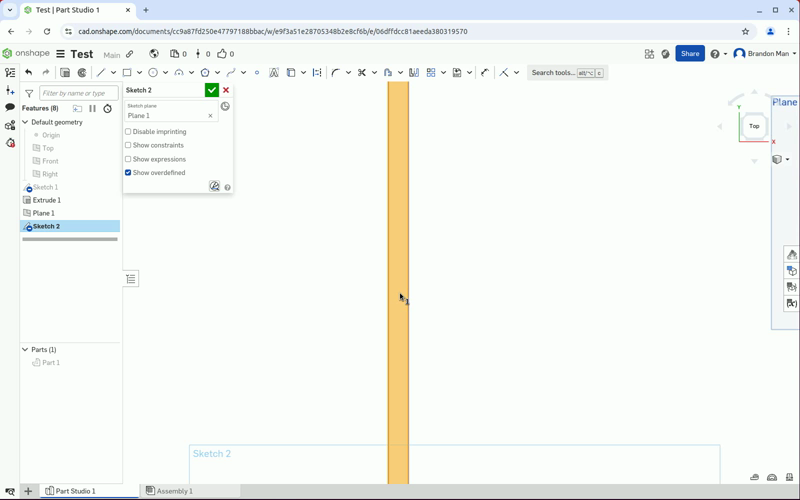
scroll(-6)
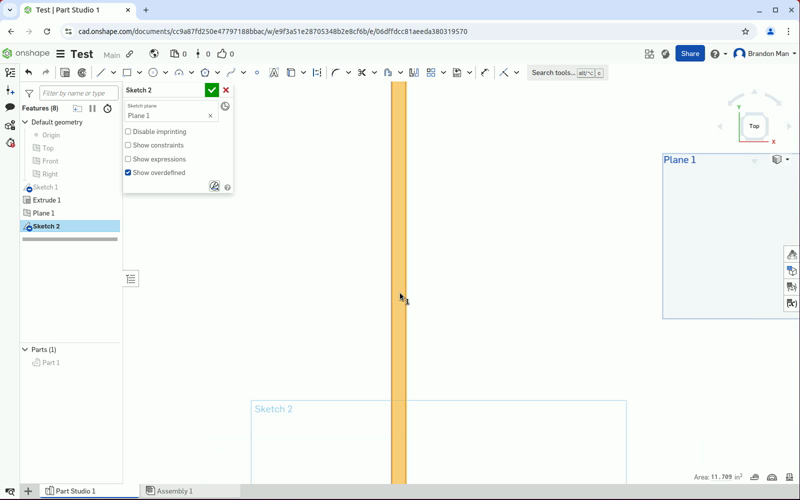
scroll(-6)
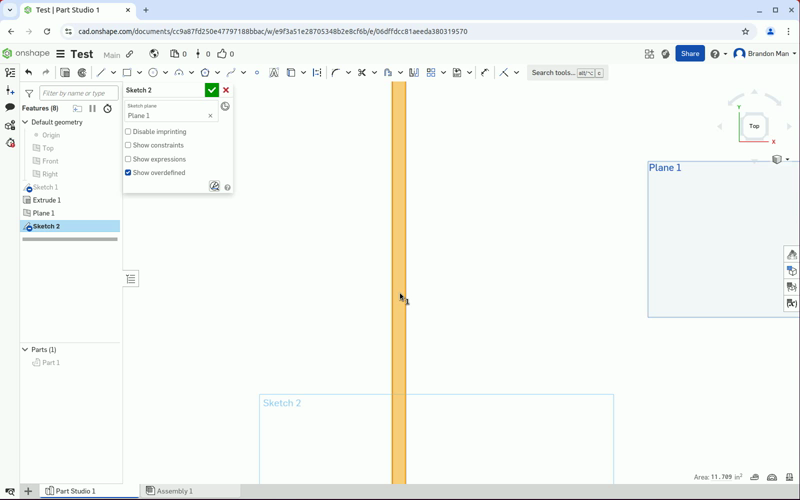
scroll(-6)
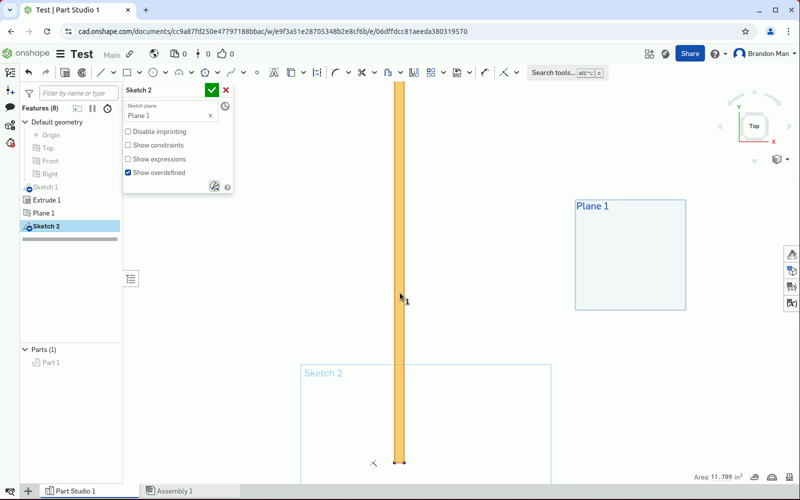
scroll(-6)
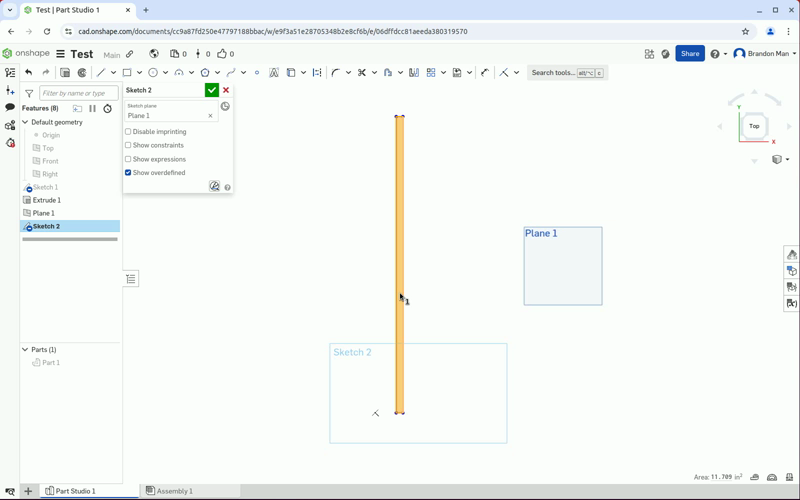
scroll(-6)
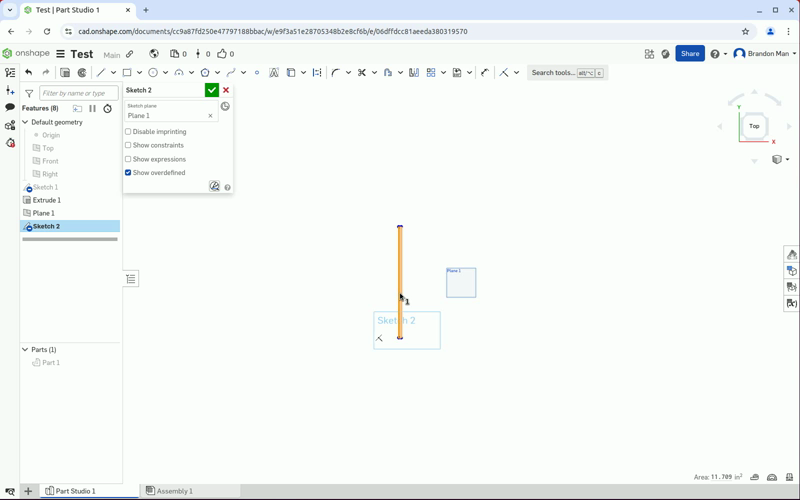
mouse_move(73, 352)
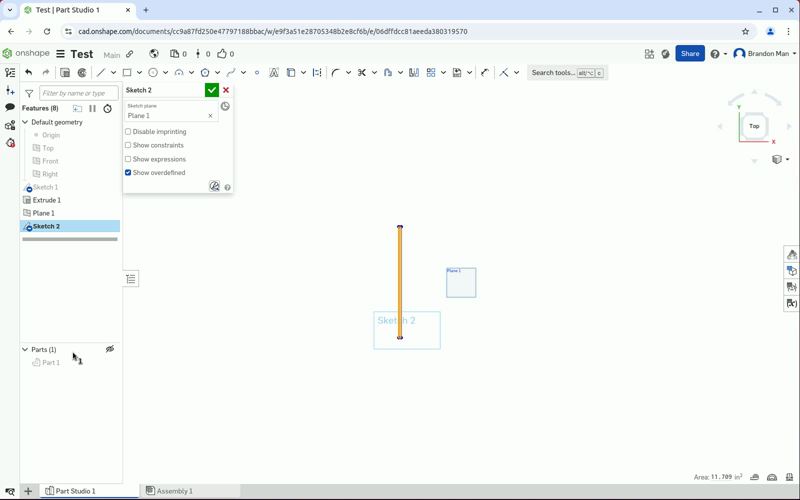
key(shift+y)
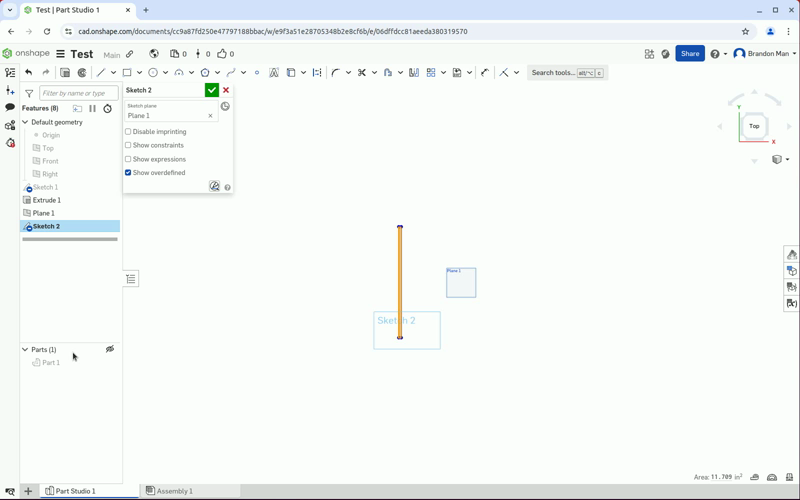
key(shift+e)
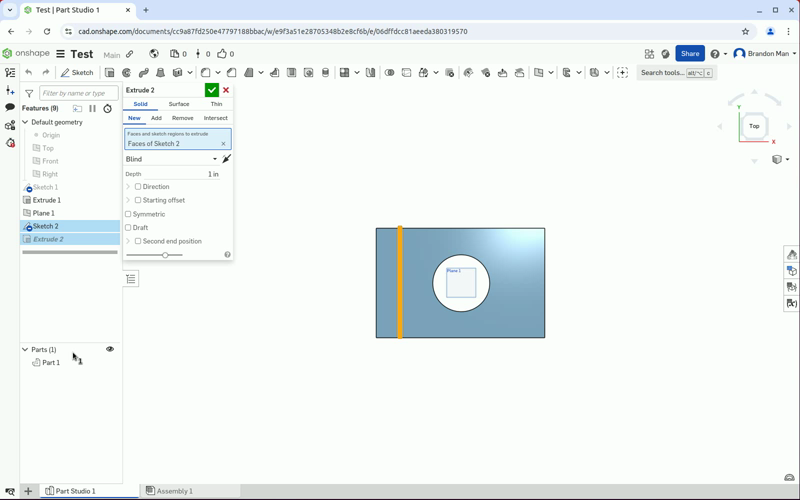
mouse_move(143, 106)
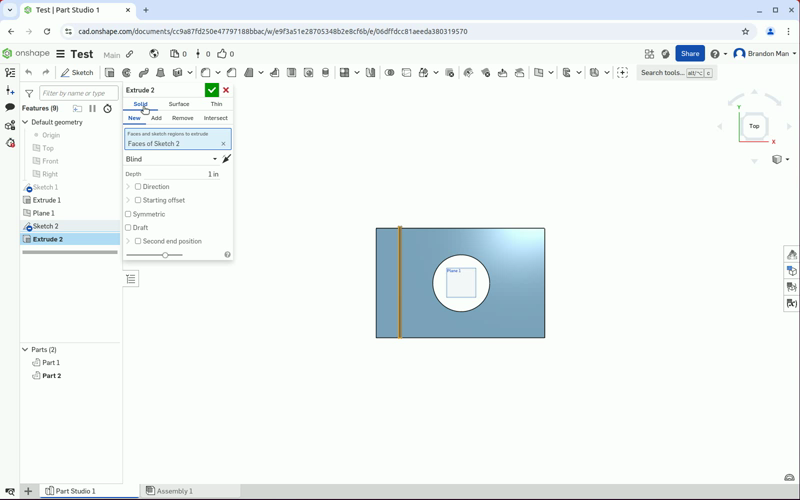
click(143, 106)
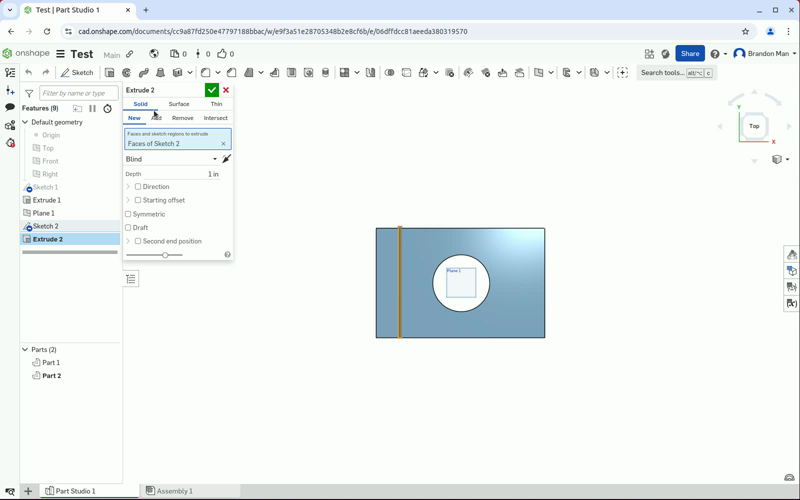
mouse_move(186, 120)
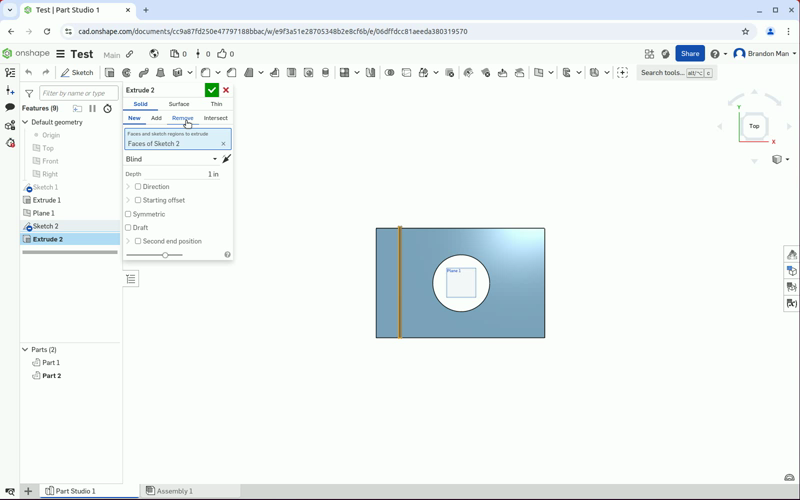
click(186, 120)
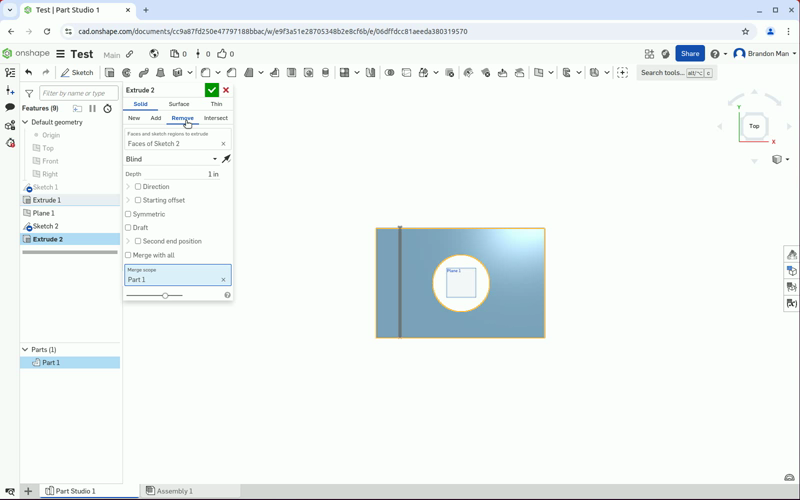
key(tab, 4)
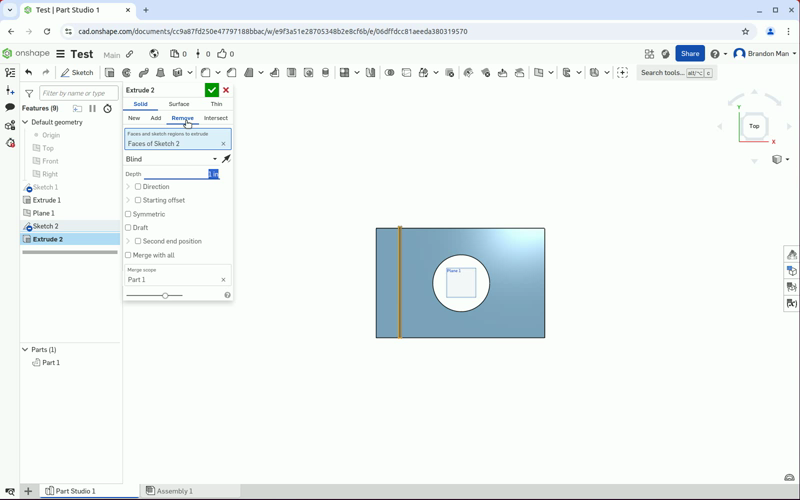
text(1.204)
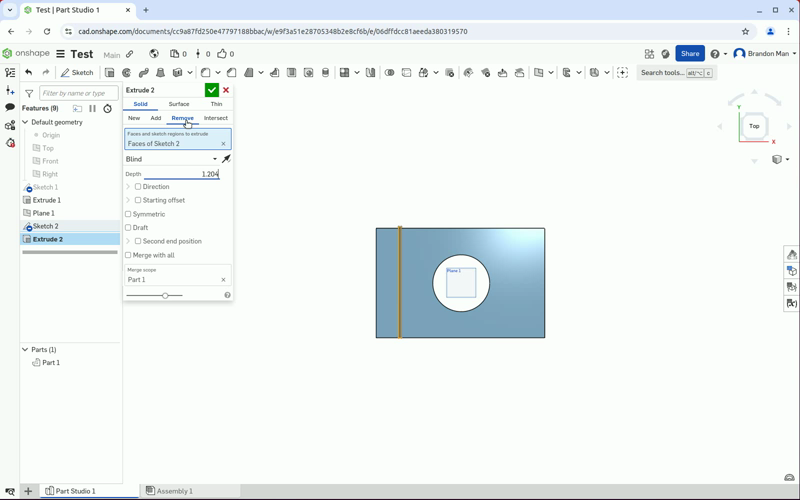
key(tab, 6)
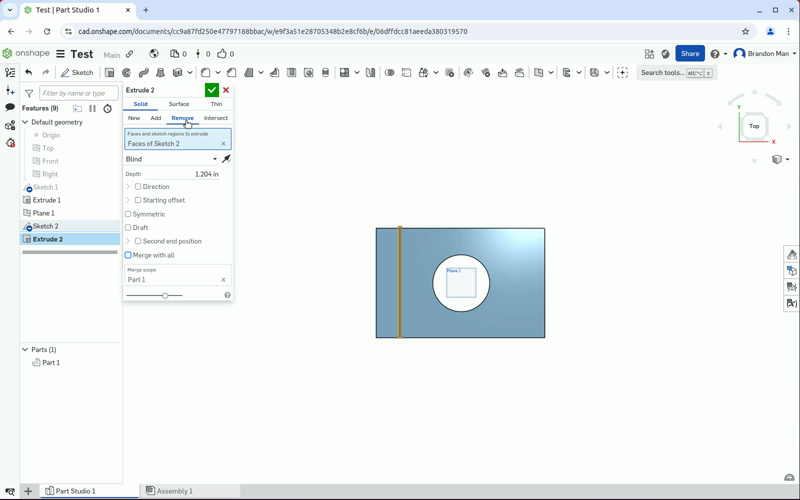
key(space)
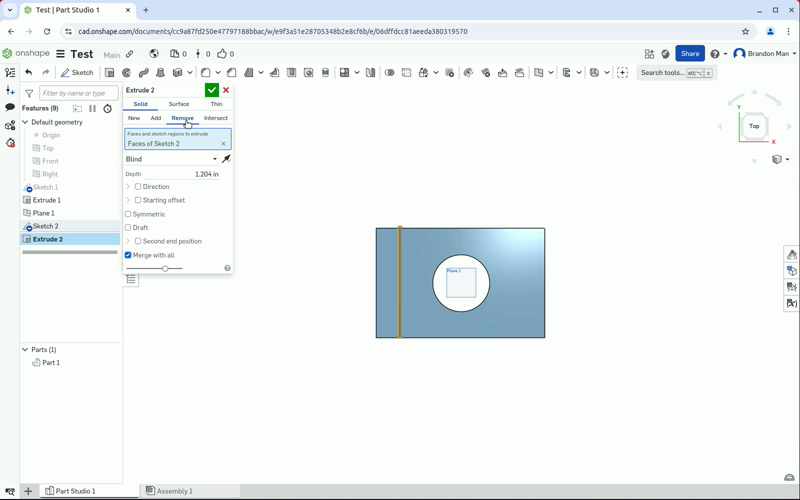
key(enter)
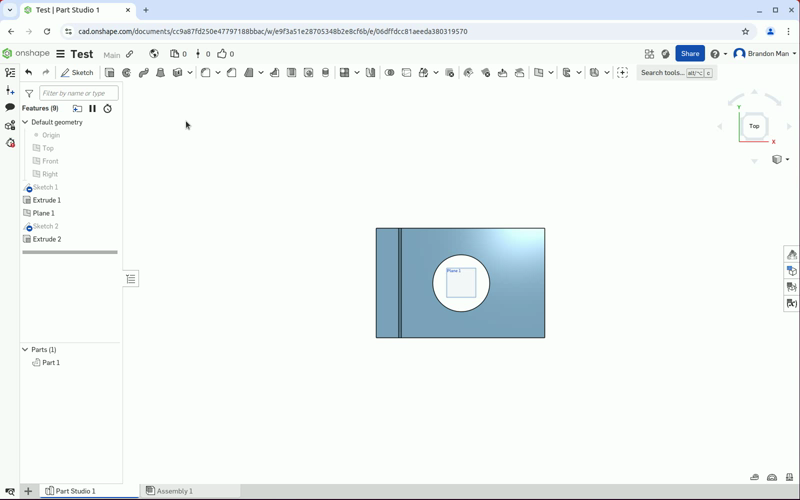
key(shift+h)
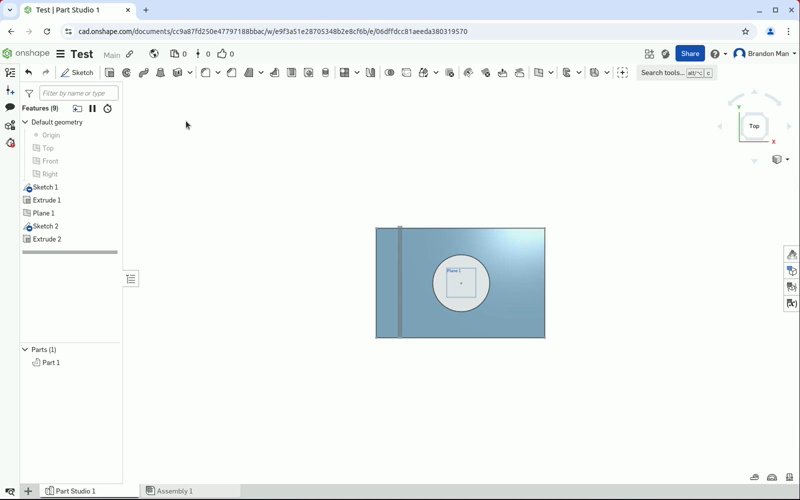
key(shift+h)
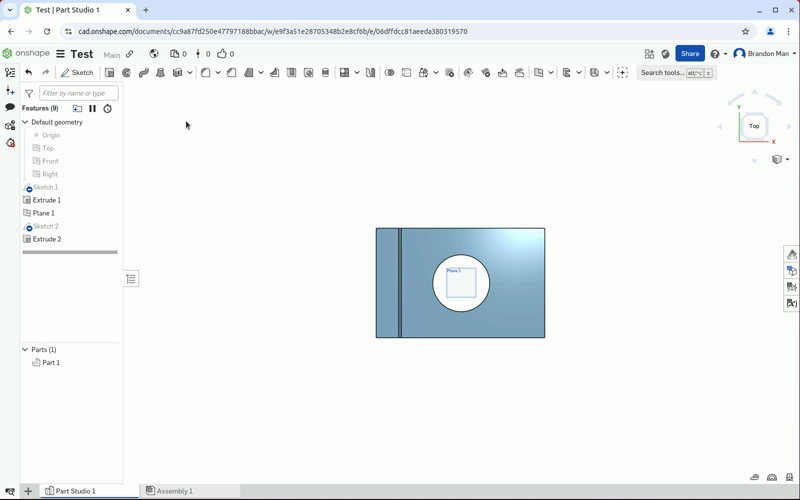
mouse_move(73, 189)
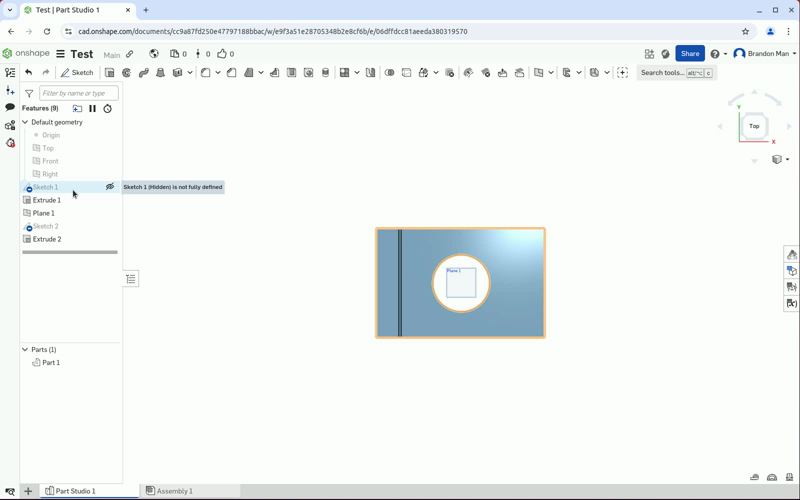
click(73, 189)
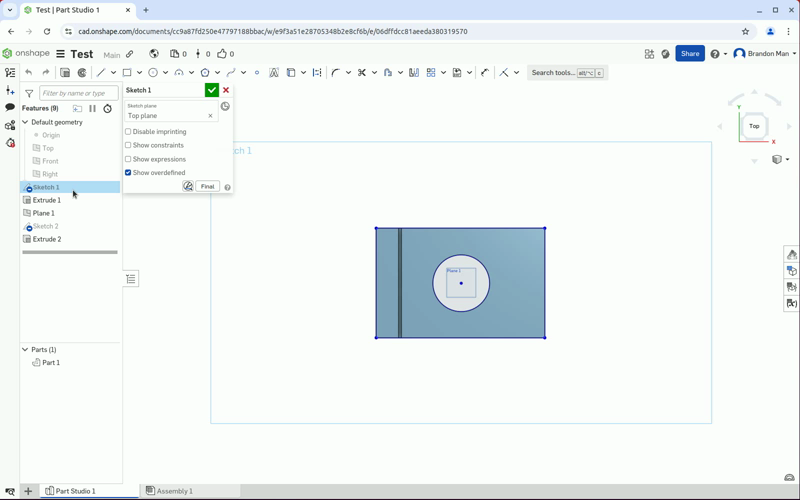
mouse_move(229, 92)
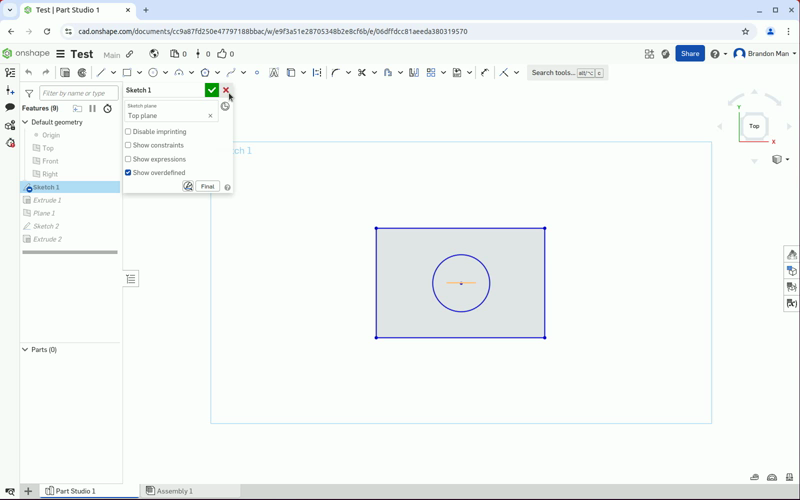
click(229, 92)
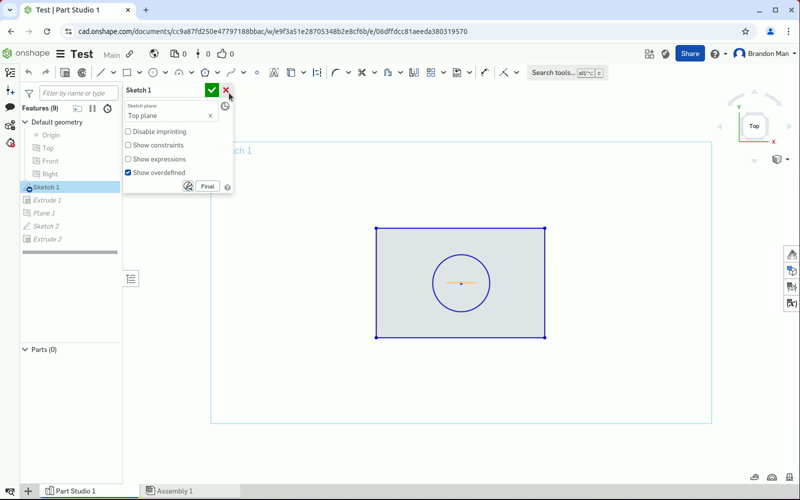
key(shift+s)
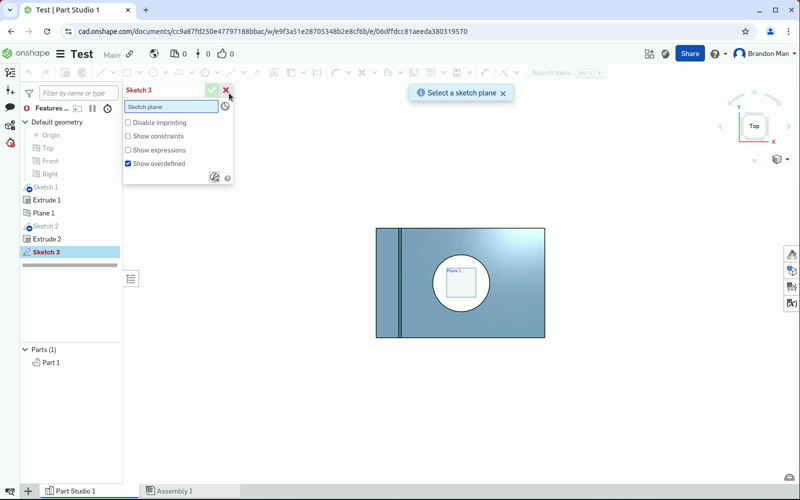
mouse_move(73, 215)
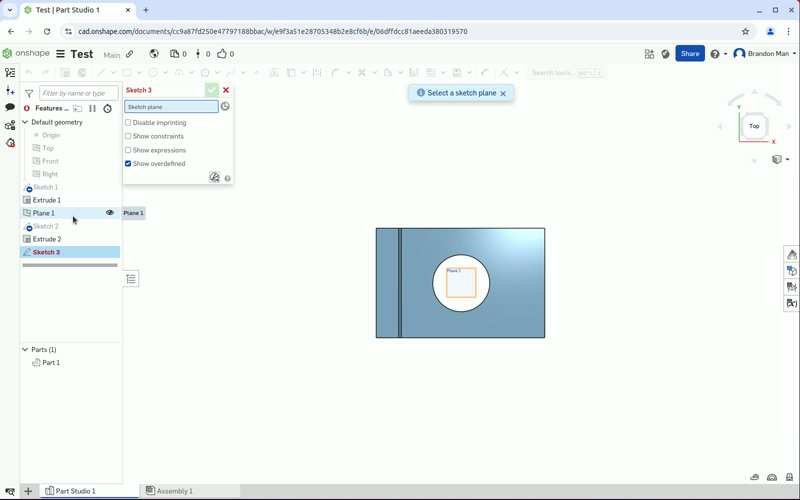
click(73, 215)
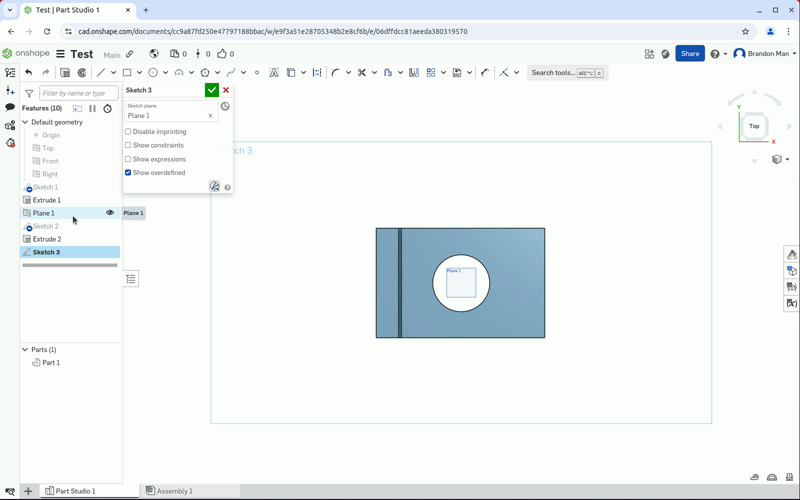
mouse_move(73, 352)
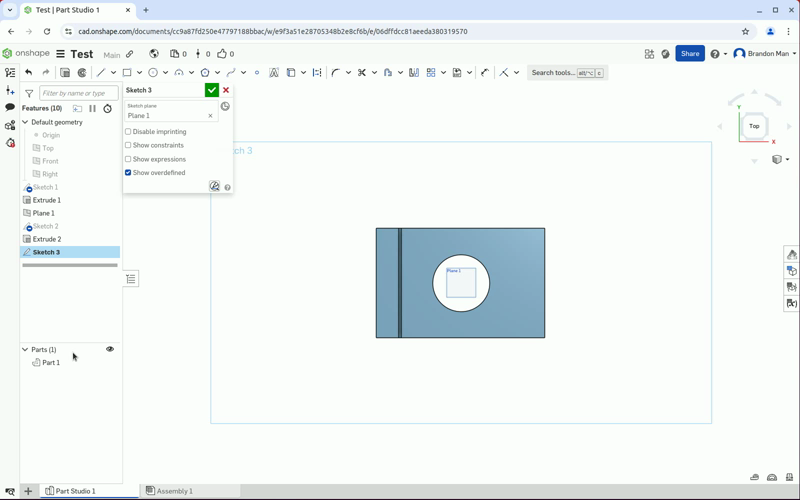
key(y)
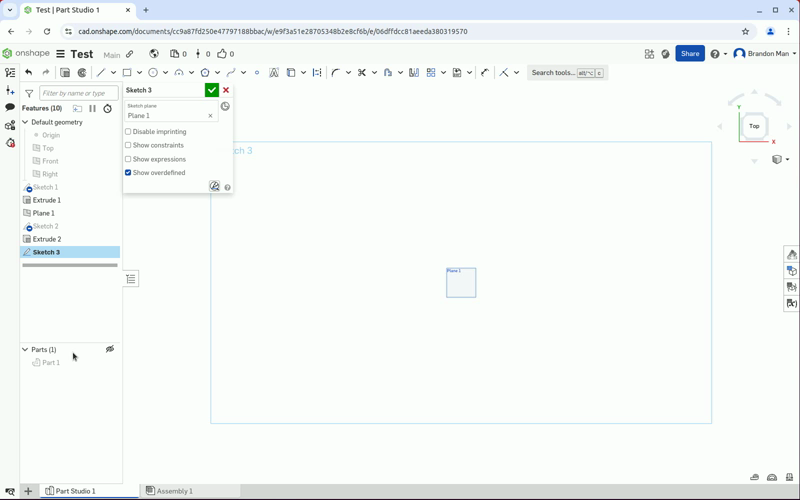
key(l)
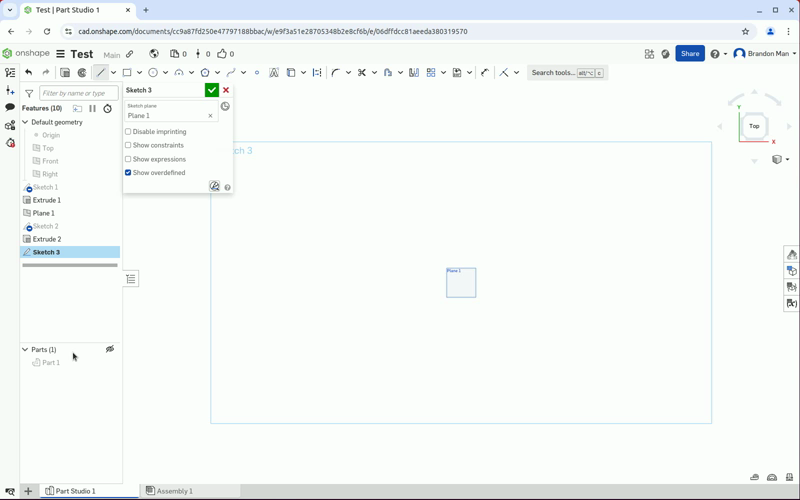
key_down(shift)
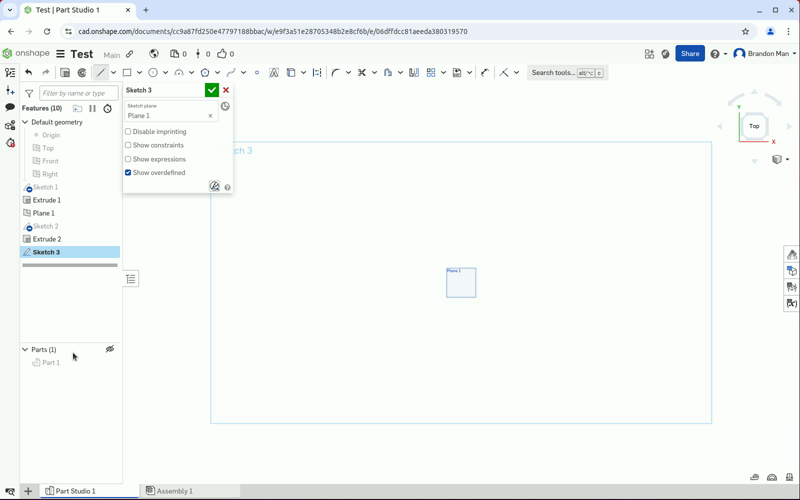
mouse_move(446, 337)
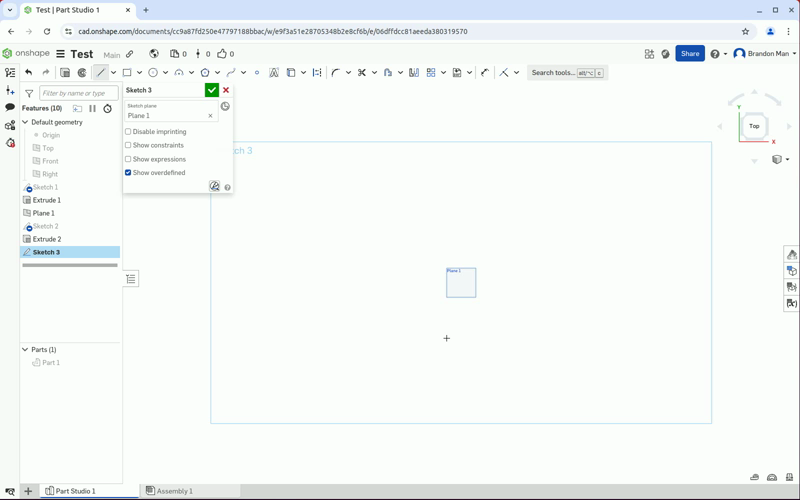
click(446, 337)
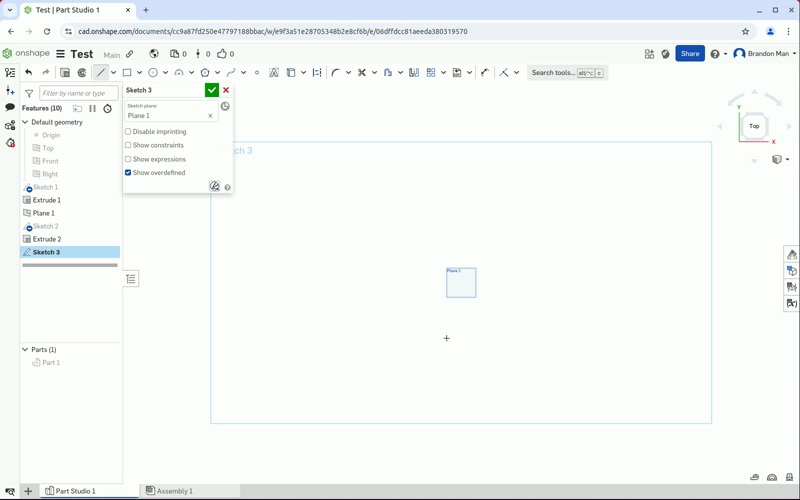
key_up(shift)
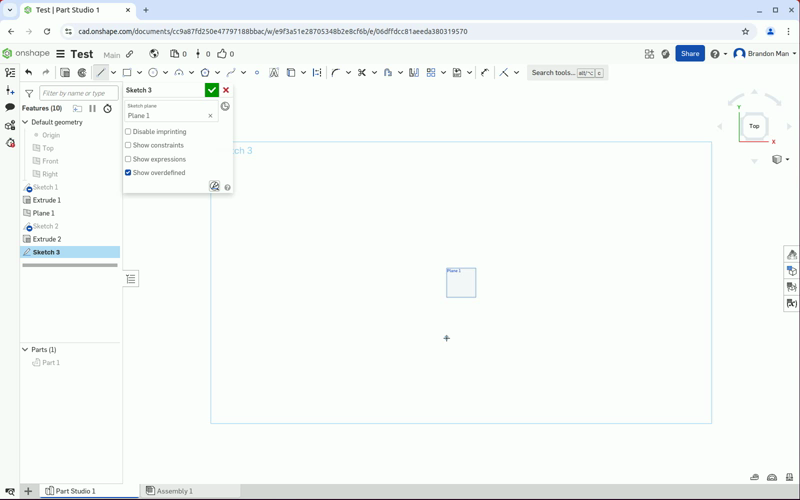
key_down(shift)
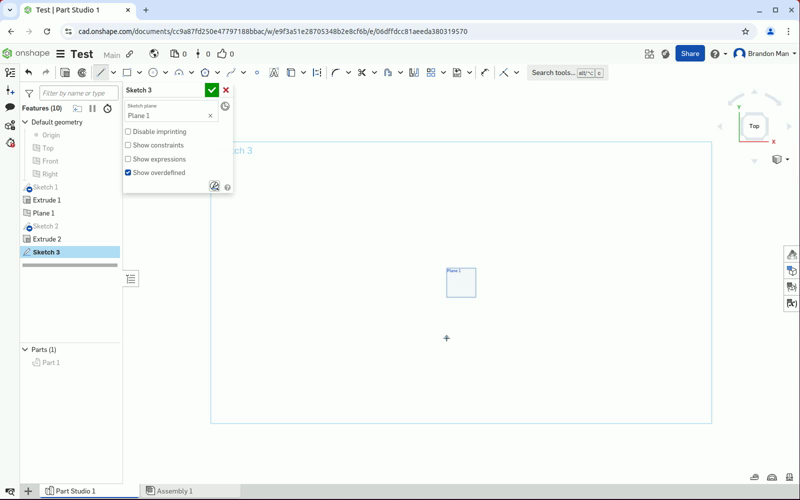
mouse_move(476, 337)
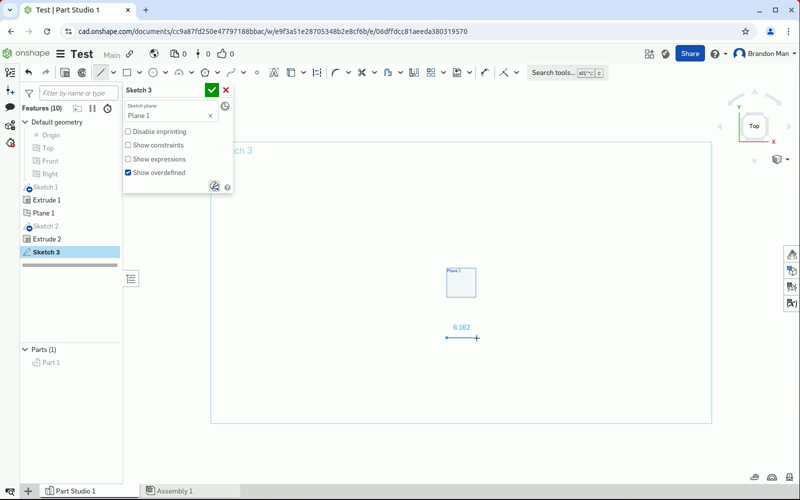
mouse_move(475, 337)
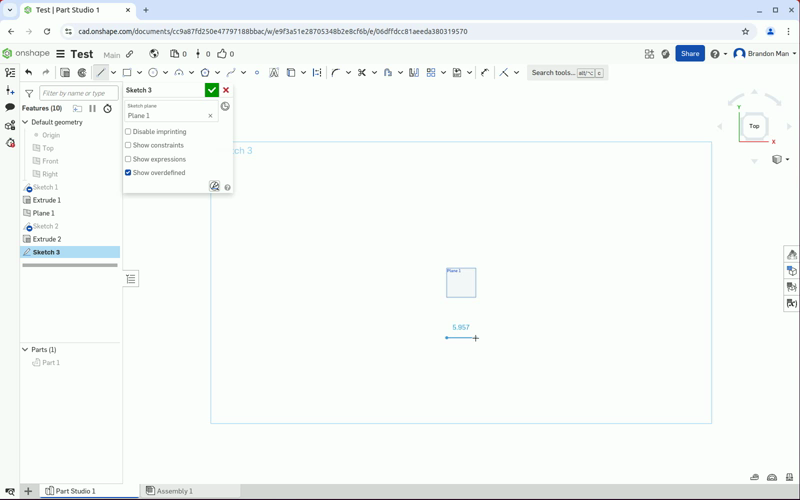
click(475, 337)
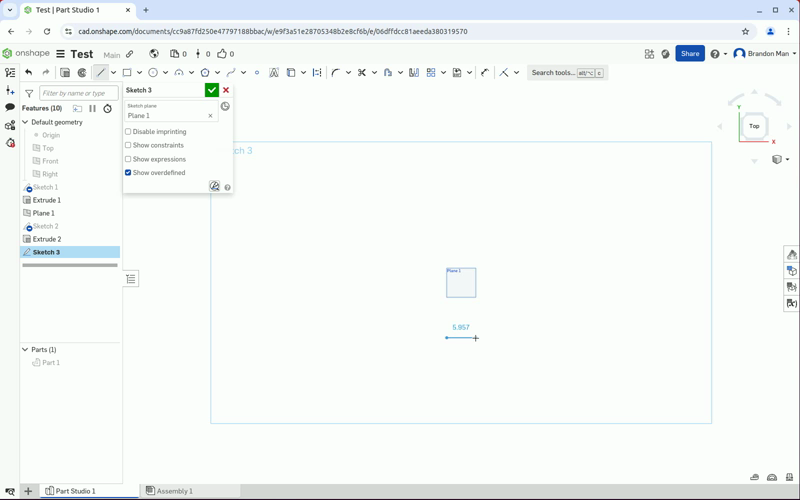
key_up(shift)
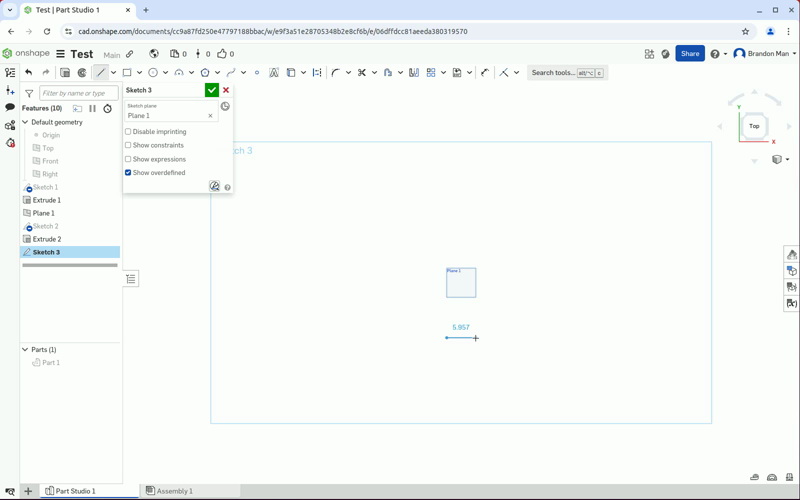
key_down(shift)
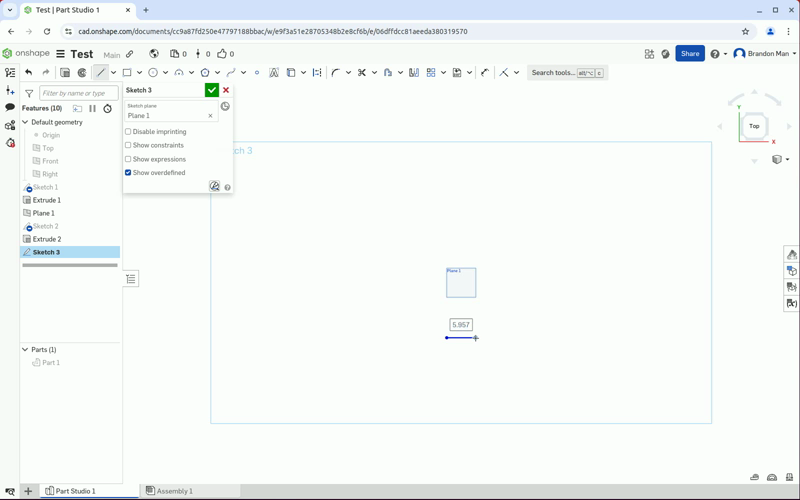
mouse_move(505, 337)
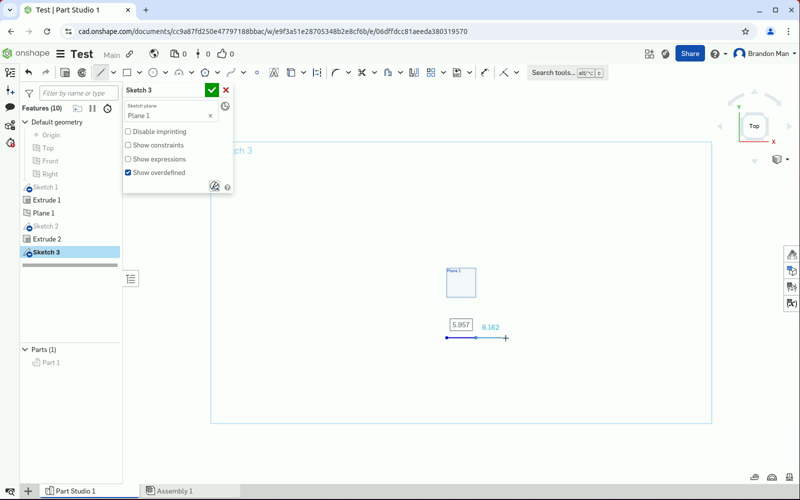
mouse_move(475, 305)
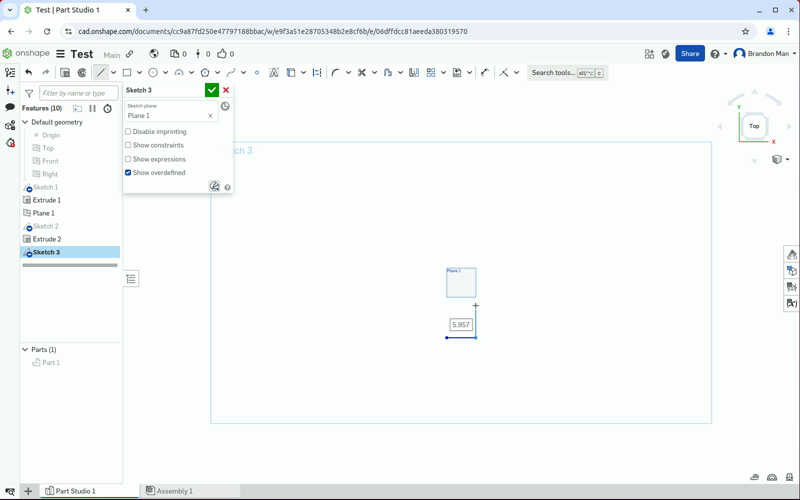
click(475, 305)
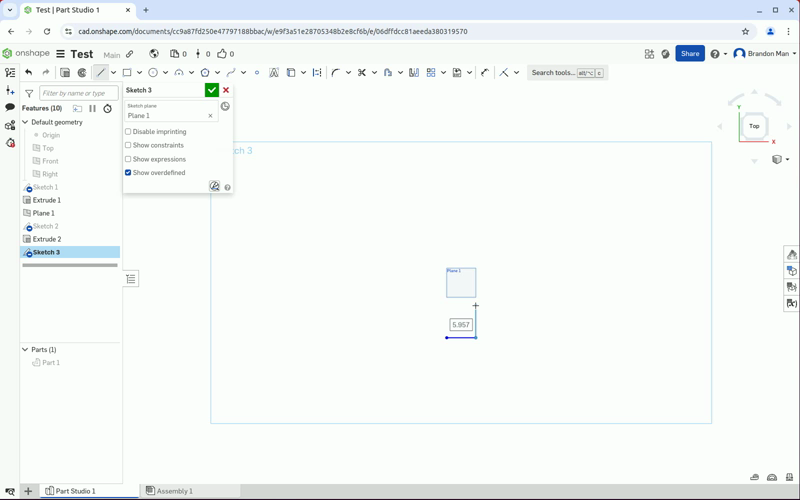
key_up(shift)
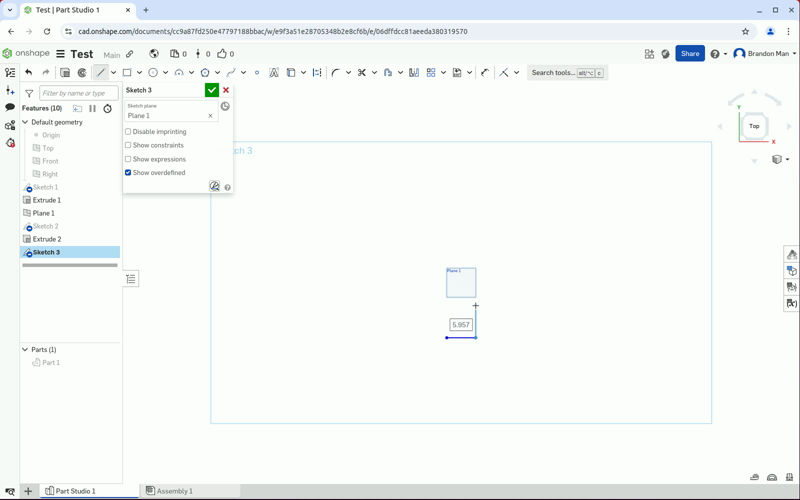
key(esc)
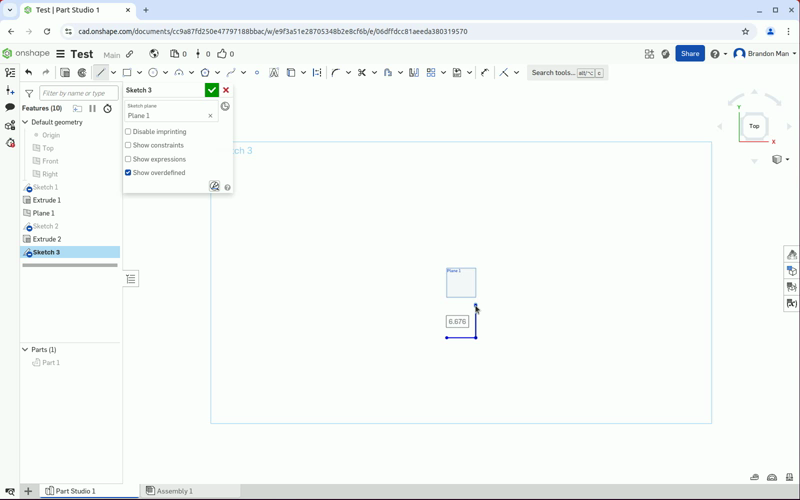
key(a)
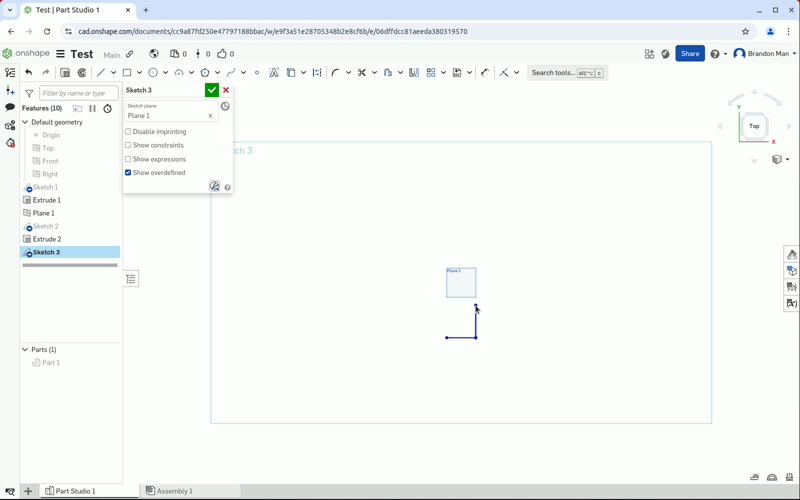
mouse_move(475, 305)
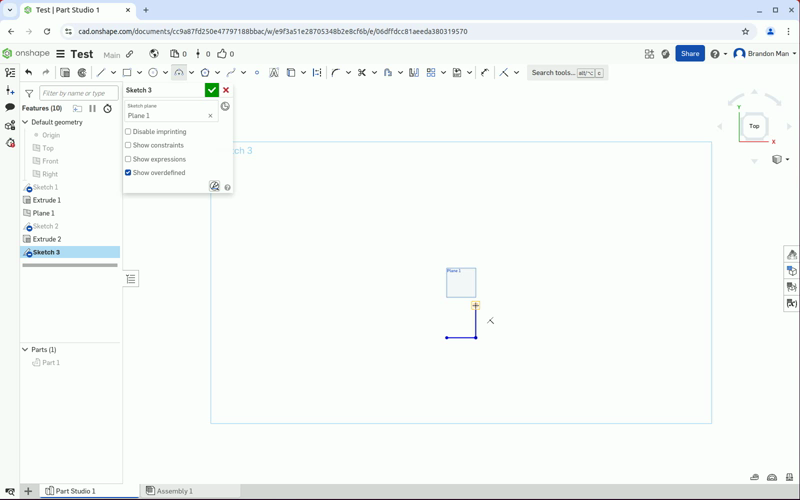
click(475, 305)
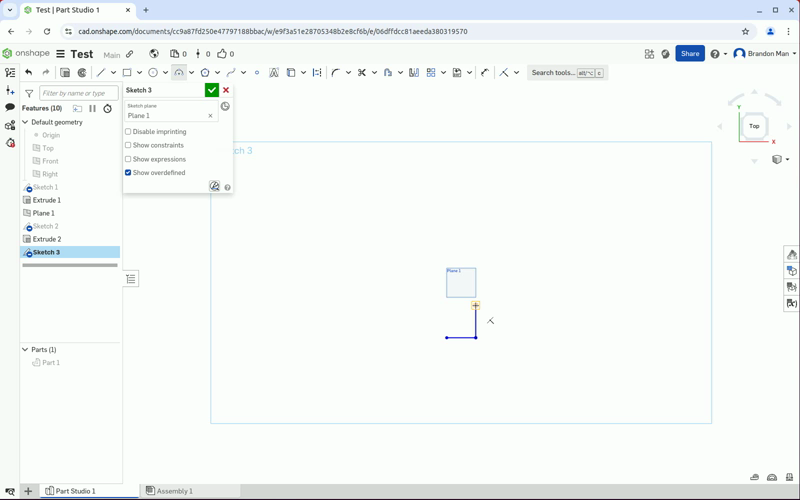
key_down(shift)
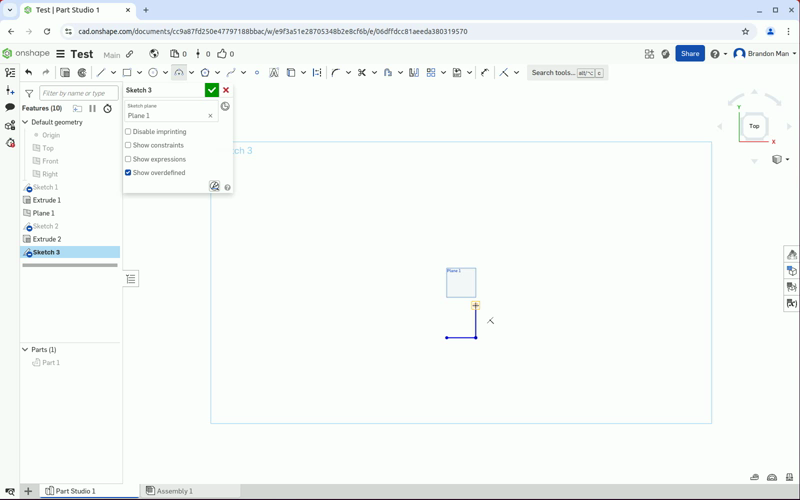
mouse_move(446, 305)
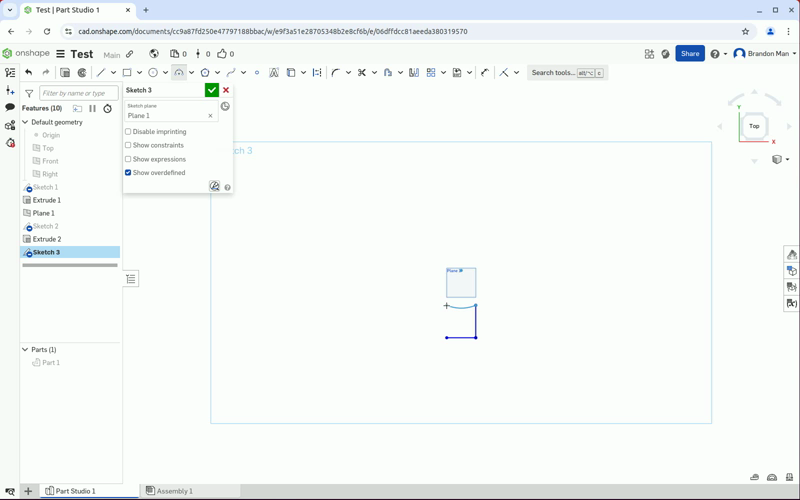
click(446, 305)
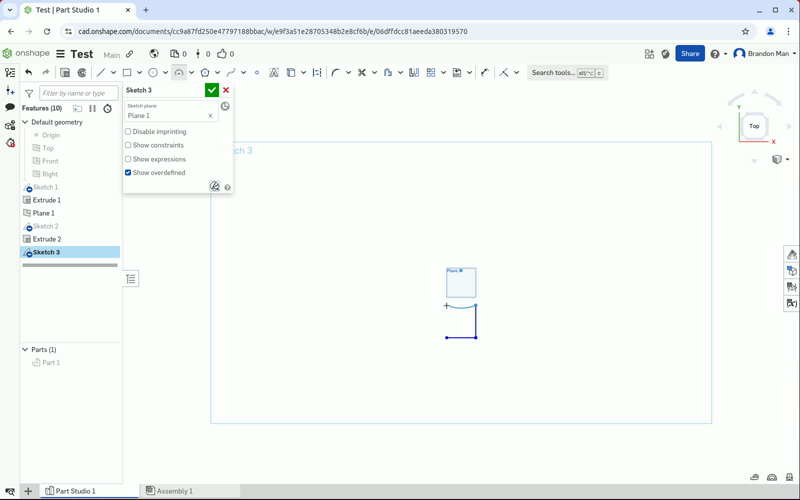
mouse_move(461, 309)
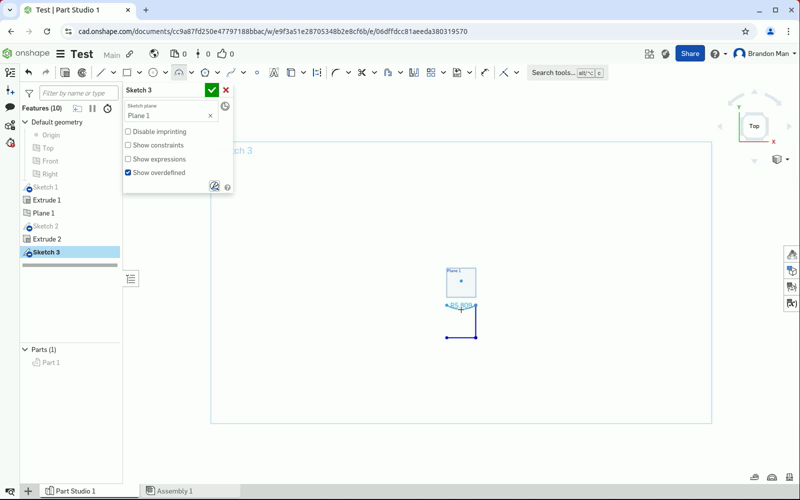
click(461, 309)
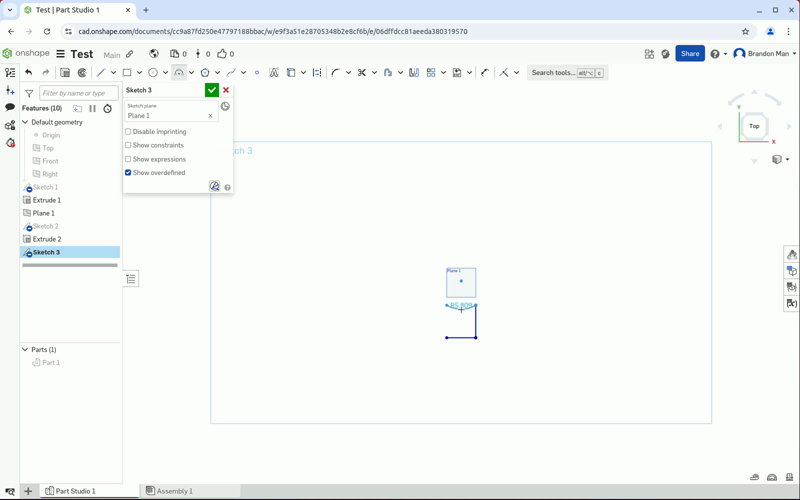
key_up(shift)
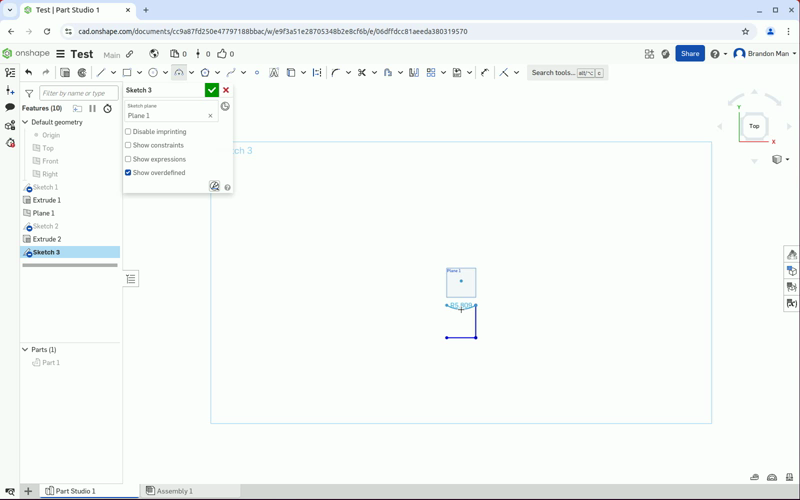
key(esc)
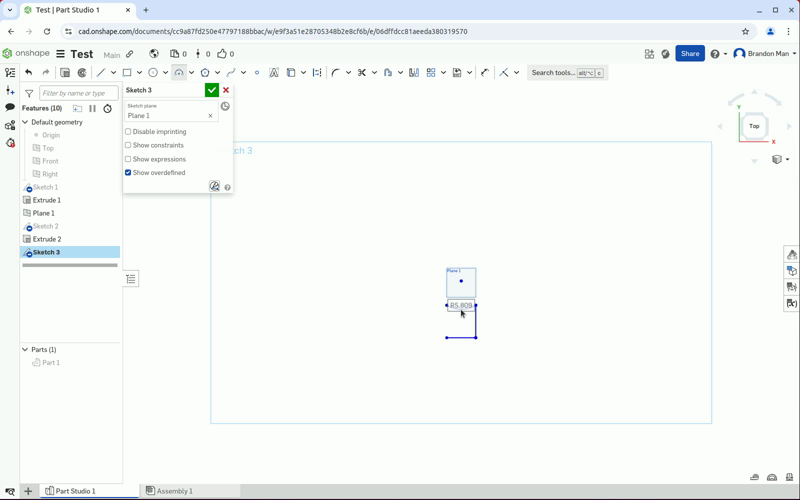
key(l)
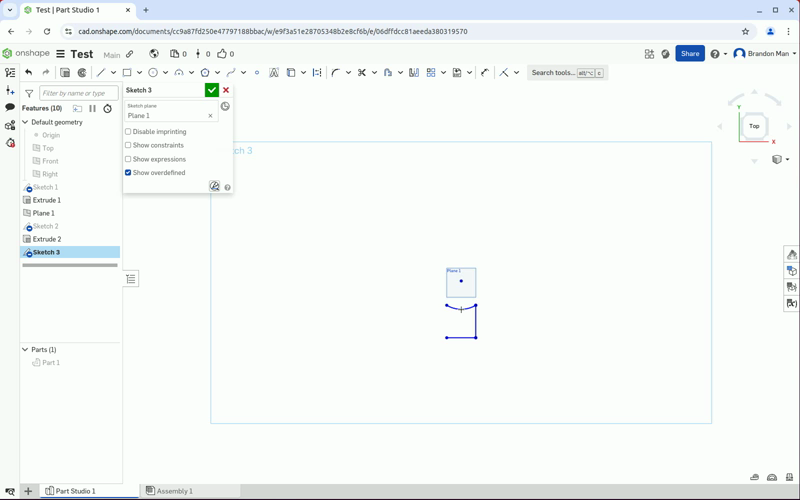
mouse_move(446, 305)
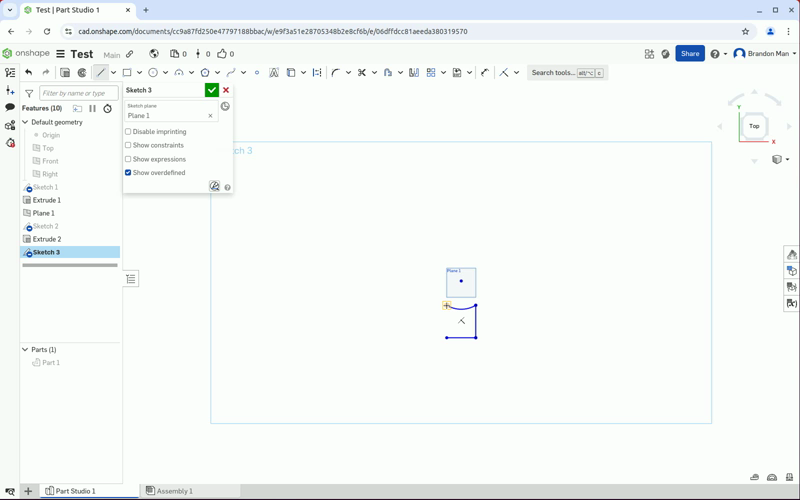
click(446, 305)
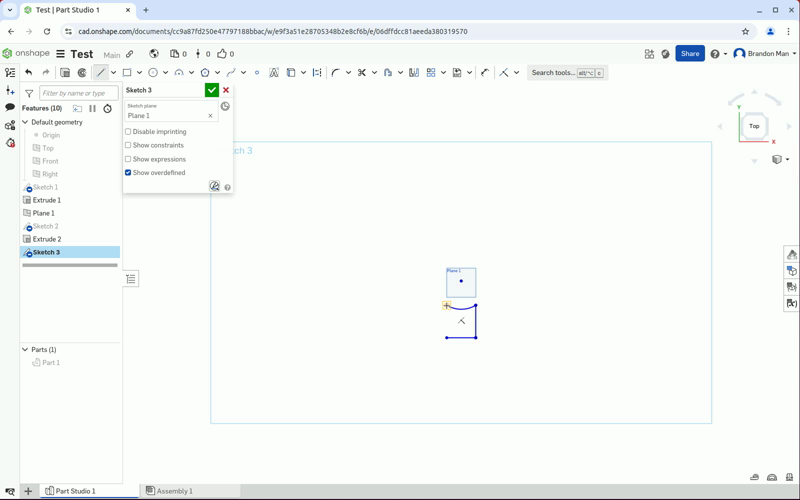
mouse_move(476, 305)
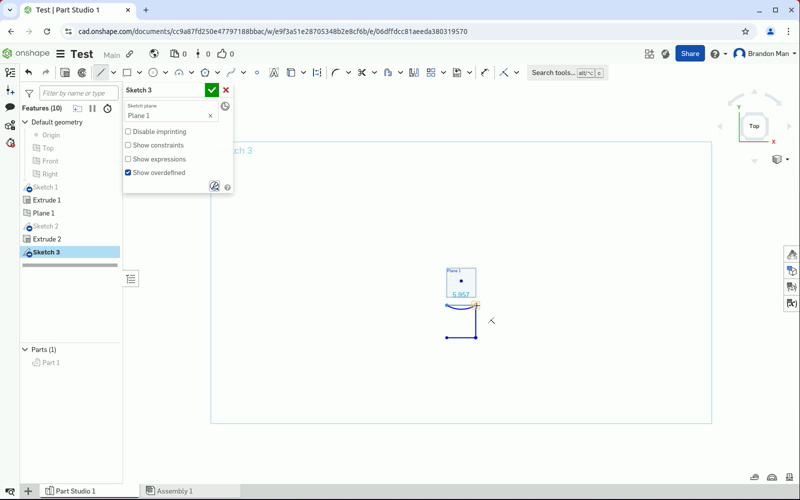
key_down(shift)
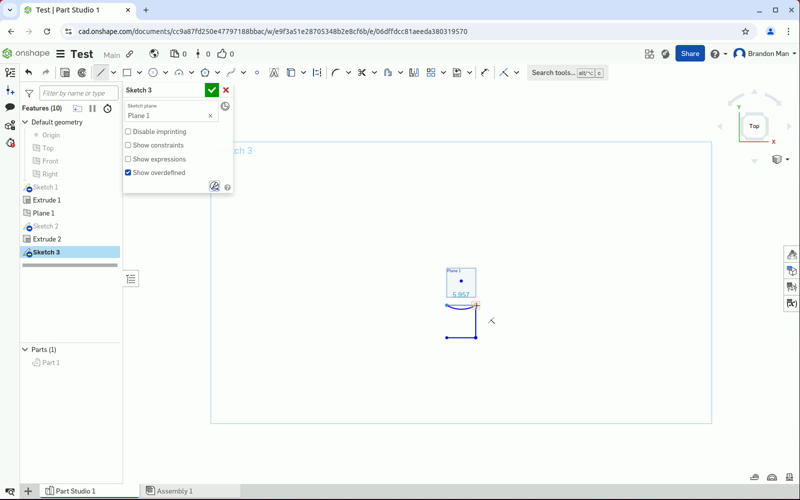
mouse_move(446, 337)
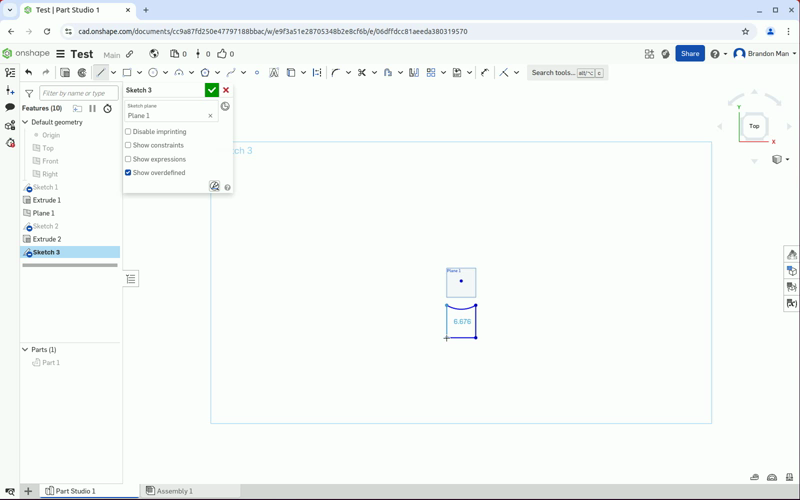
key_up(shift)
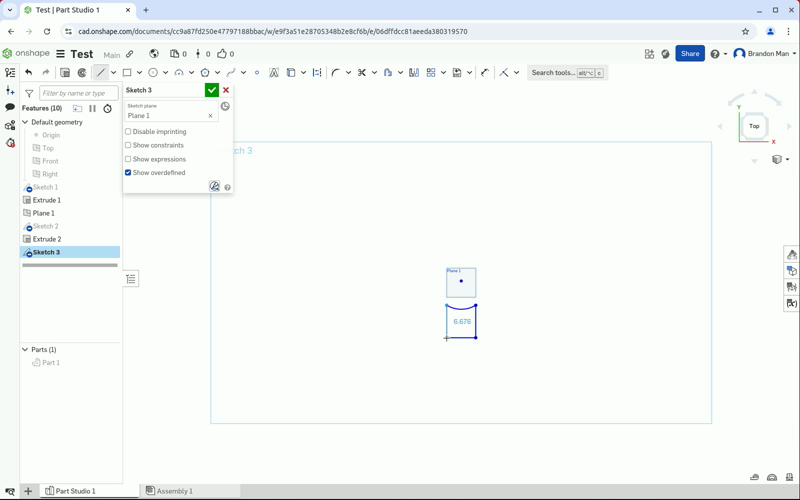
click(446, 337)
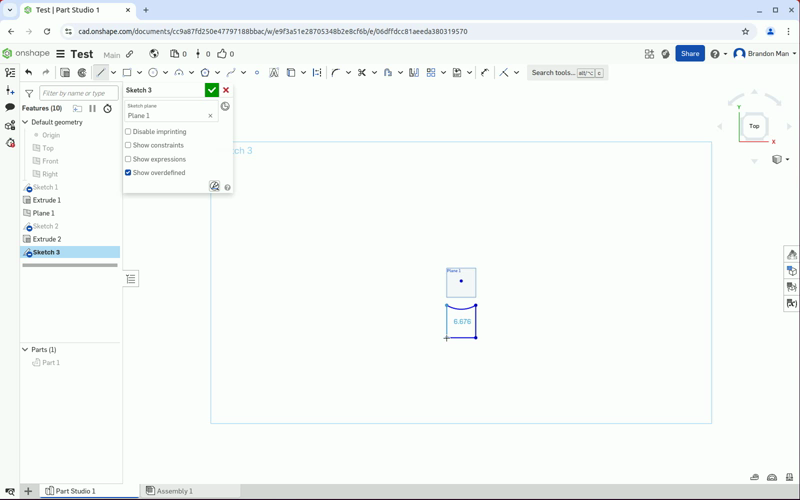
key(esc)
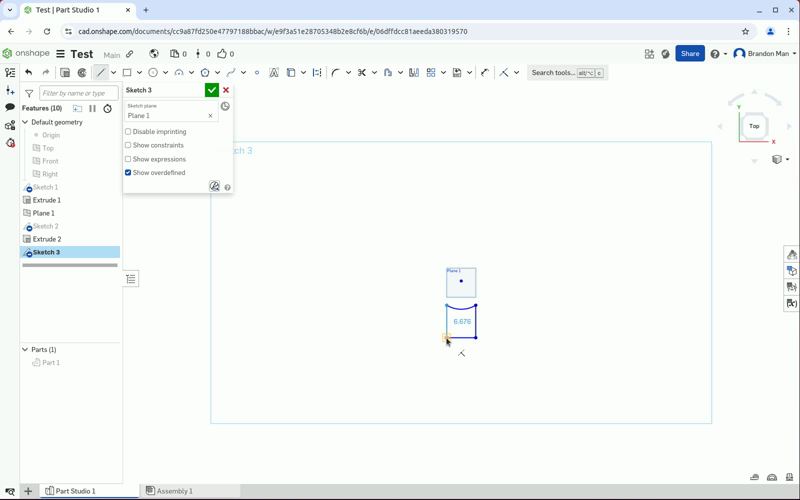
mouse_move(460, 326)
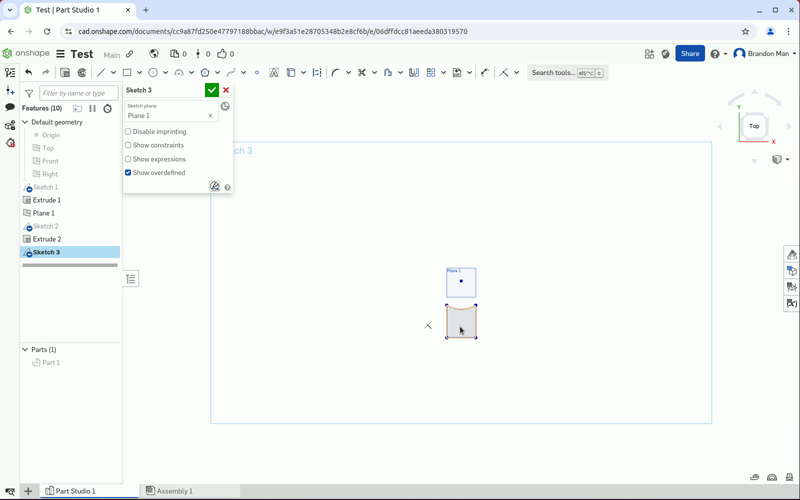
scroll(6)
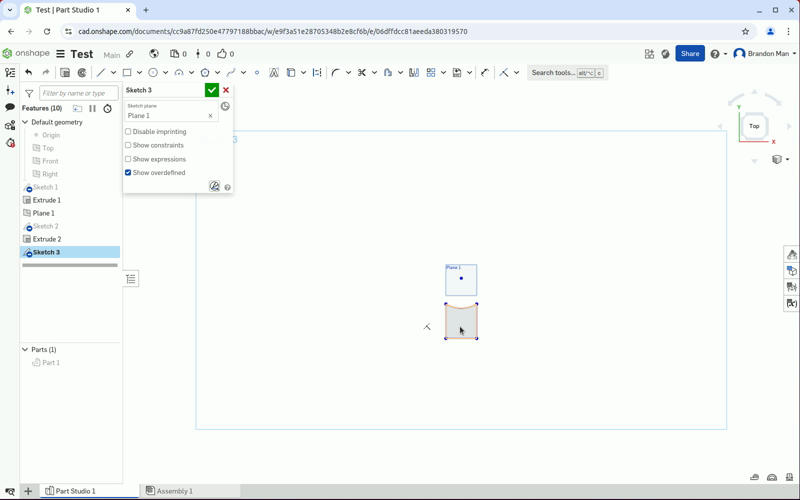
scroll(6)
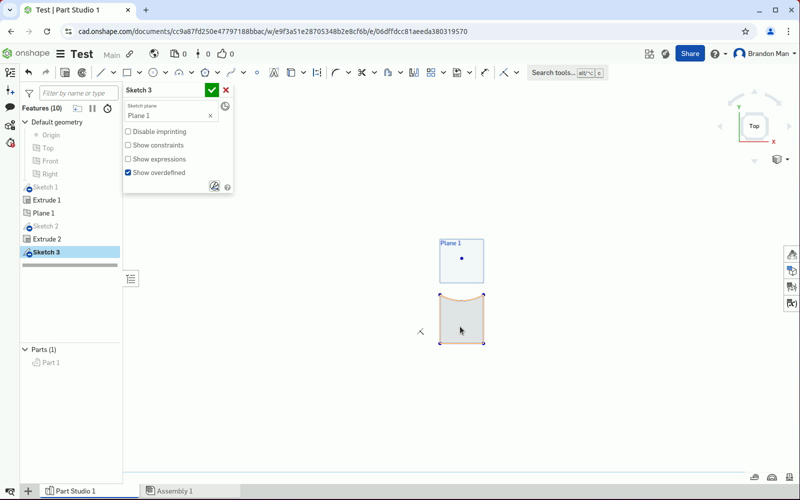
scroll(6)
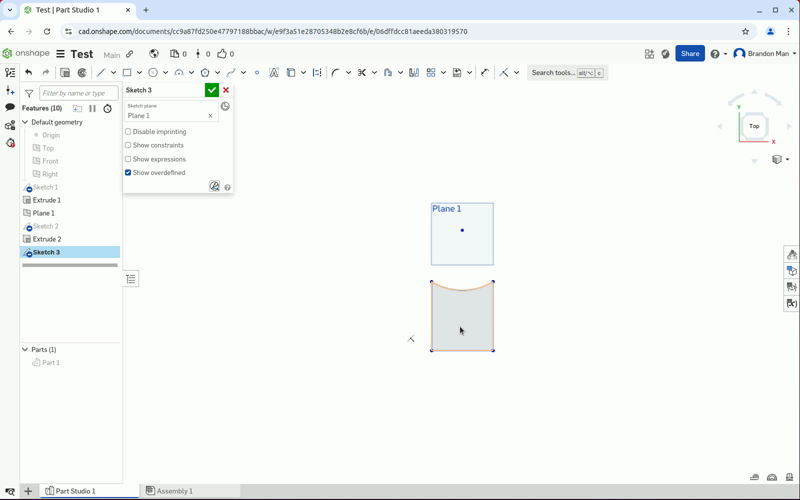
scroll(6)
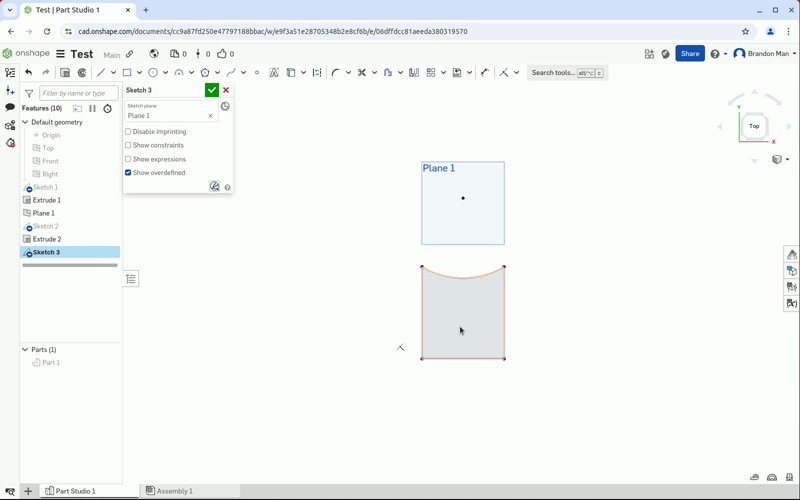
scroll(6)
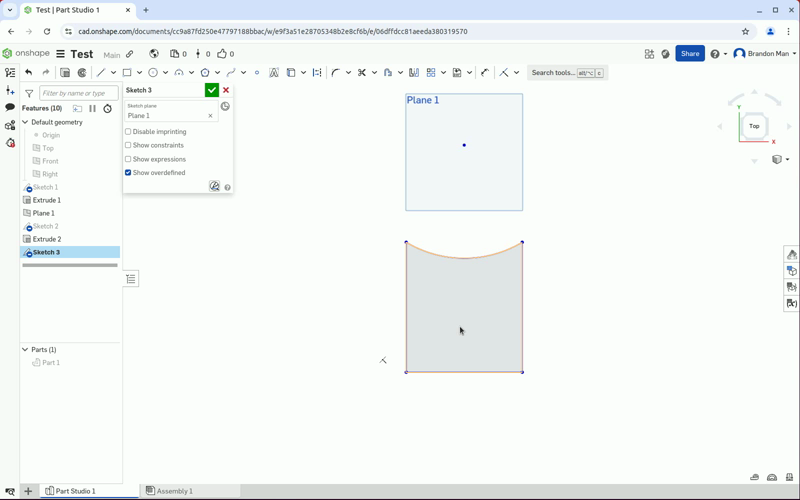
scroll(6)
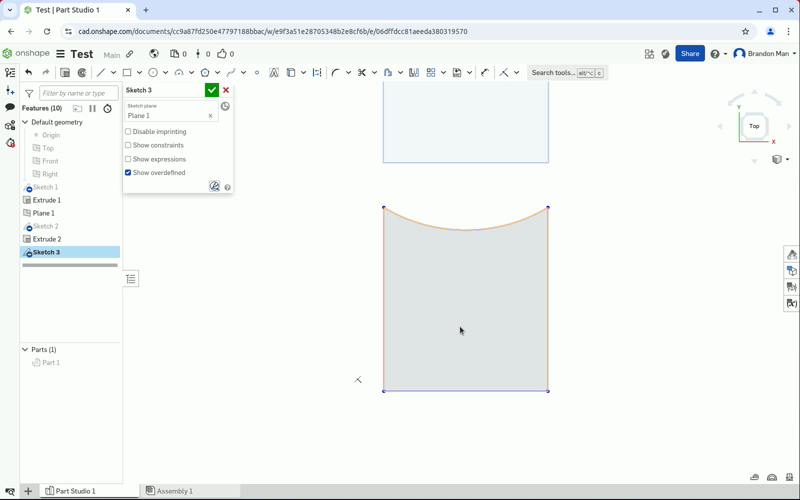
scroll(6)
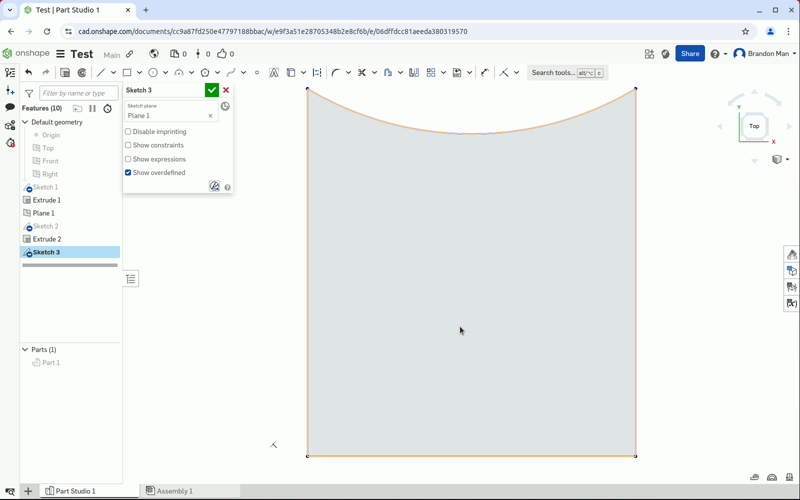
click(460, 326)
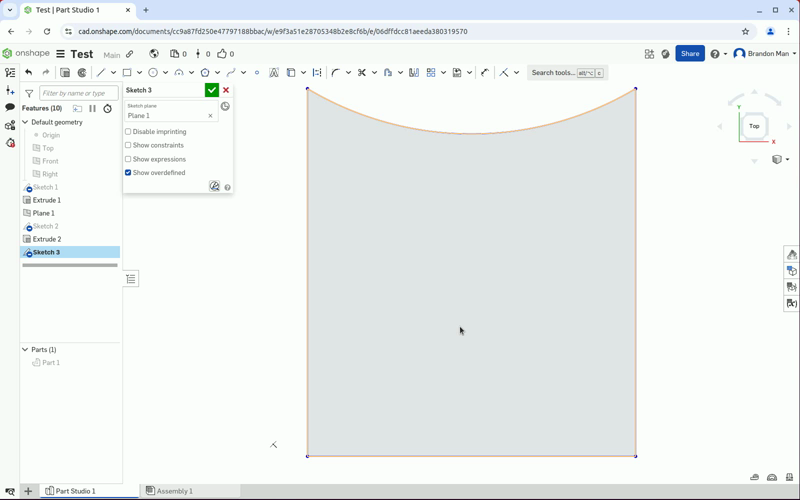
scroll(-6)
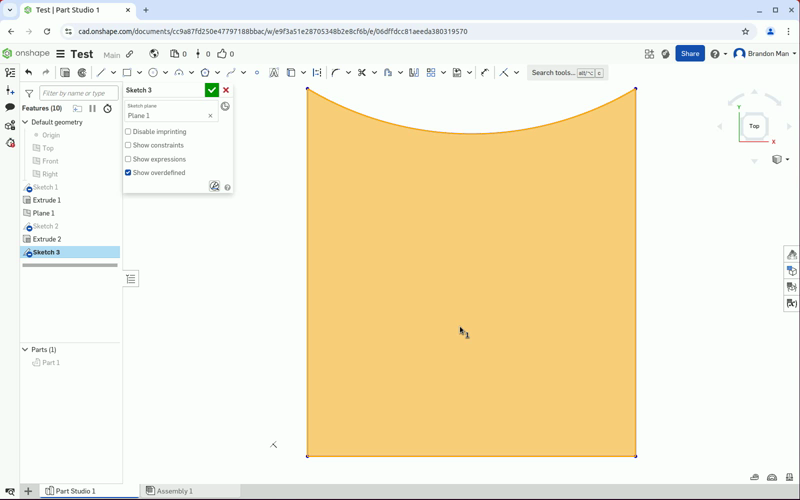
scroll(-6)
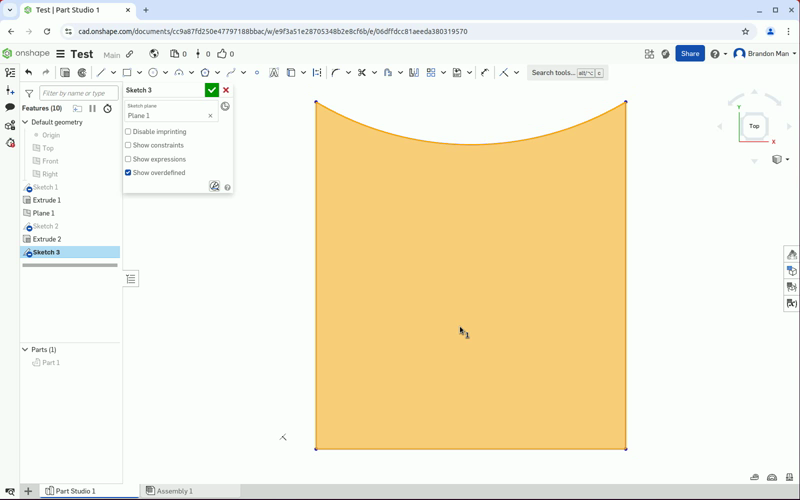
scroll(-6)
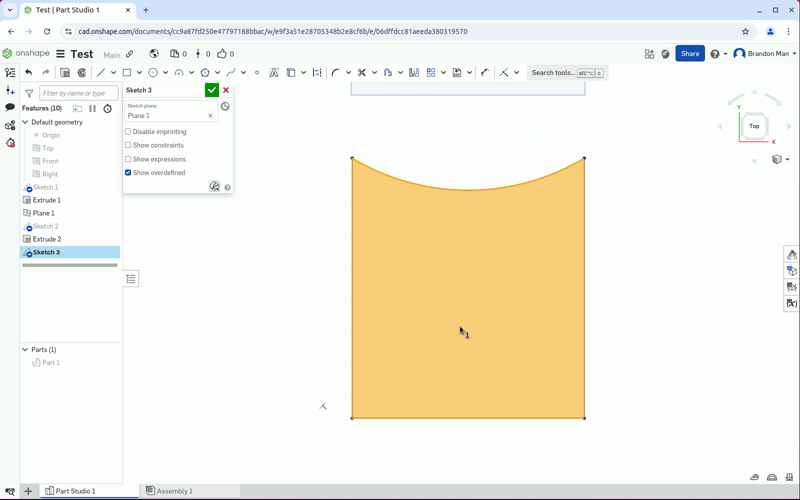
scroll(-6)
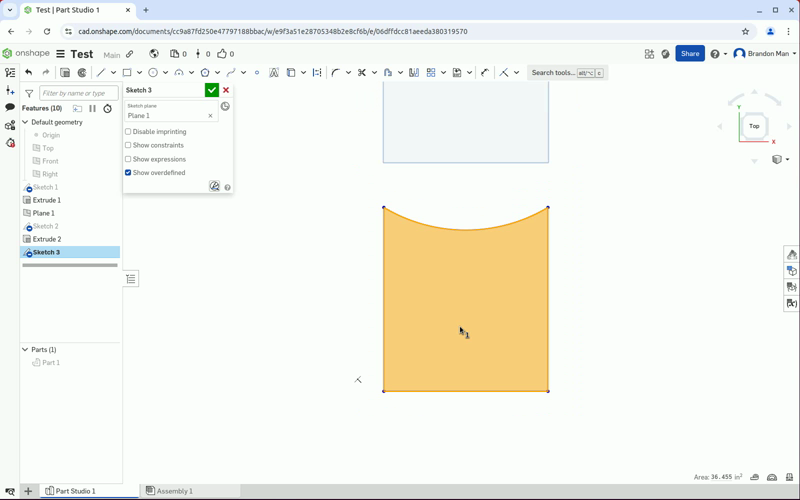
scroll(-6)
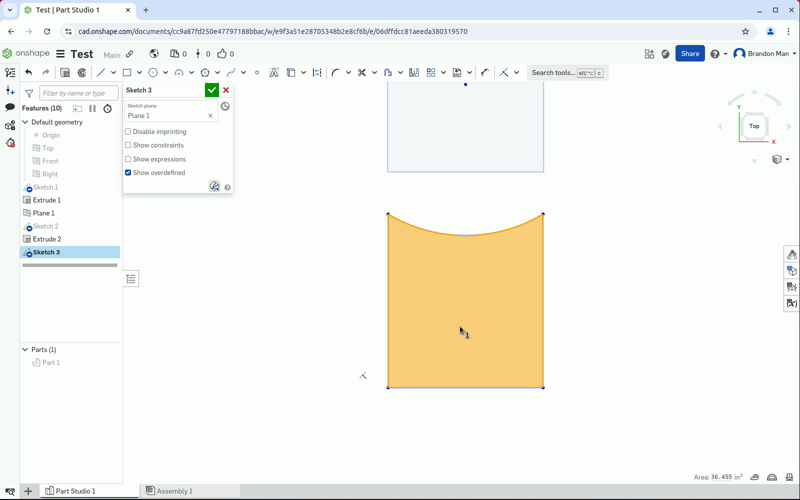
scroll(-6)
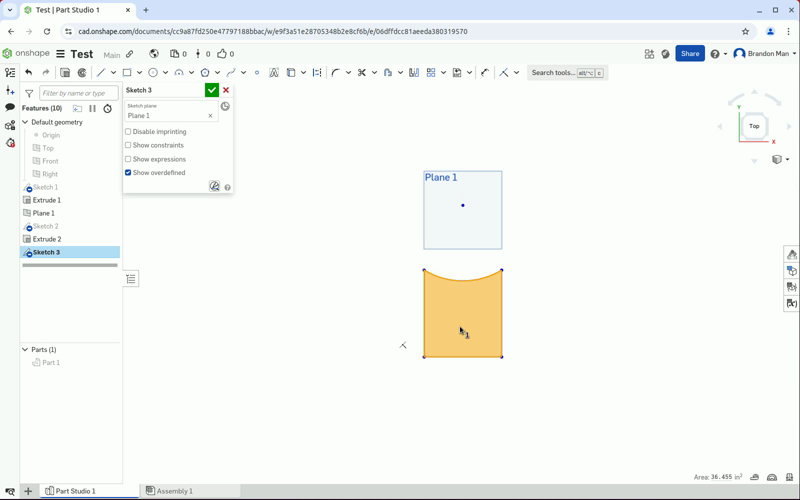
scroll(-6)
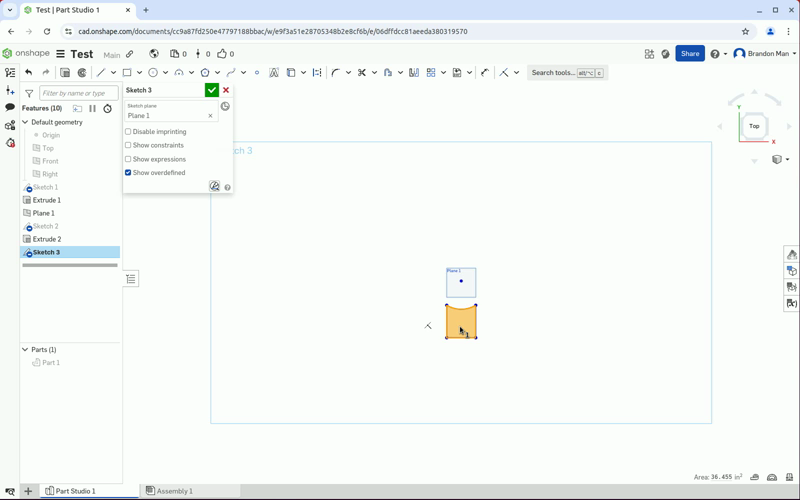
mouse_move(73, 352)
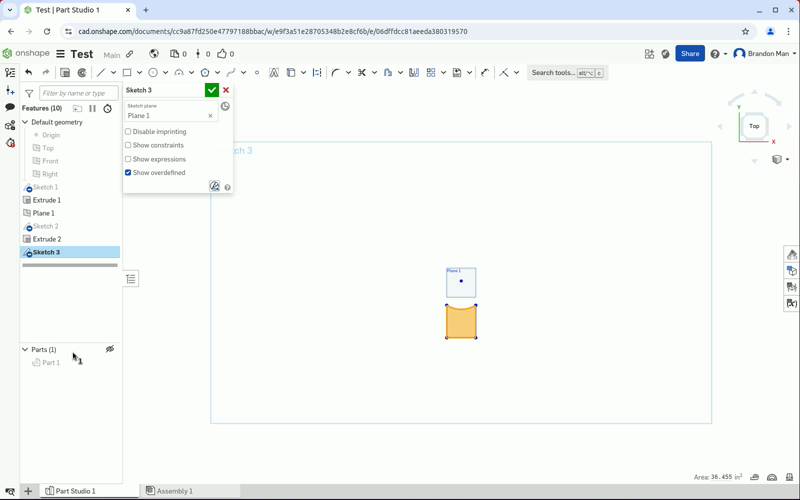
key(shift+y)
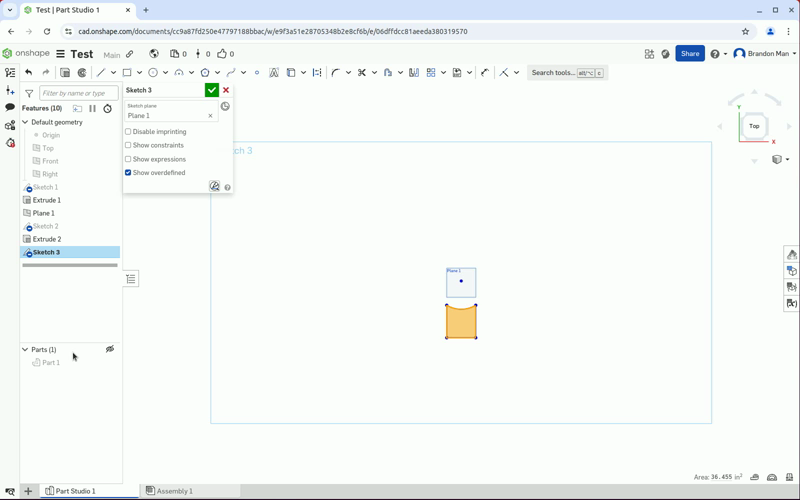
key(shift+e)
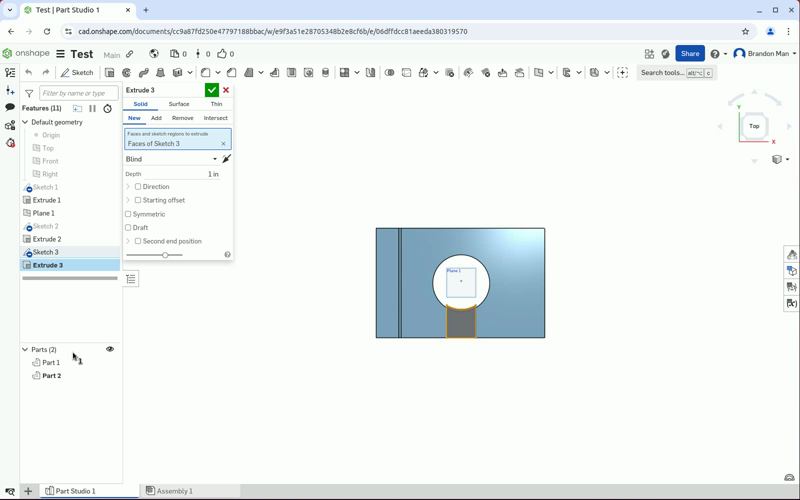
mouse_move(143, 106)
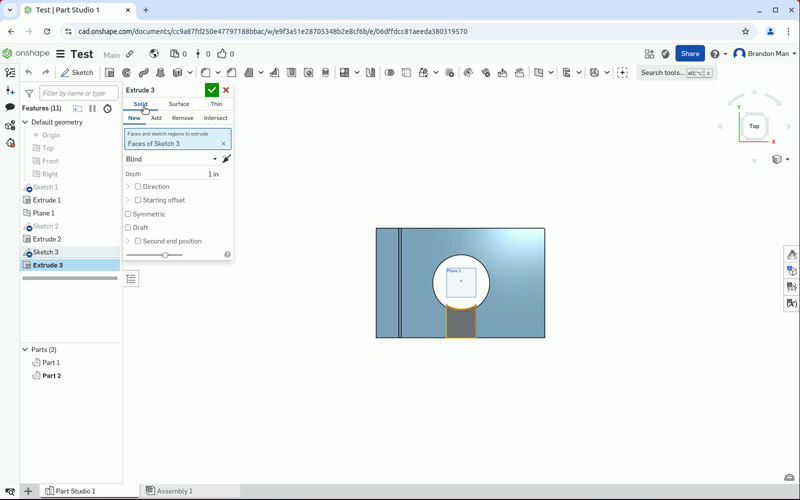
click(143, 106)
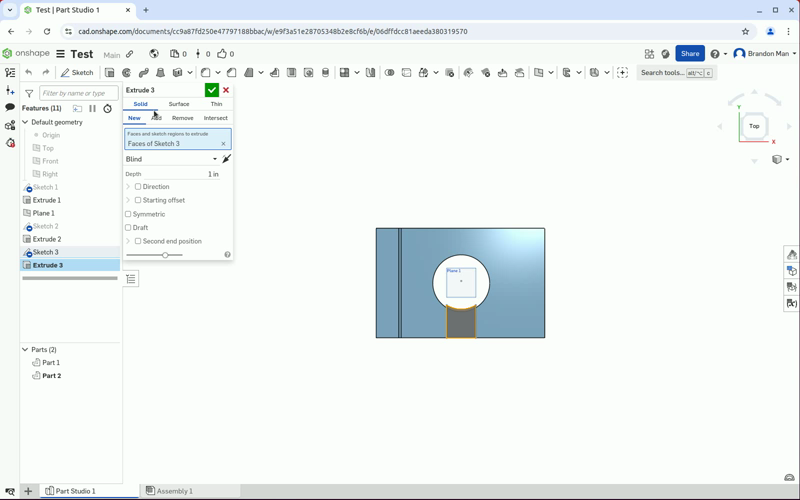
mouse_move(186, 120)
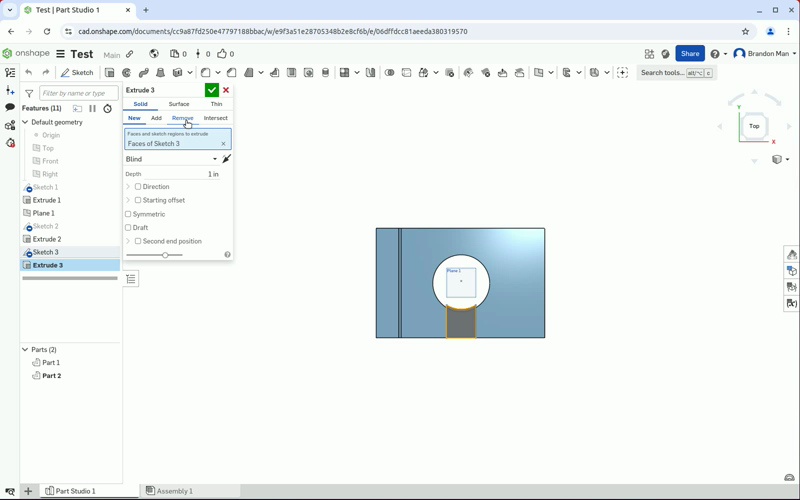
click(186, 120)
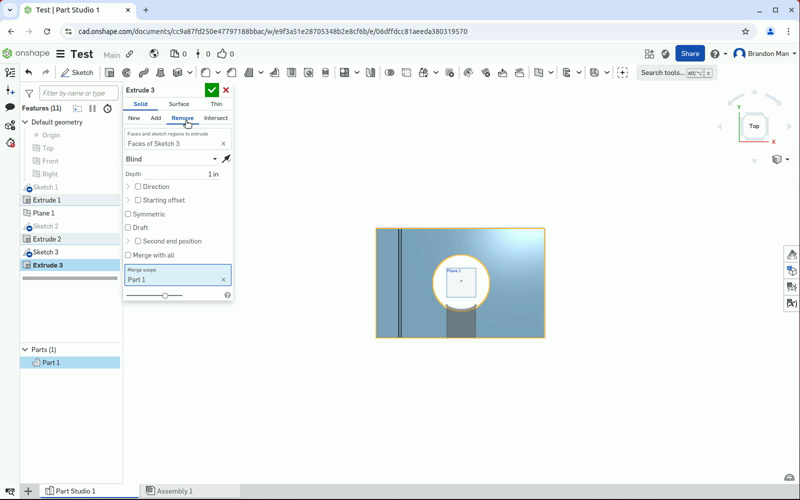
key(tab, 4)
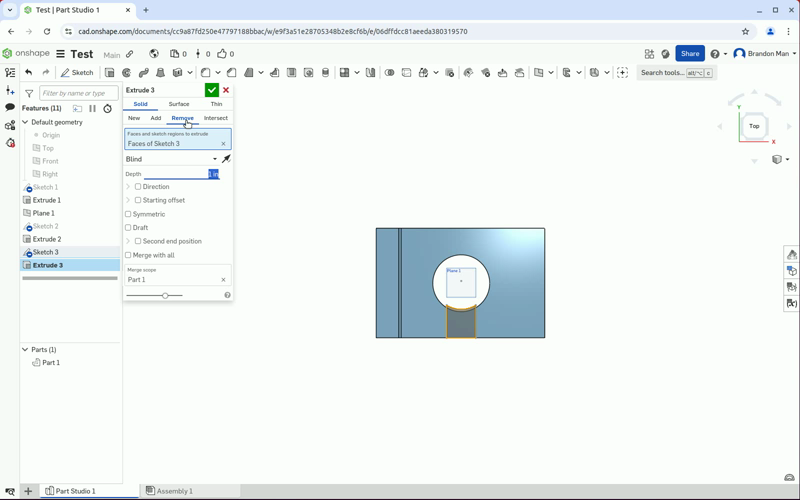
text(1.204)
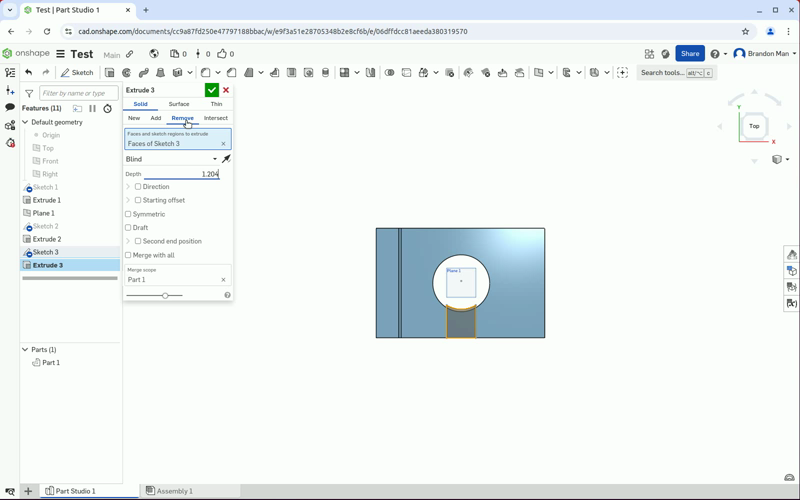
key(tab, 6)
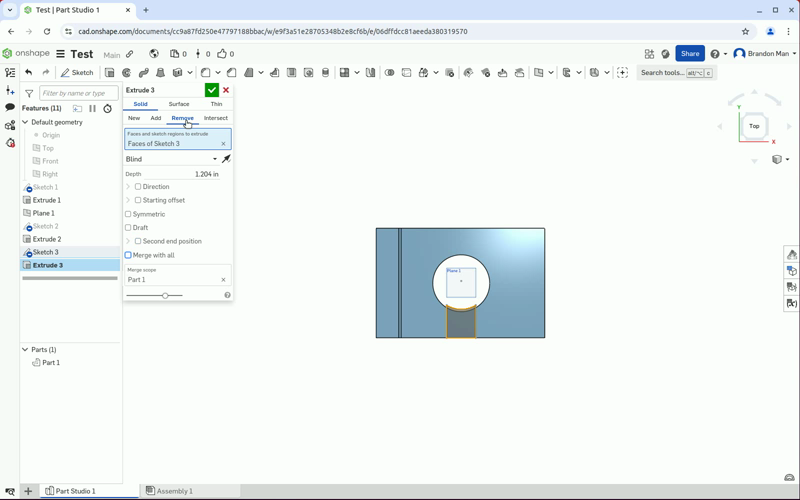
key(space)
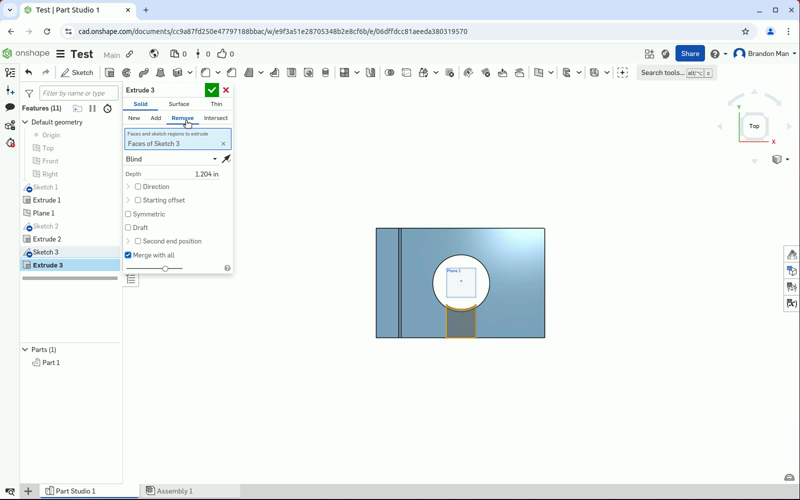
key(enter)
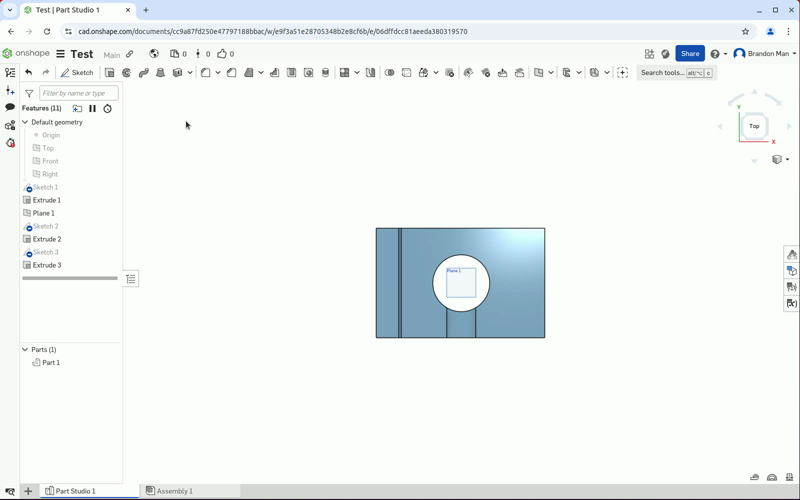
key(shift+h)
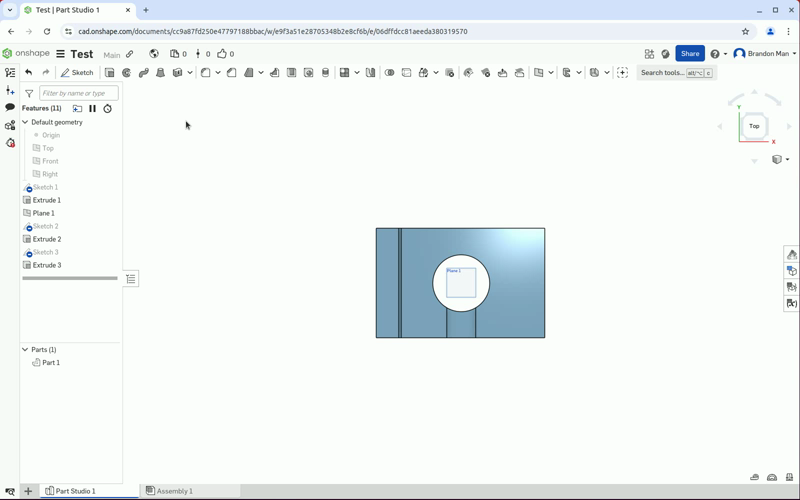
key(shift+h)
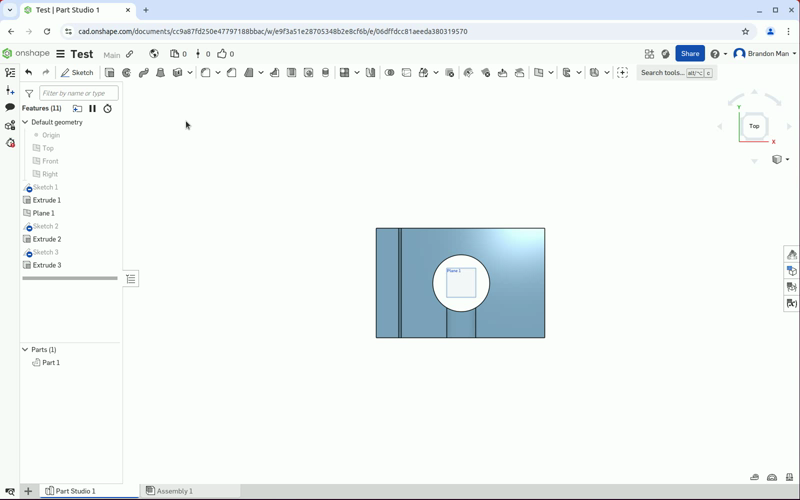
mouse_move(73, 189)
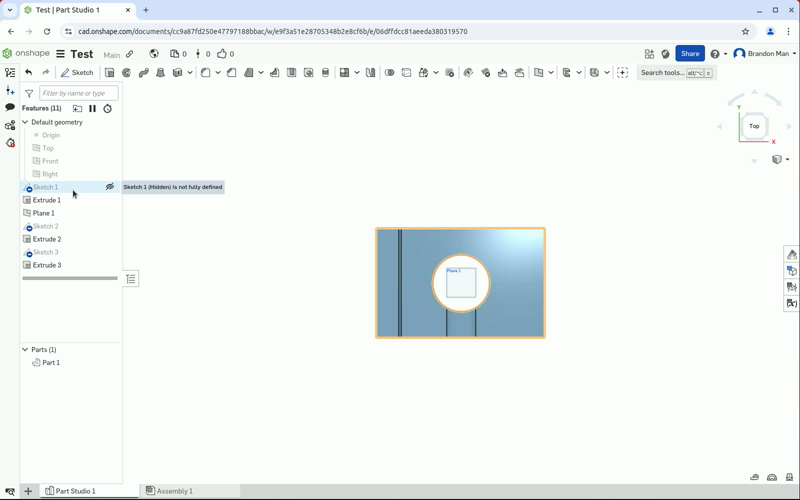
click(73, 189)
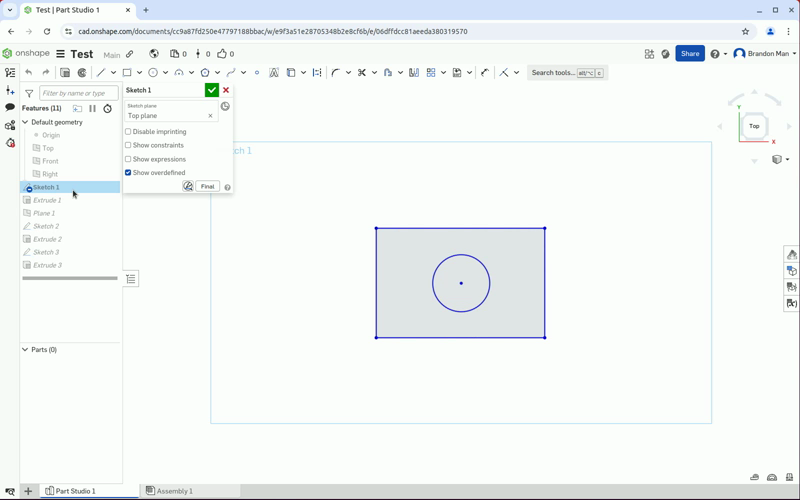
mouse_move(229, 92)
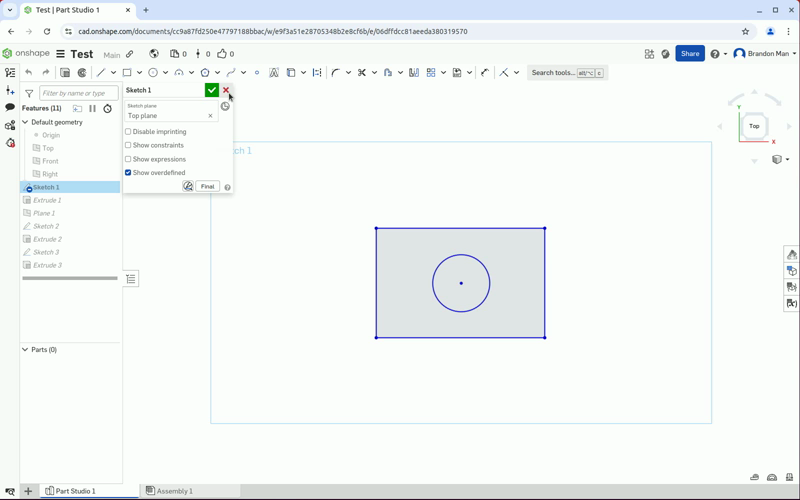
click(229, 92)
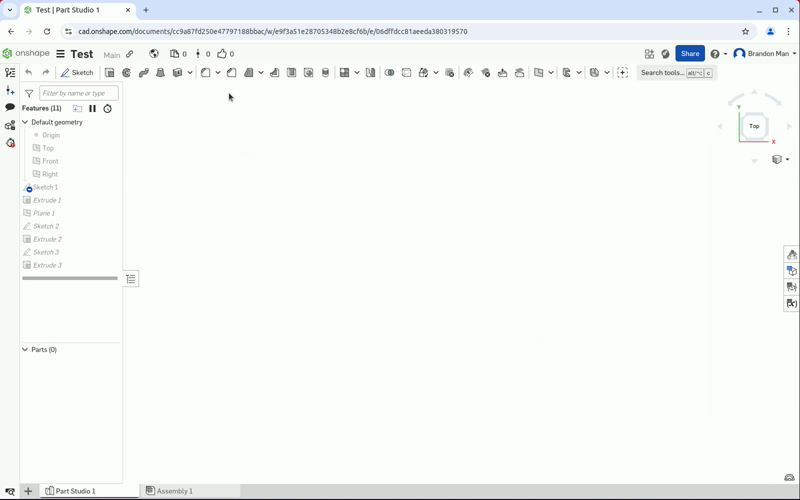
key(shift+s)
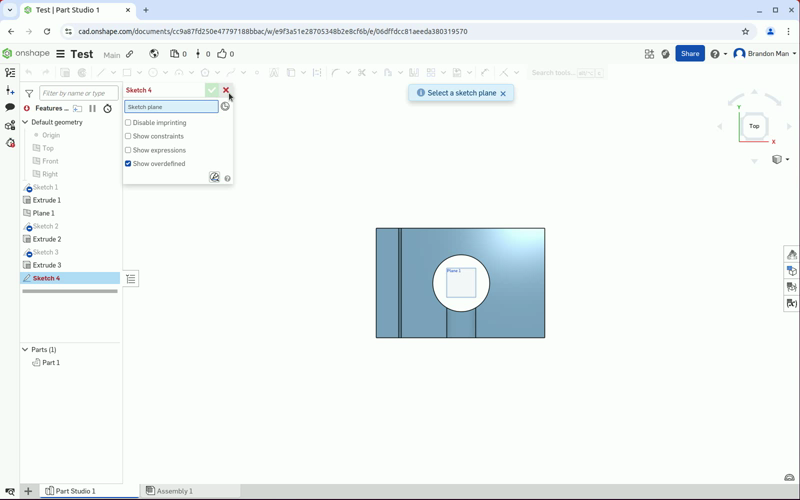
mouse_move(73, 215)
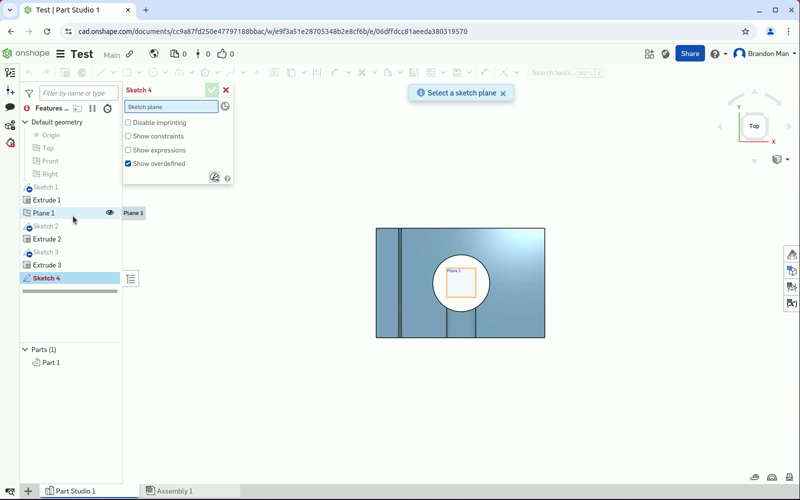
click(73, 215)
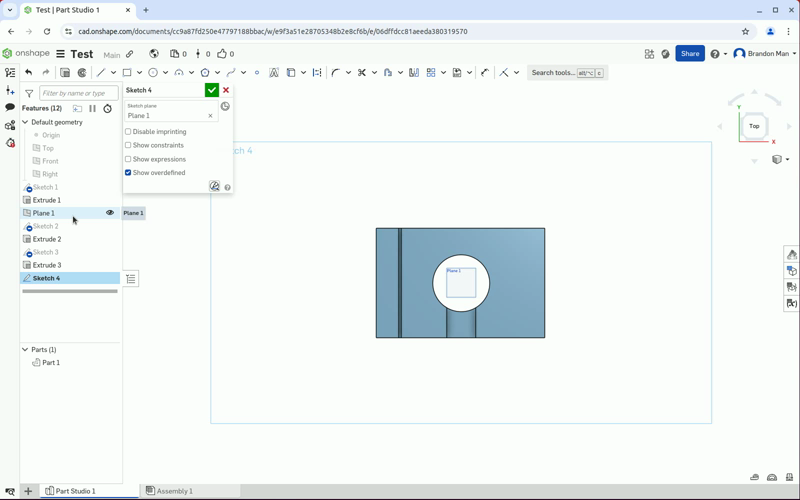
mouse_move(73, 352)
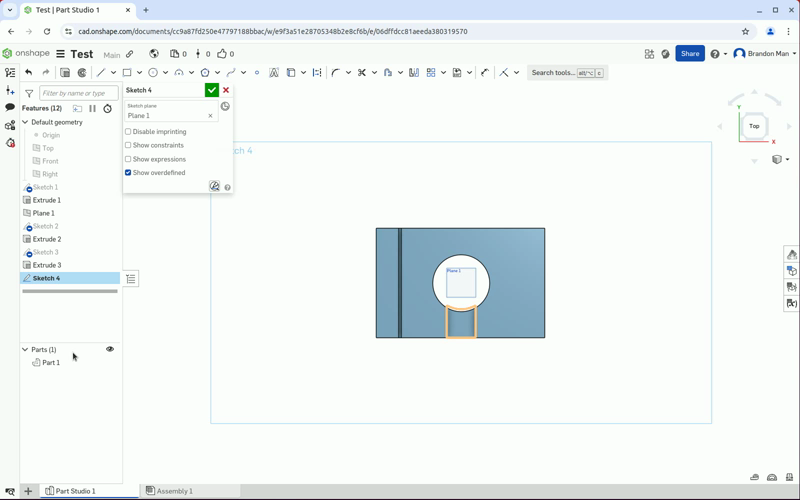
key(y)
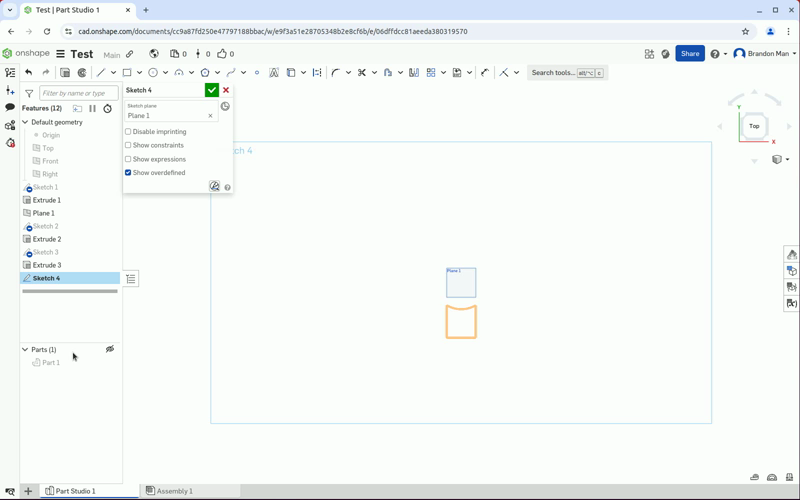
key(a)
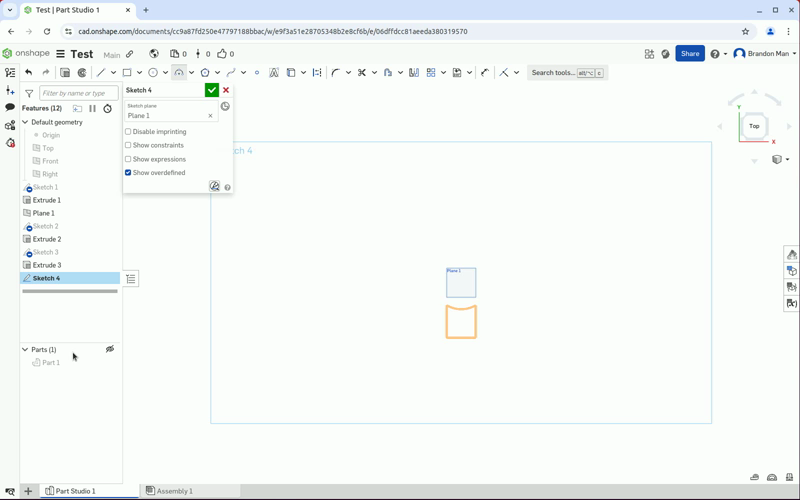
key_down(shift)
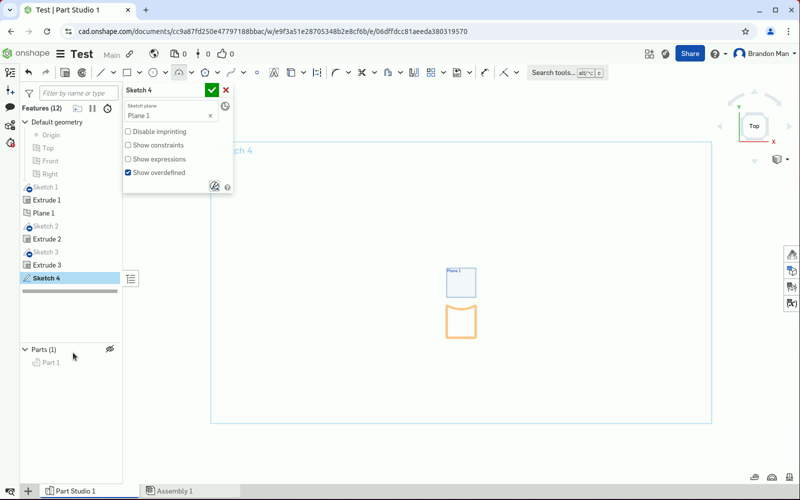
mouse_move(446, 259)
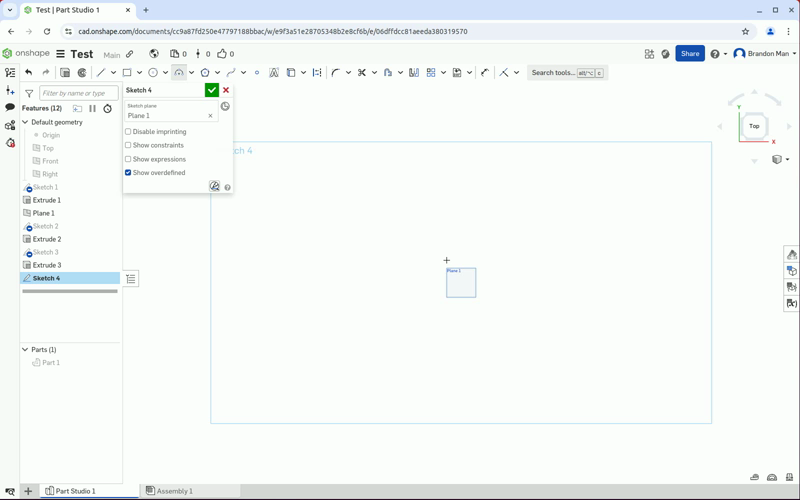
click(446, 259)
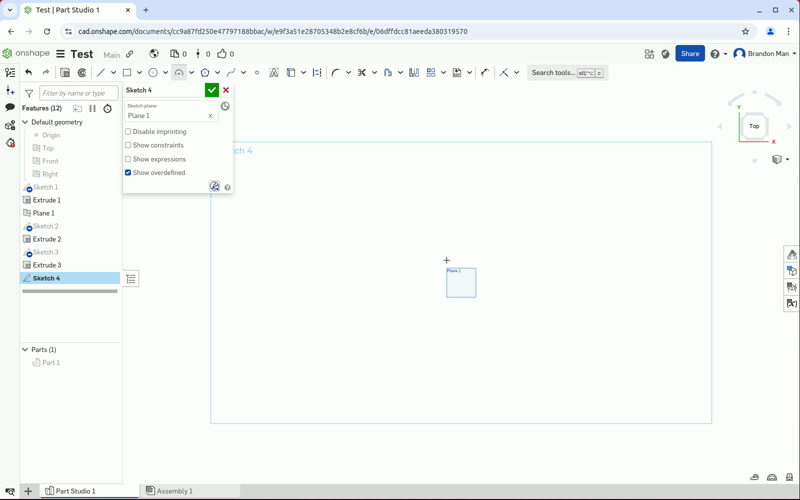
key_up(shift)
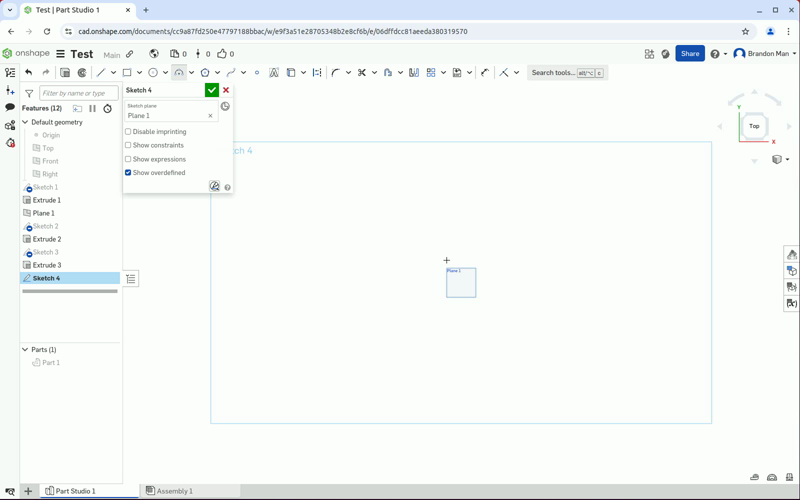
key_down(shift)
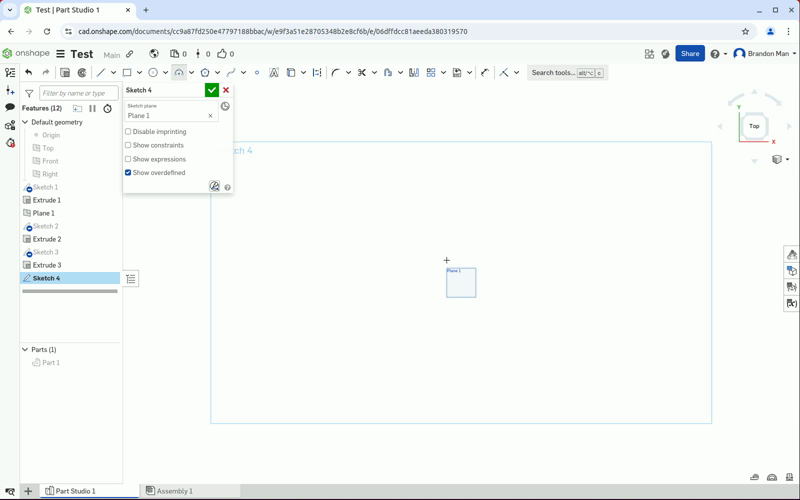
mouse_move(475, 259)
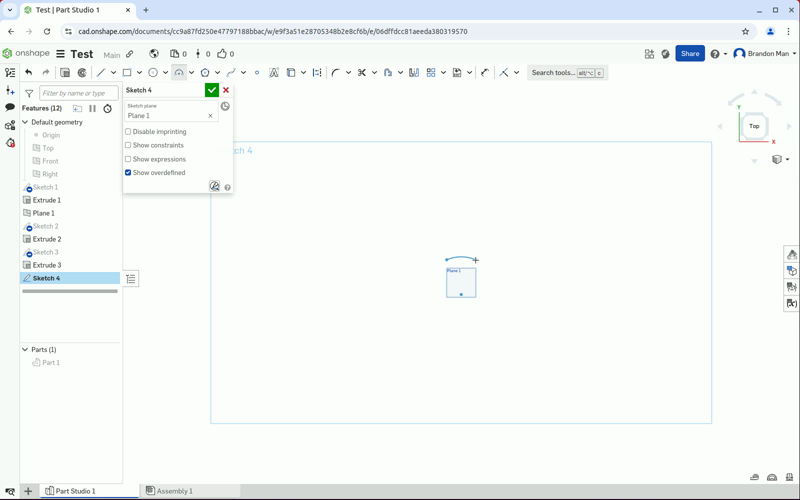
click(475, 259)
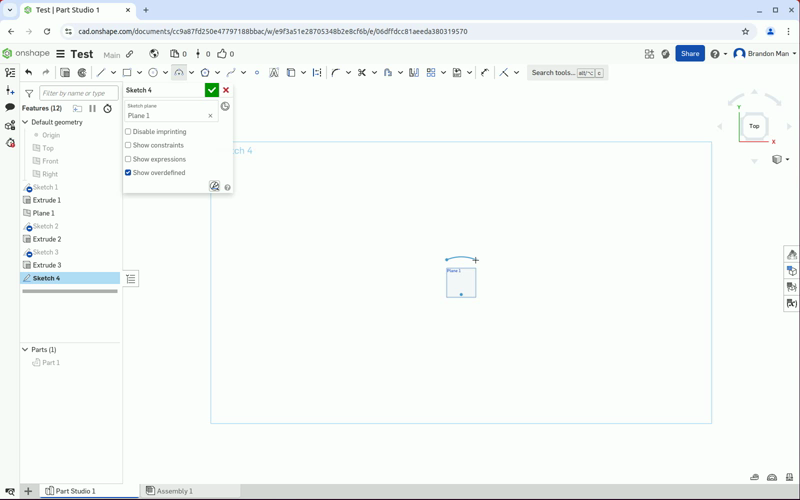
mouse_move(461, 255)
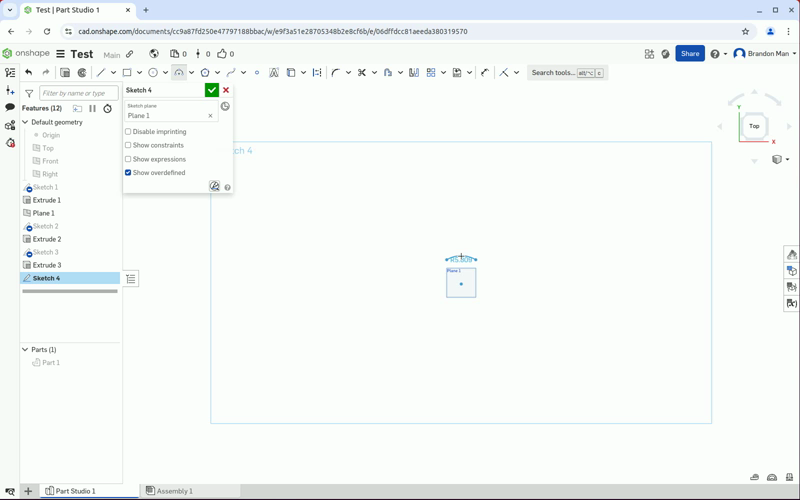
click(461, 255)
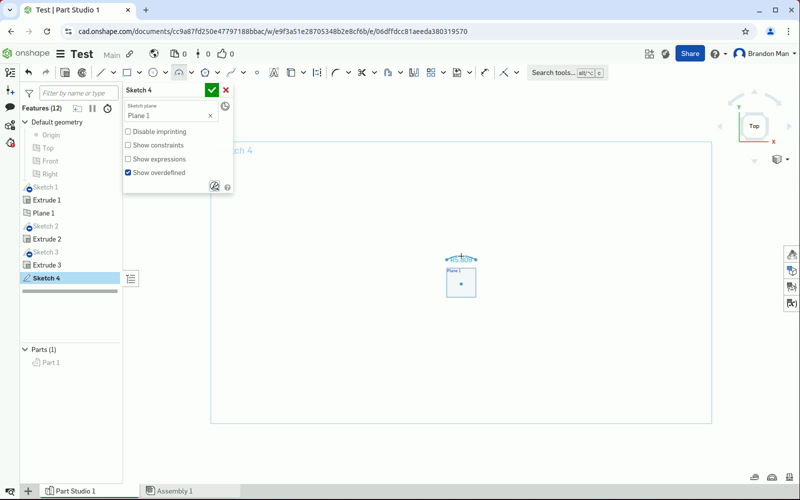
key_up(shift)
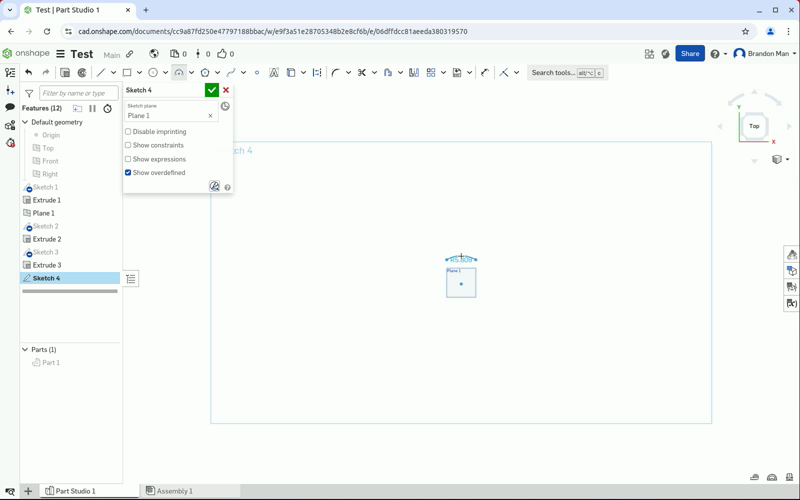
key(esc)
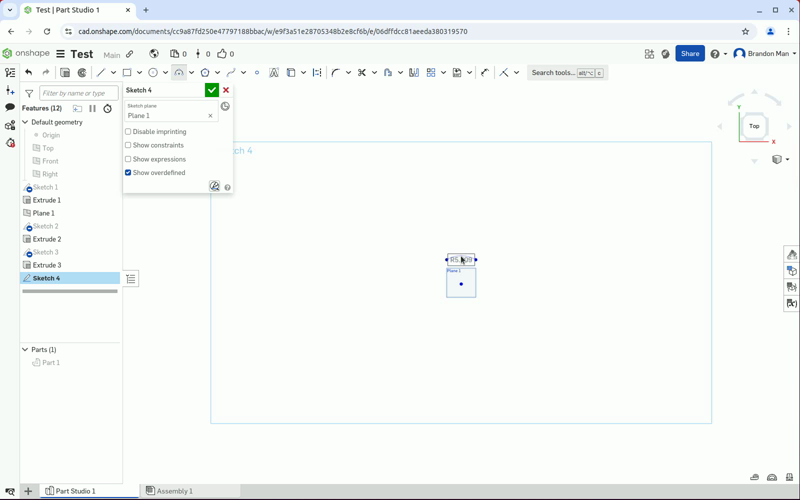
key(l)
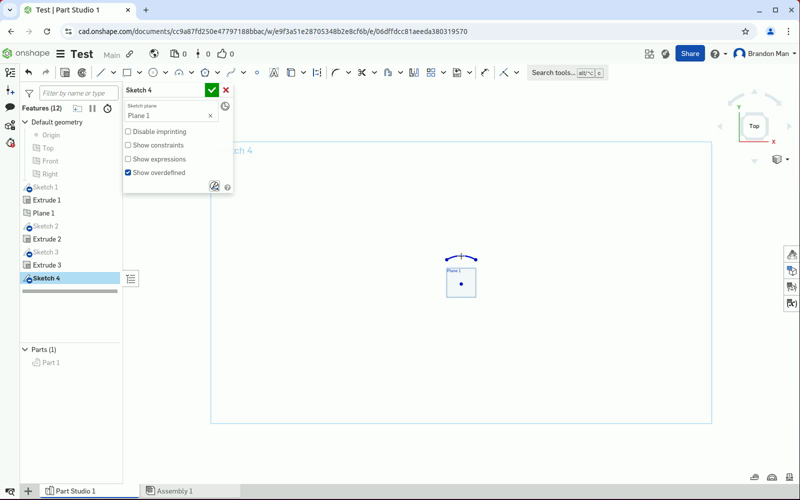
mouse_move(475, 259)
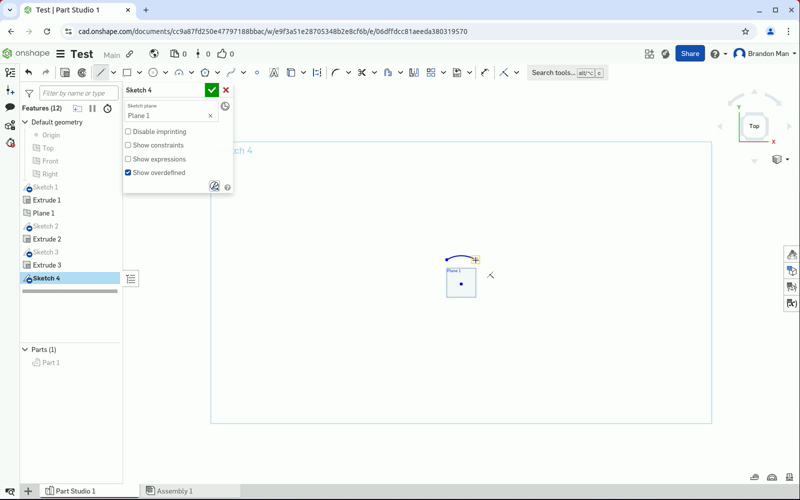
click(475, 259)
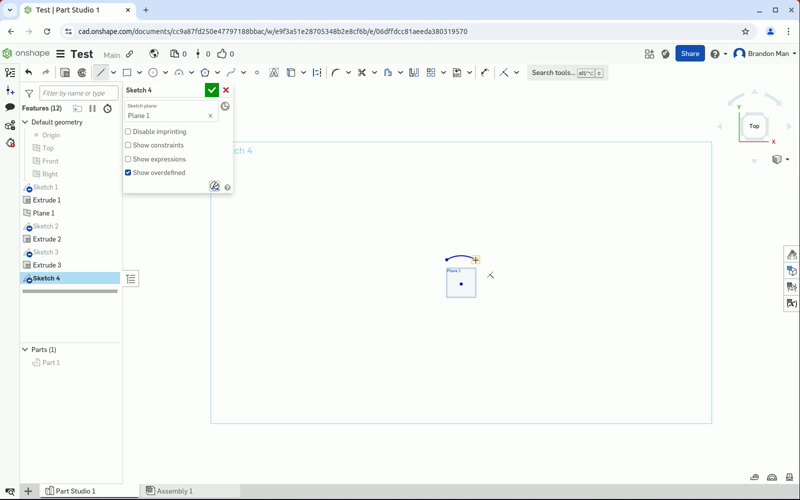
key_down(shift)
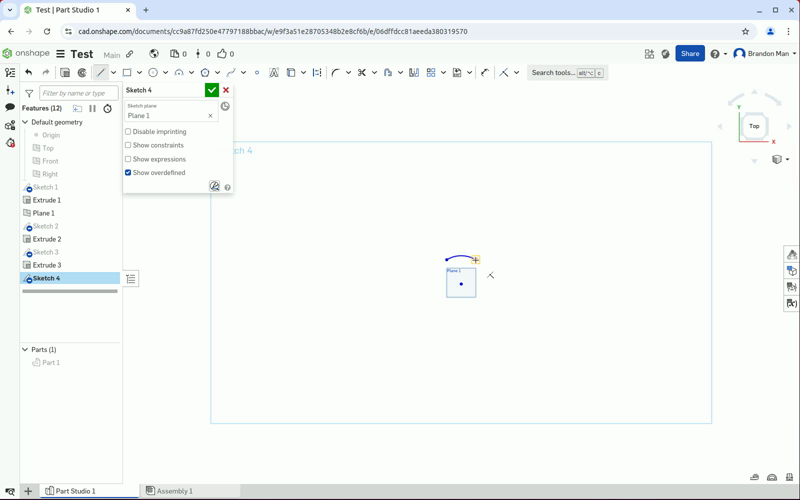
mouse_move(505, 259)
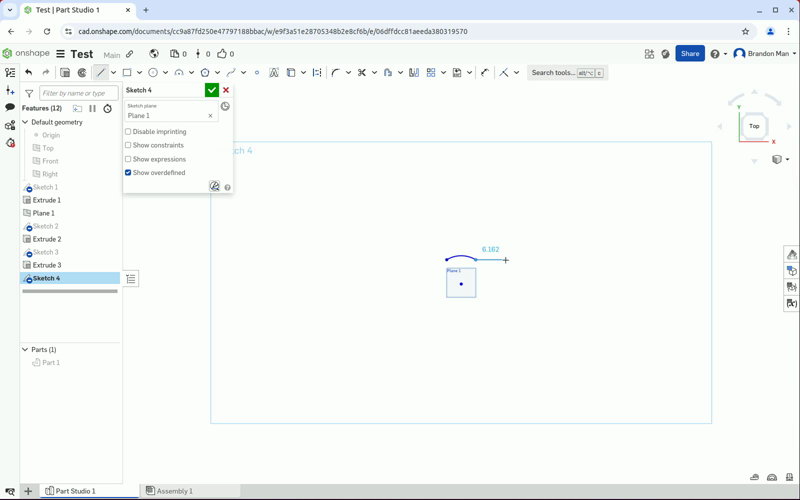
mouse_move(475, 227)
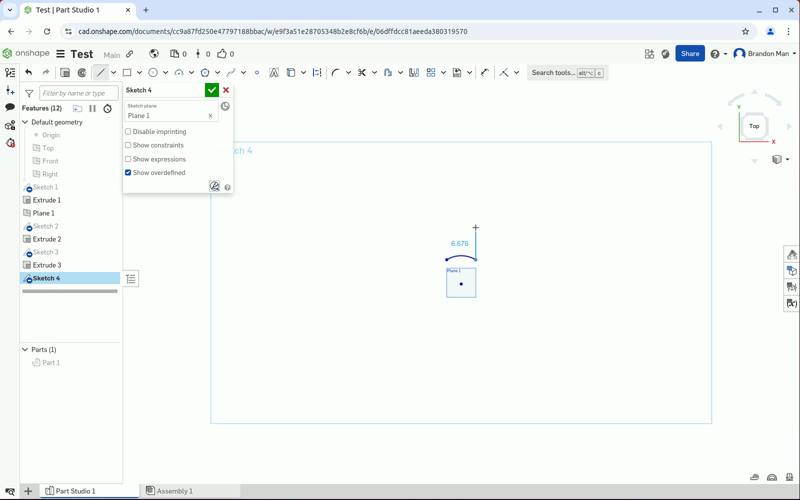
click(475, 227)
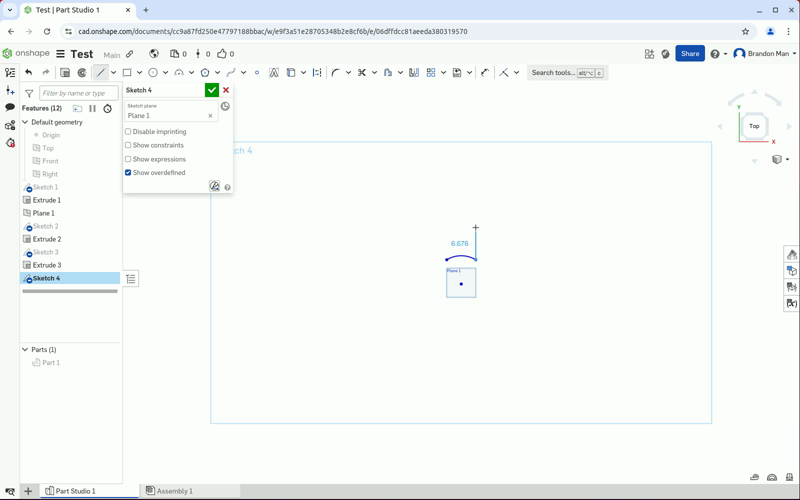
key_up(shift)
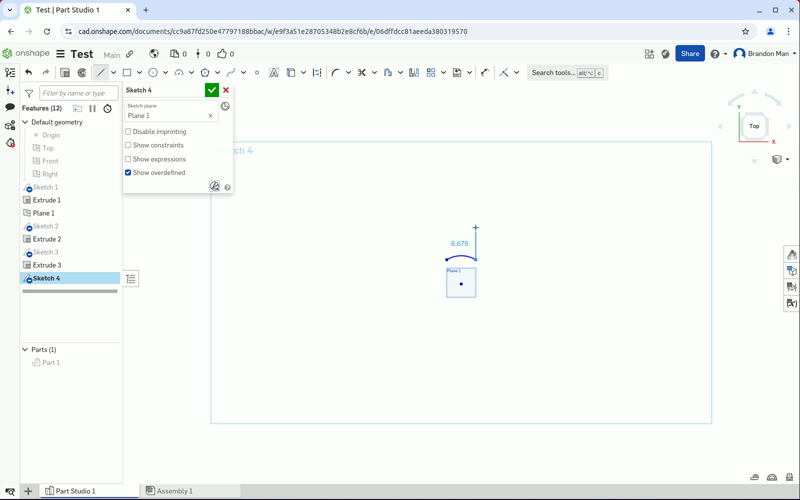
key_down(shift)
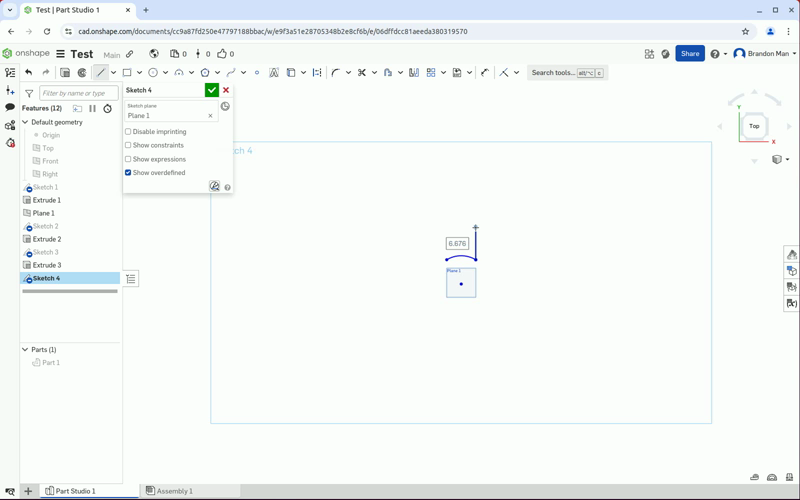
mouse_move(505, 227)
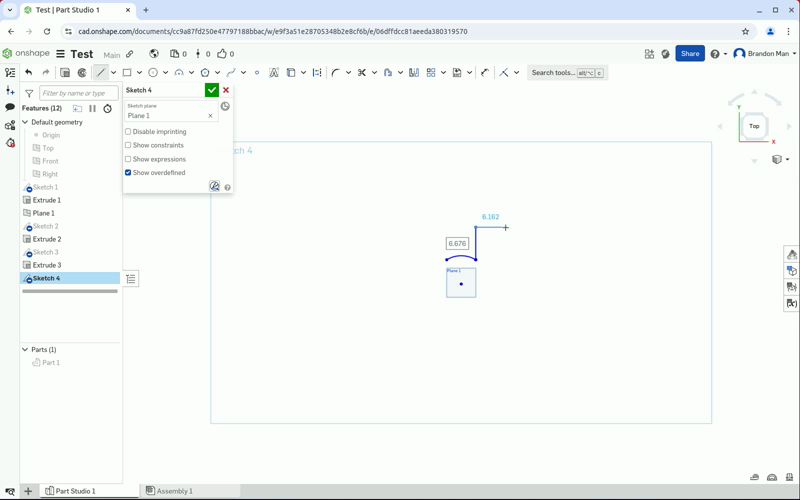
mouse_move(446, 227)
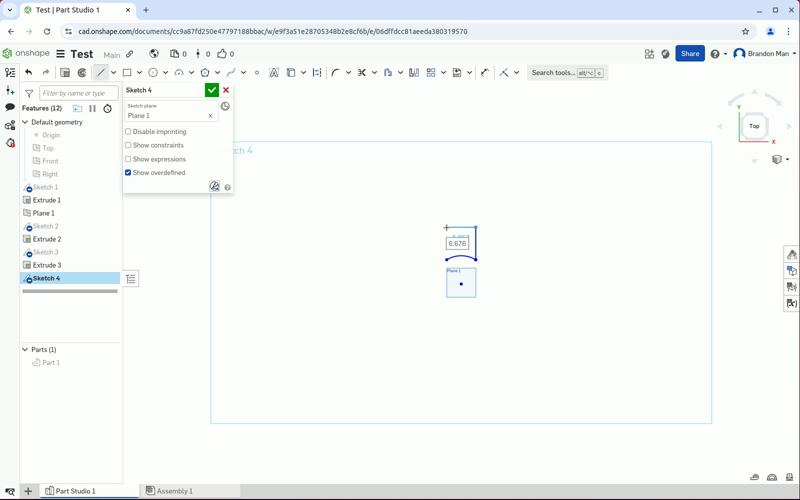
click(446, 227)
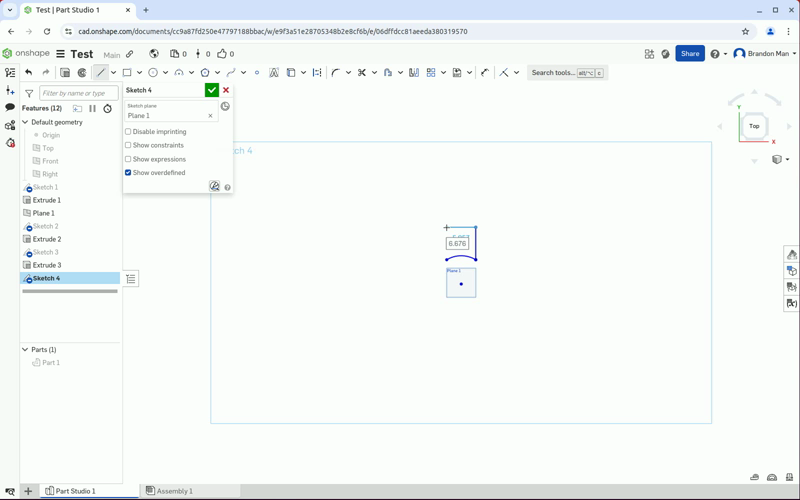
key_up(shift)
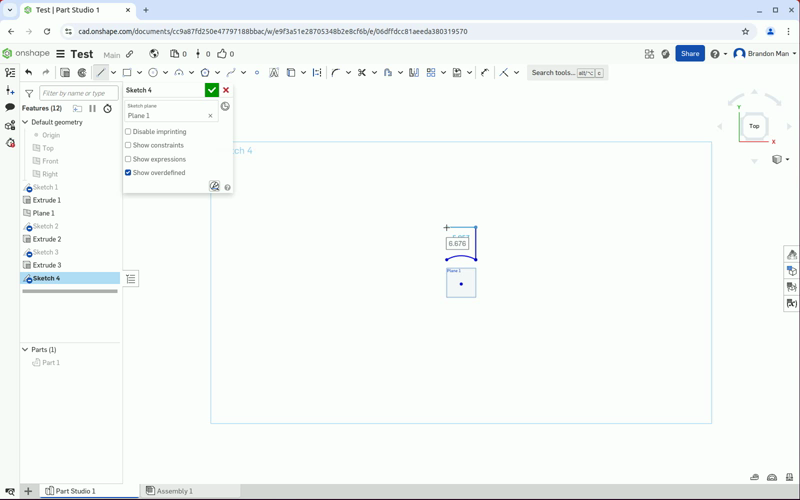
mouse_move(476, 227)
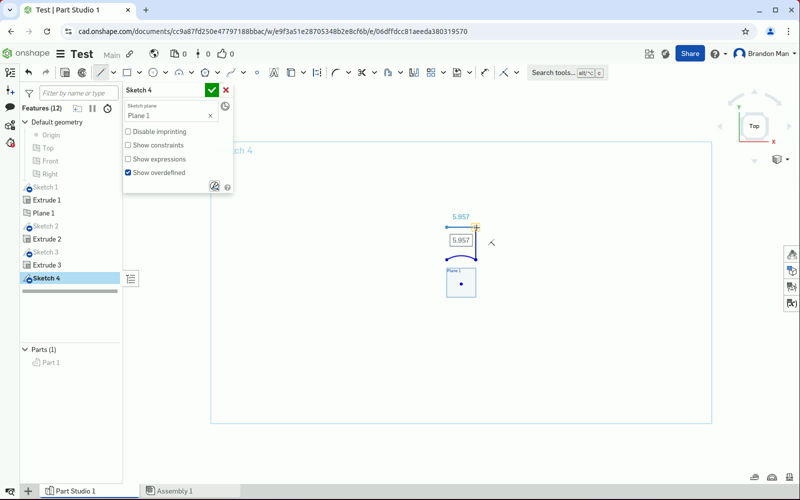
key_down(shift)
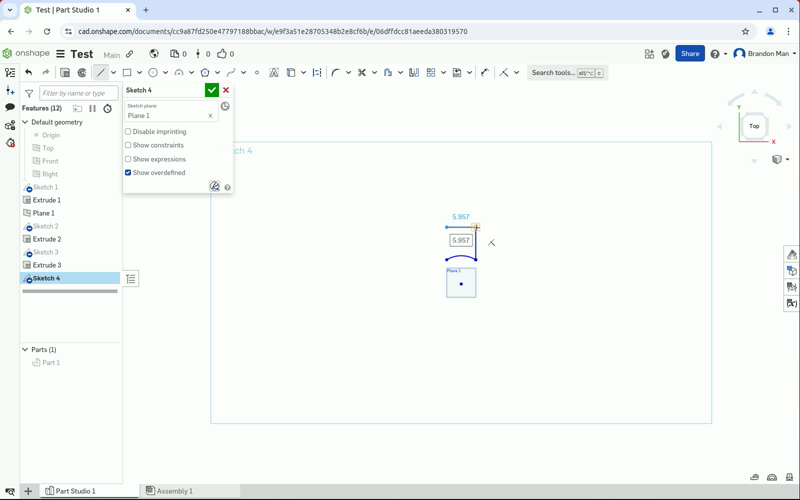
mouse_move(446, 259)
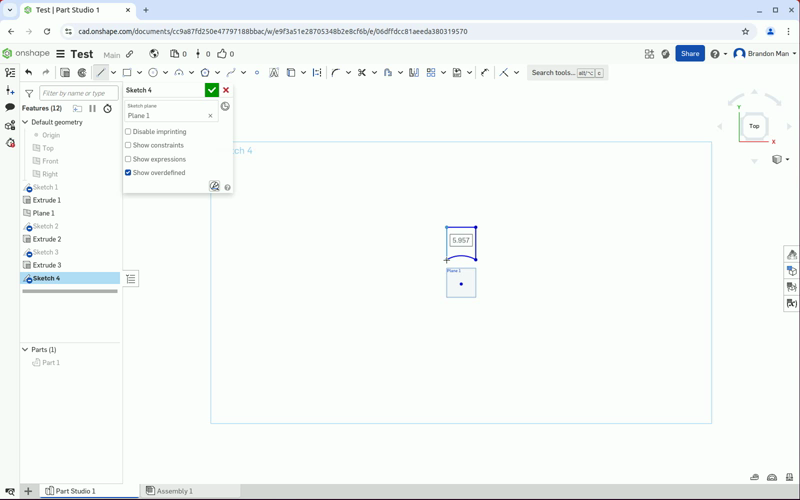
key_up(shift)
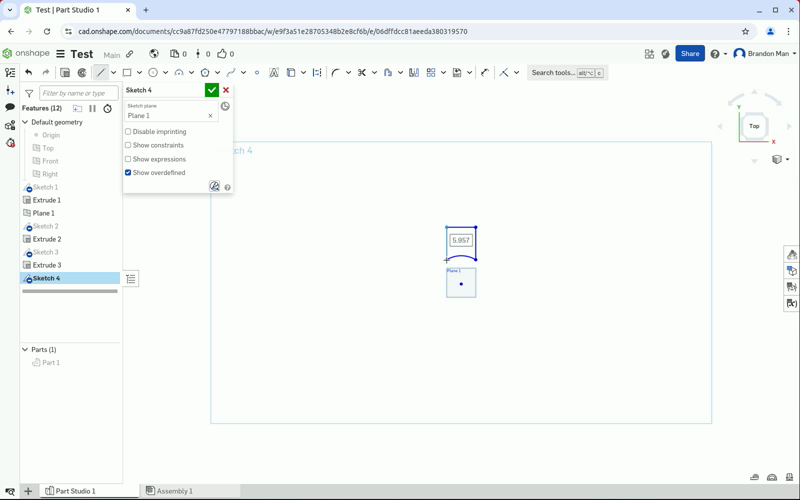
click(446, 259)
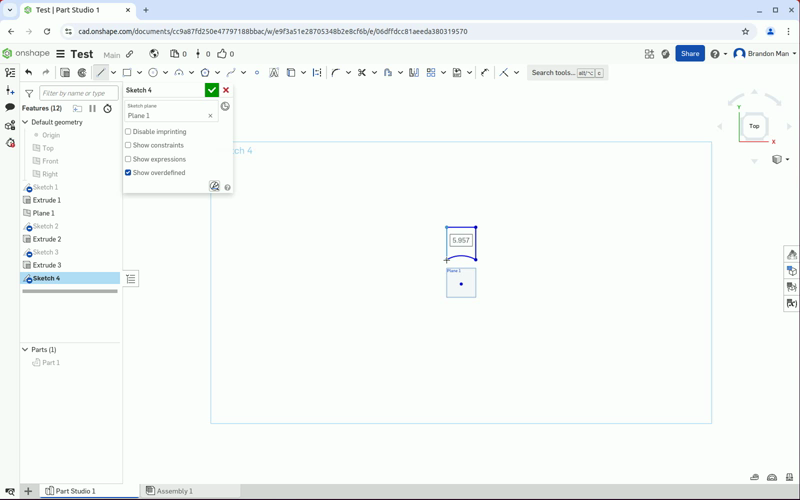
key(esc)
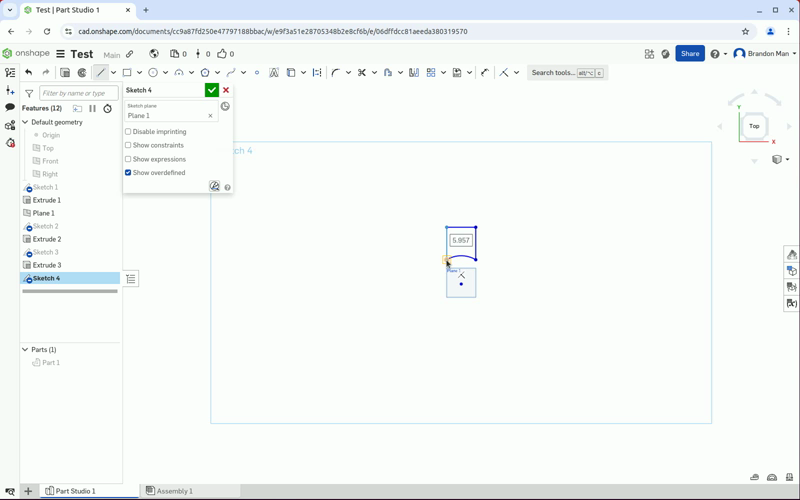
mouse_move(474, 247)
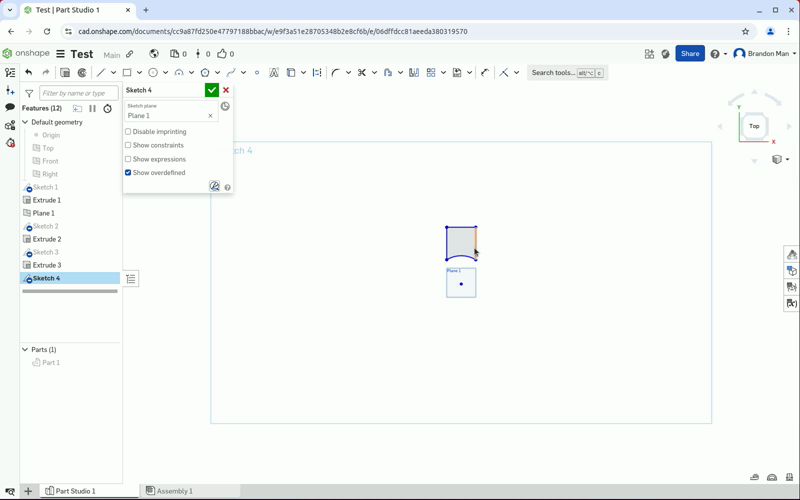
scroll(6)
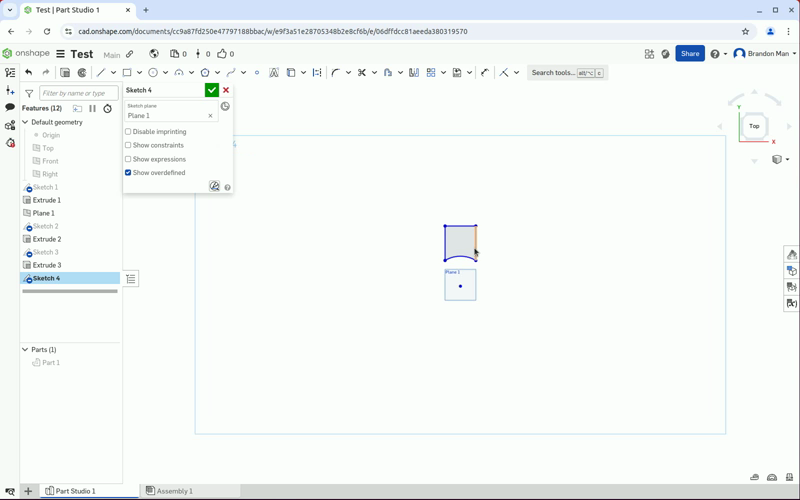
scroll(6)
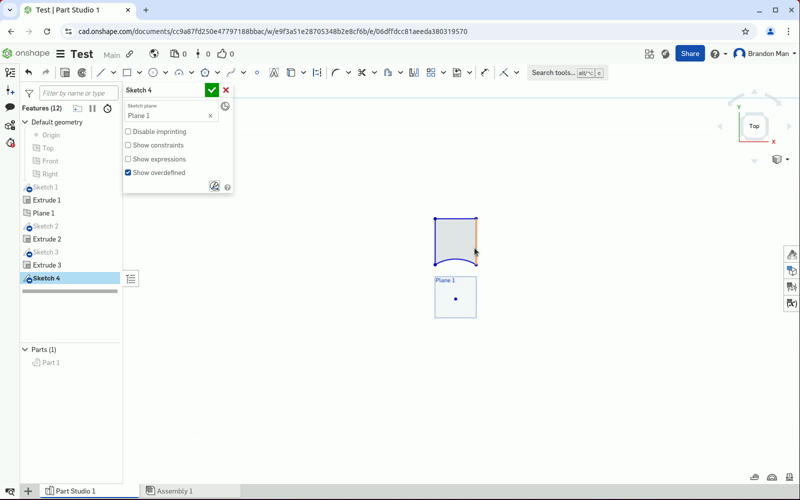
scroll(6)
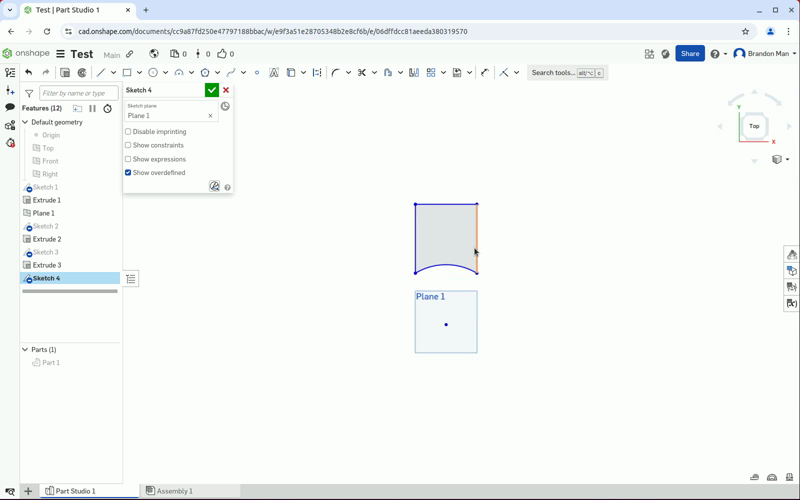
scroll(6)
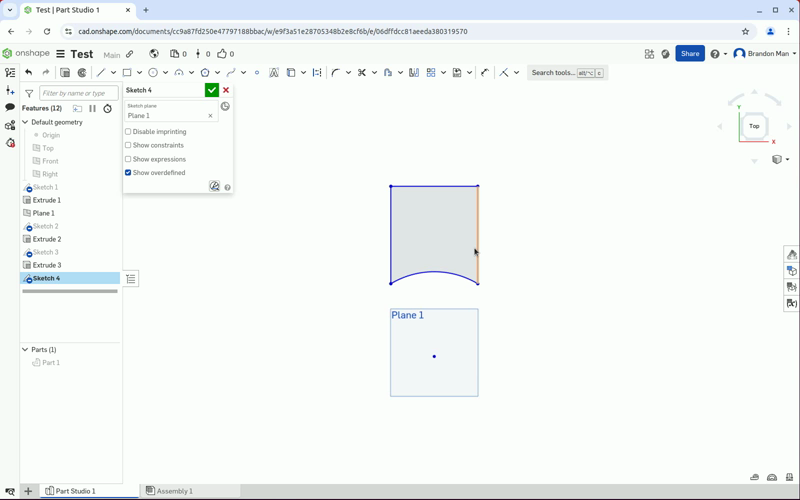
scroll(6)
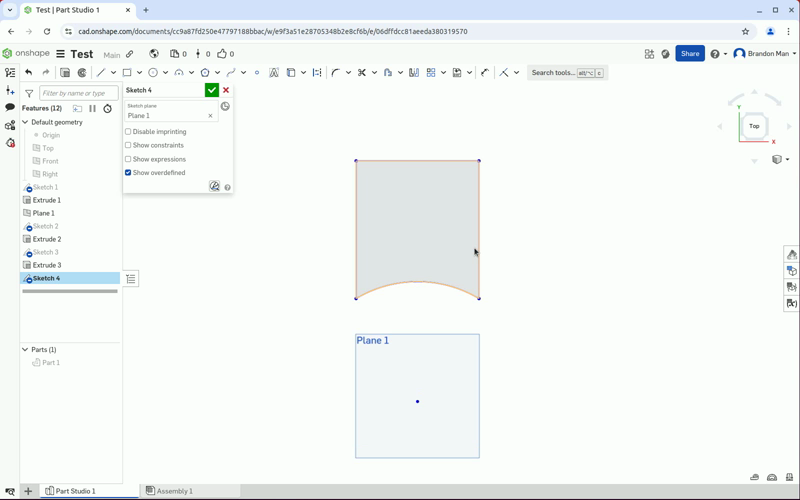
scroll(6)
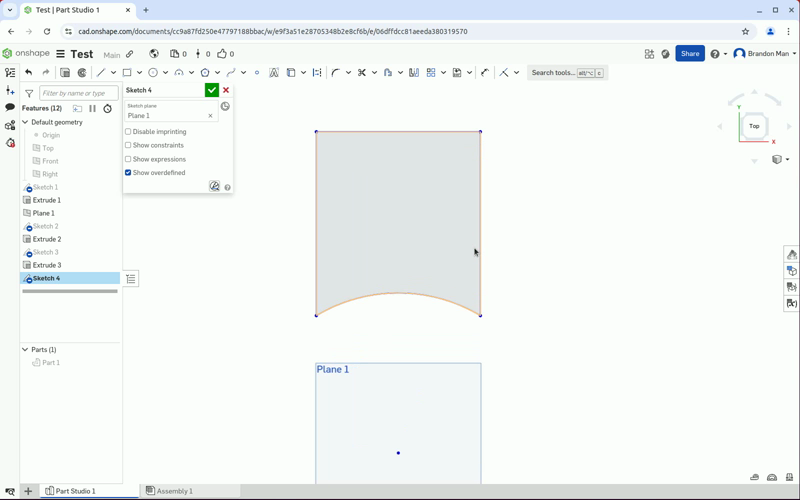
scroll(6)
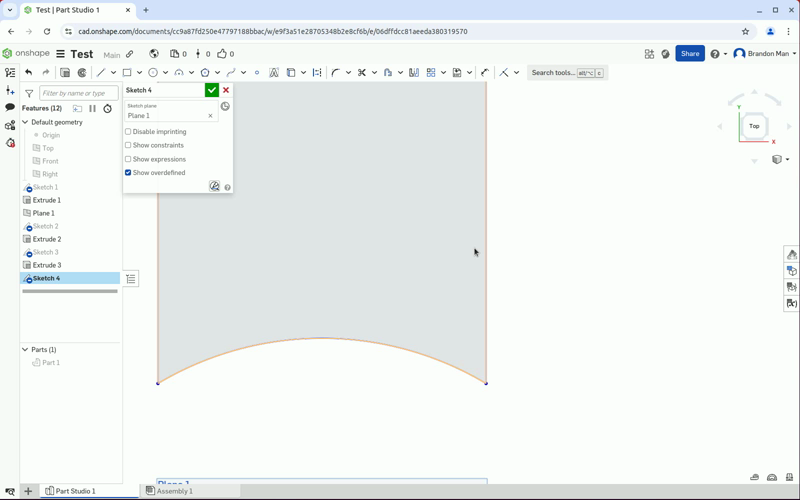
click(474, 247)
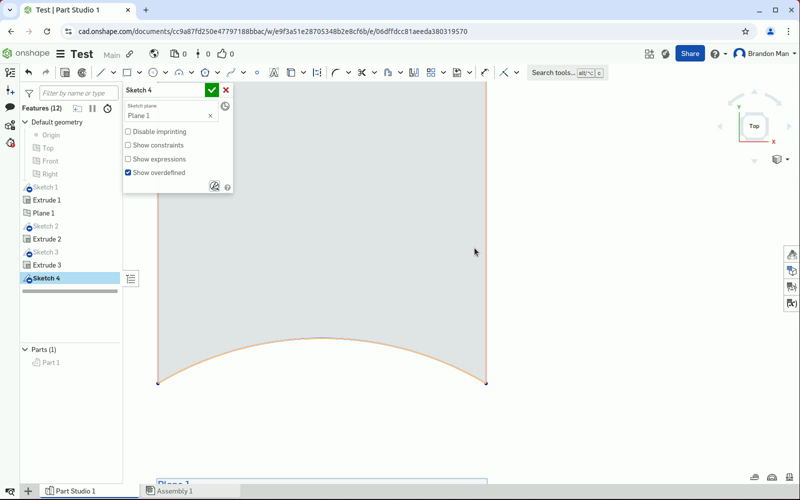
scroll(-6)
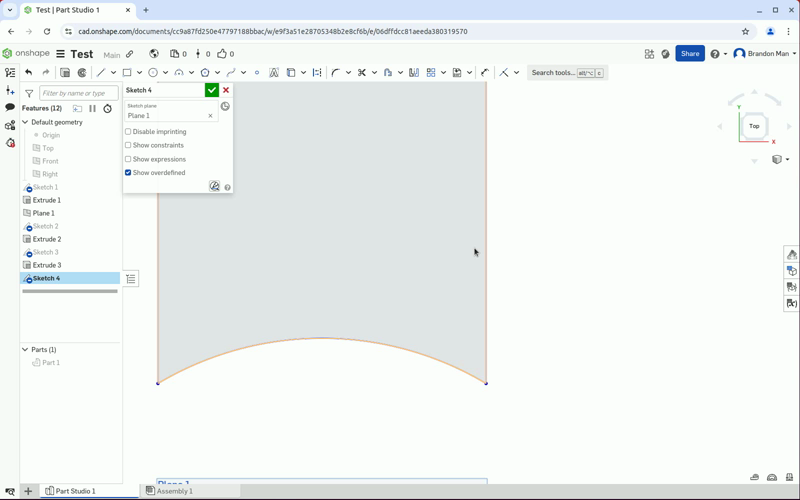
scroll(-6)
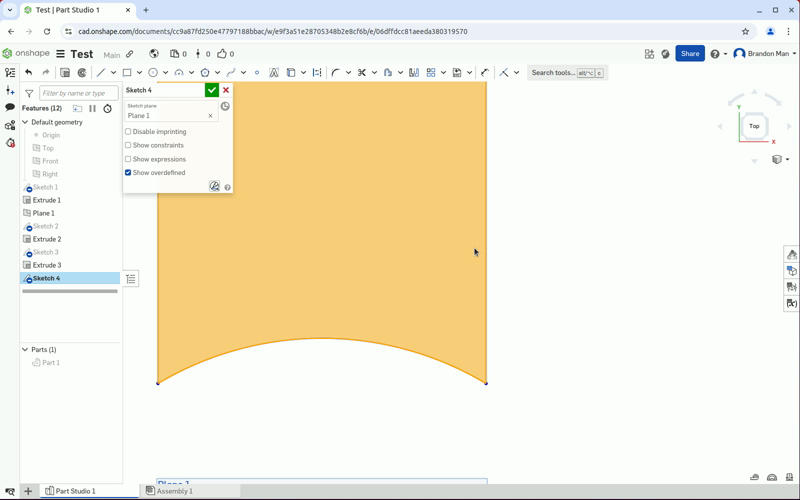
scroll(-6)
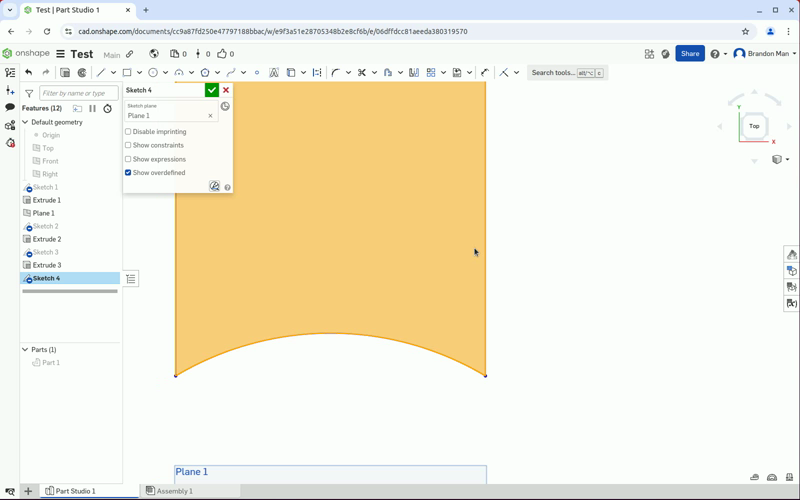
scroll(-6)
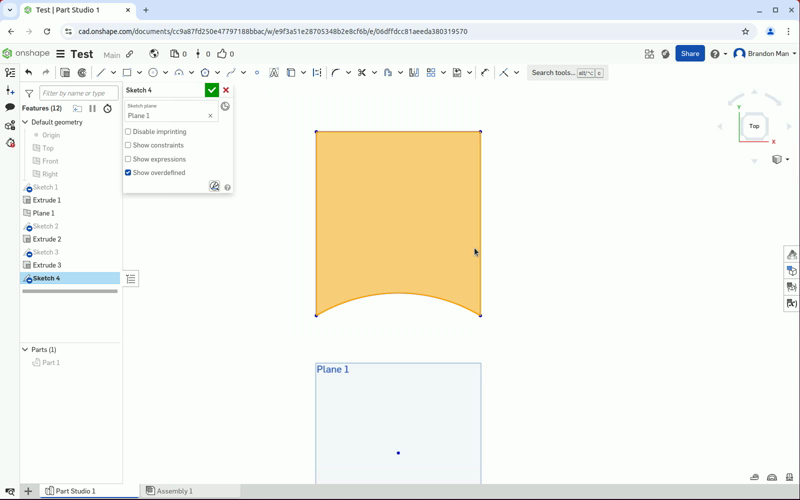
scroll(-6)
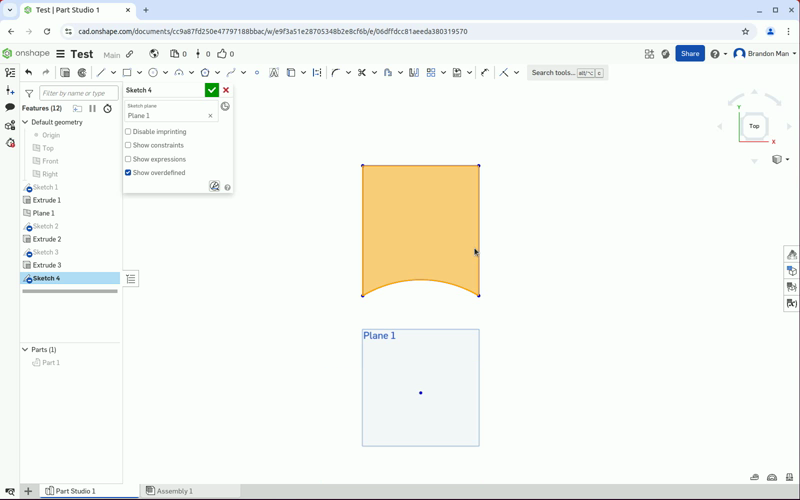
scroll(-6)
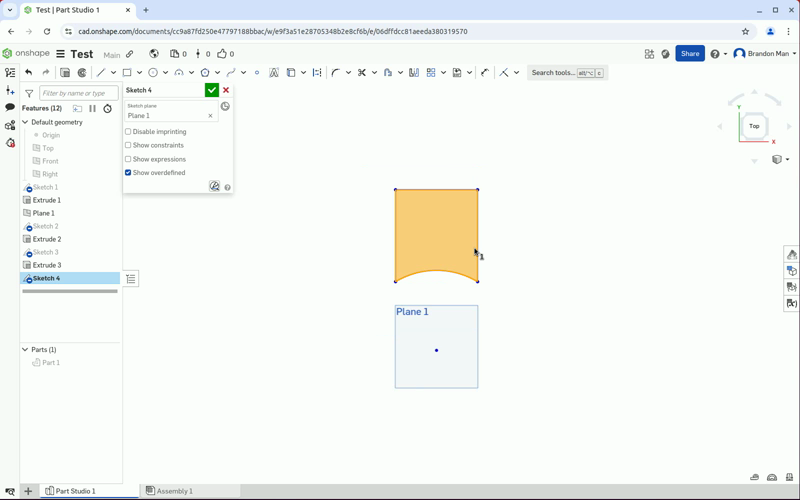
scroll(-6)
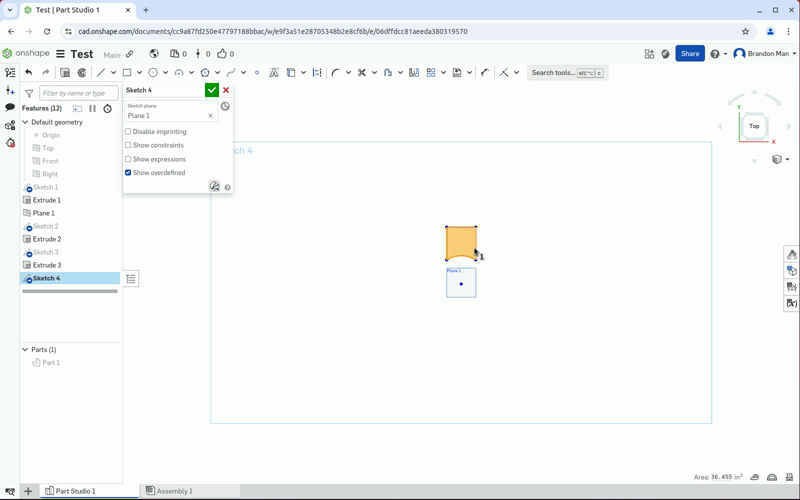
mouse_move(73, 352)
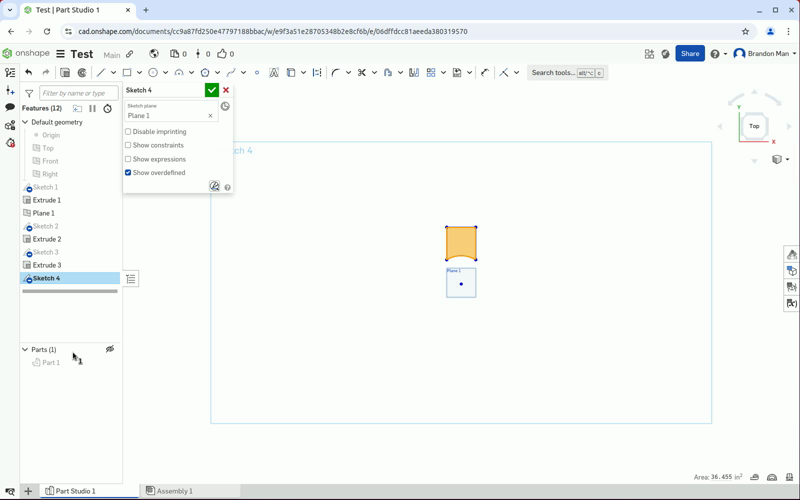
key(shift+y)
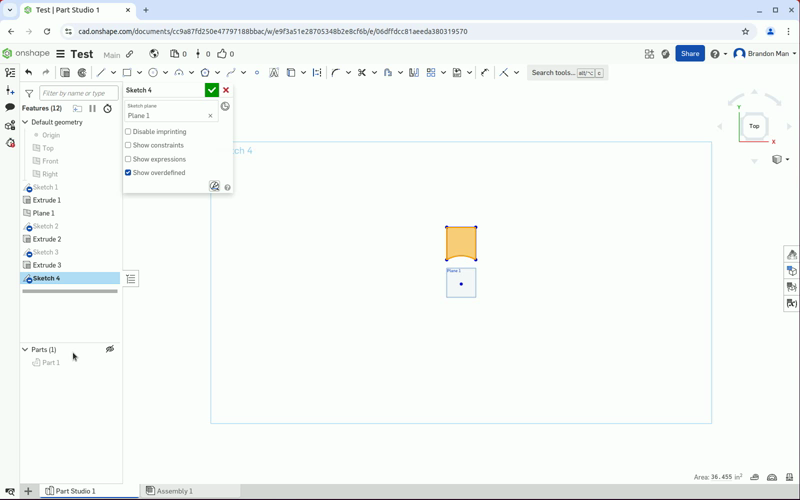
key(shift+e)
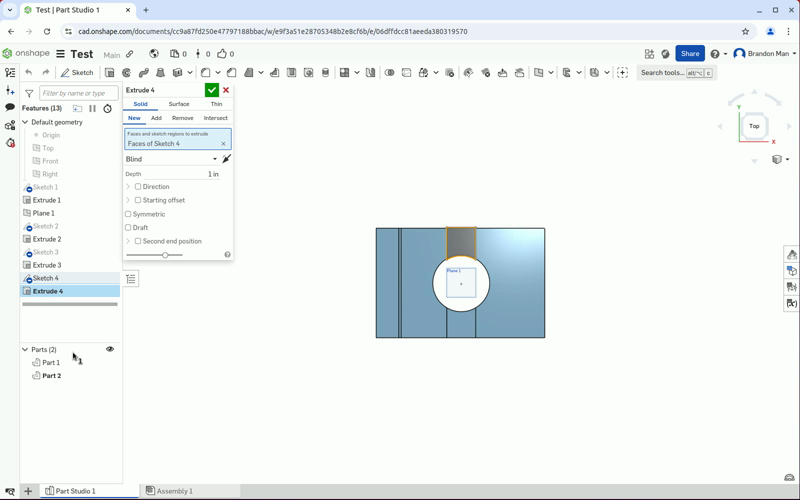
mouse_move(143, 106)
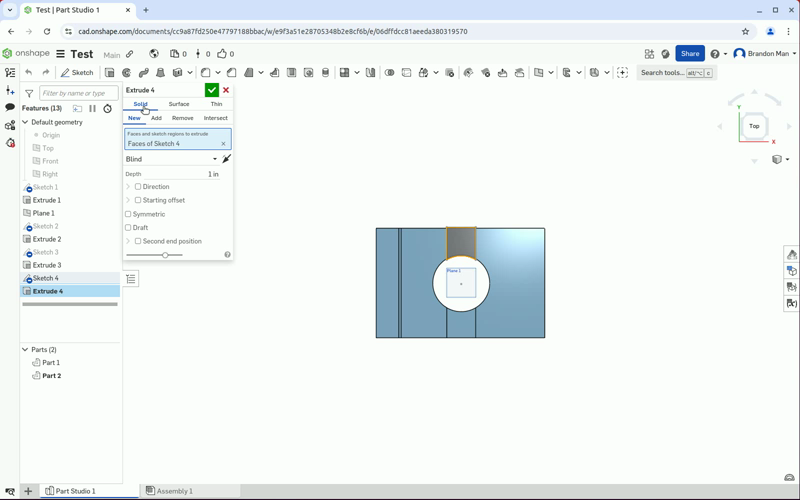
click(143, 106)
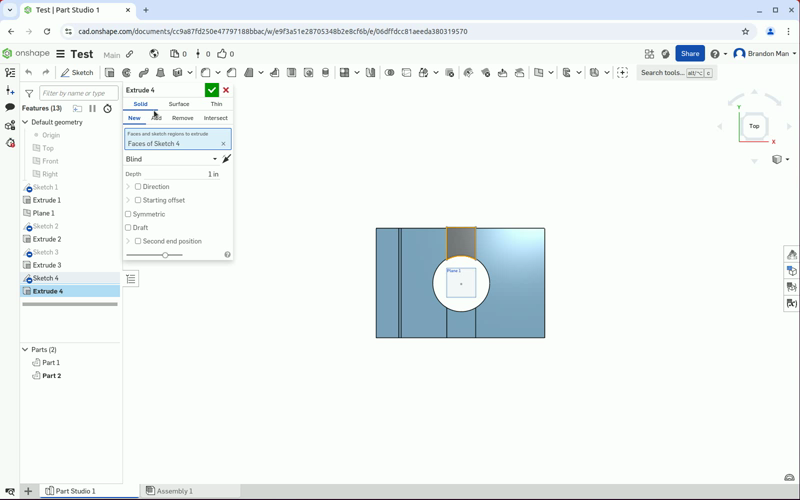
mouse_move(186, 120)
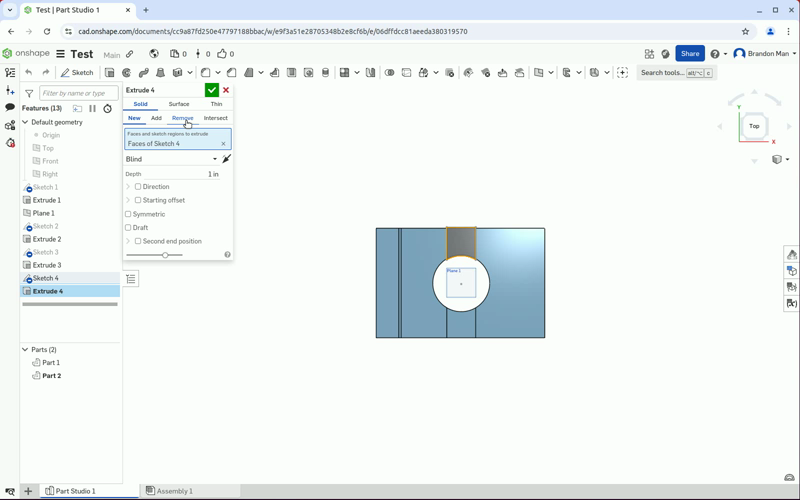
click(186, 120)
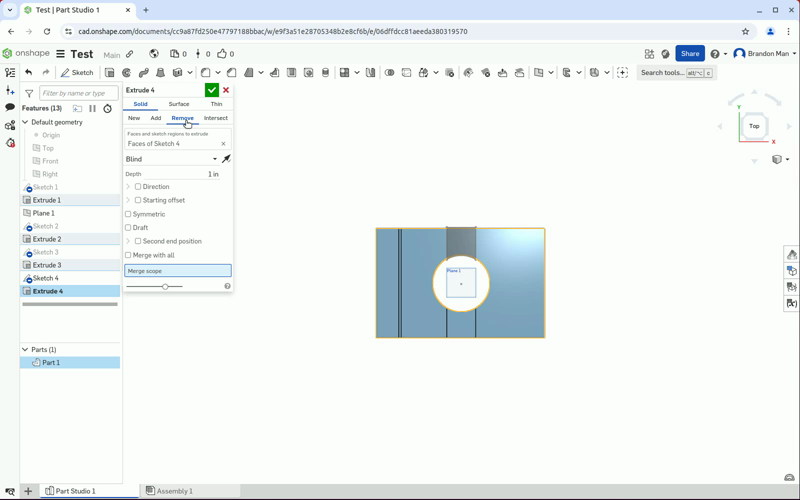
key(tab, 4)
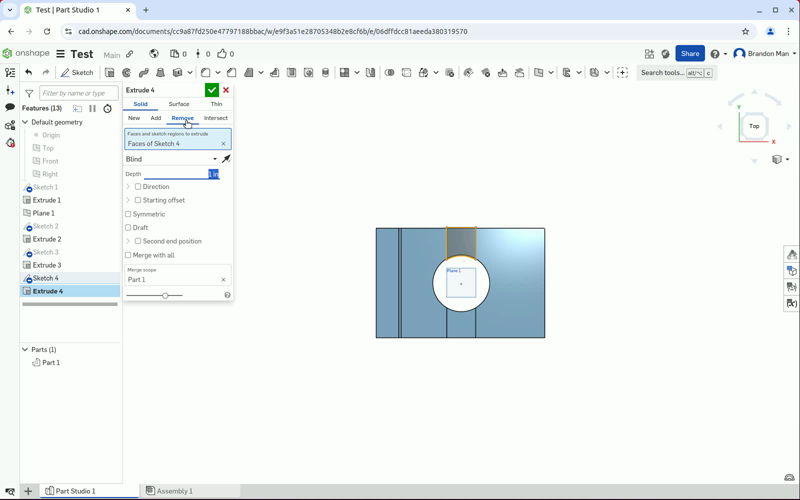
text(1.204)
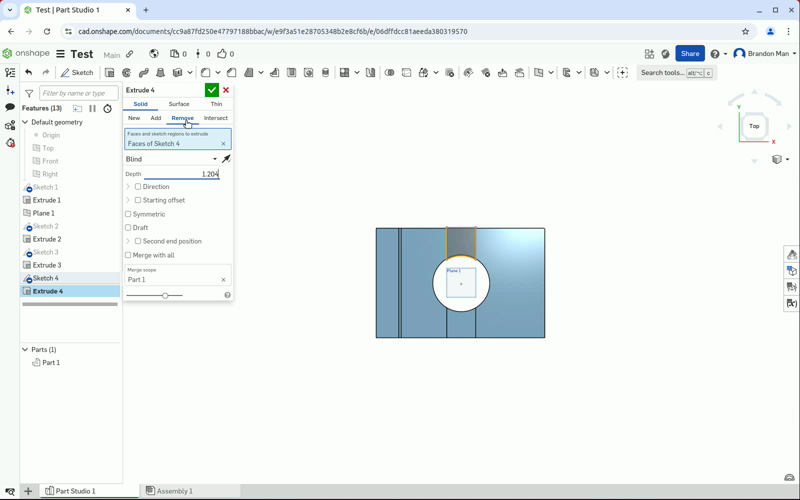
key(tab, 6)
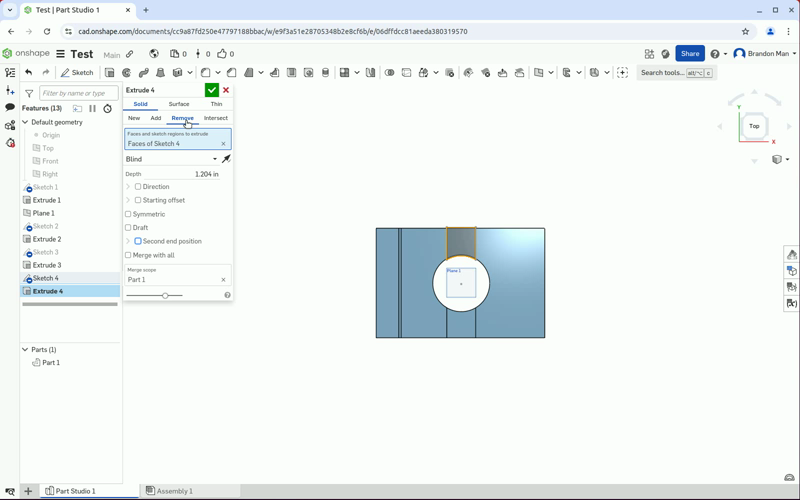
key(space)
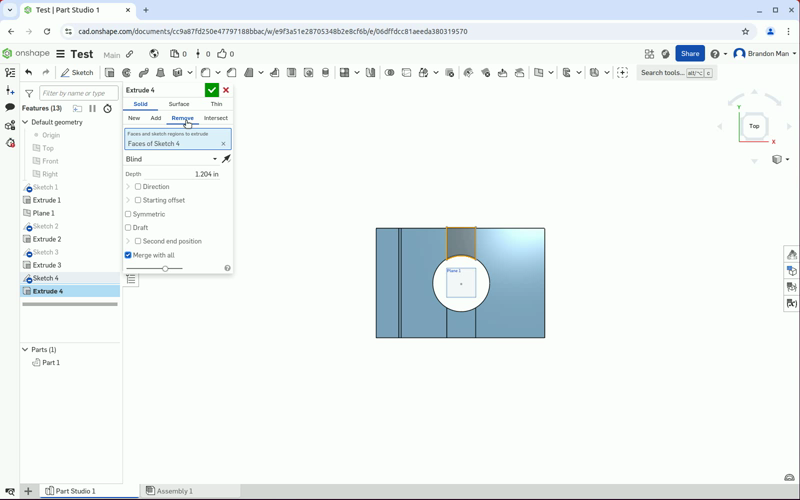
key(enter)
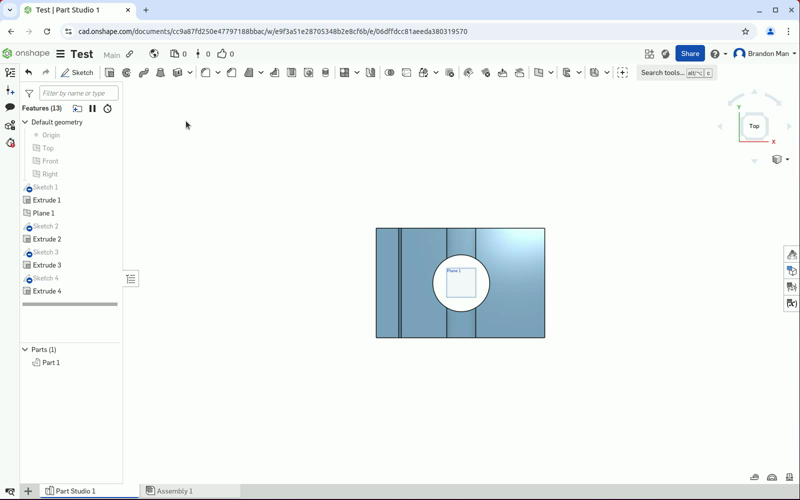
key(shift+h)
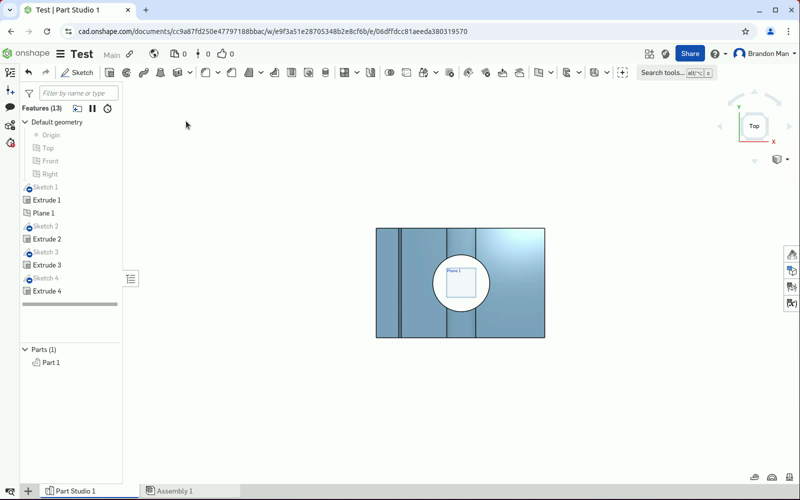
key(shift+h)
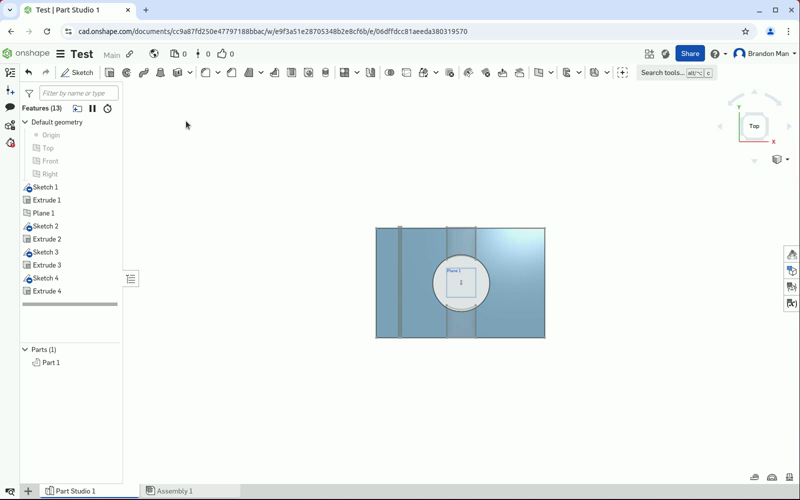
key(shift+7)
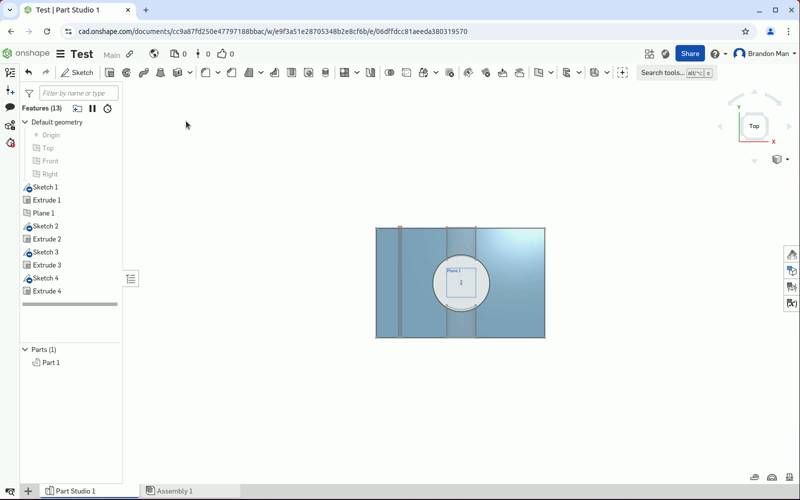
key(up, 3)
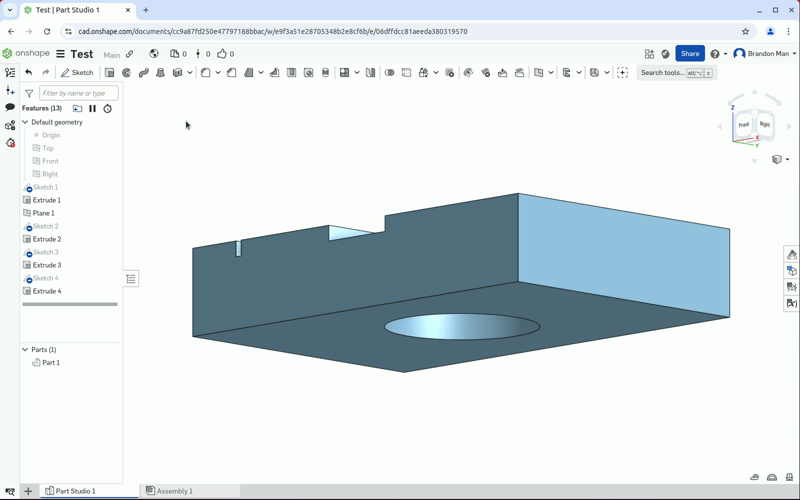
key(left, 3)
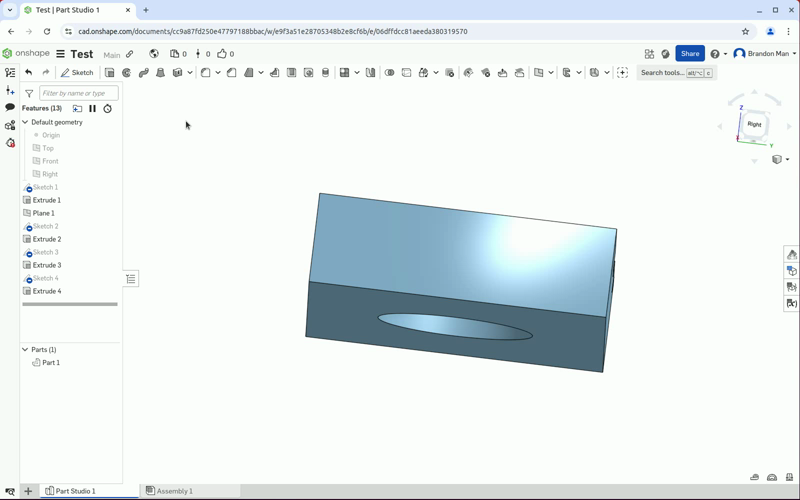
key(right, 3)
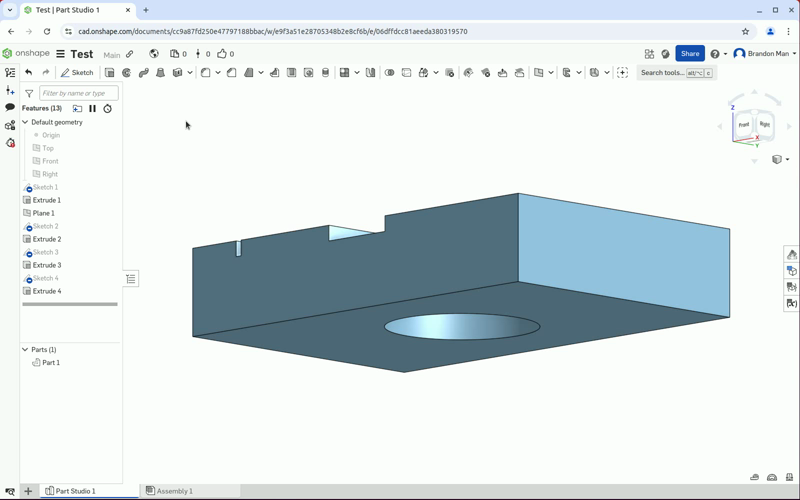
key(down, 3)
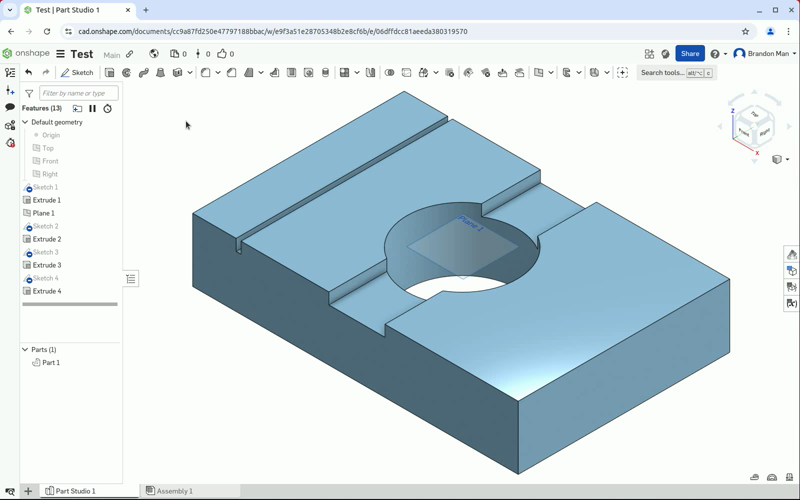
mouse_move(73, 189)
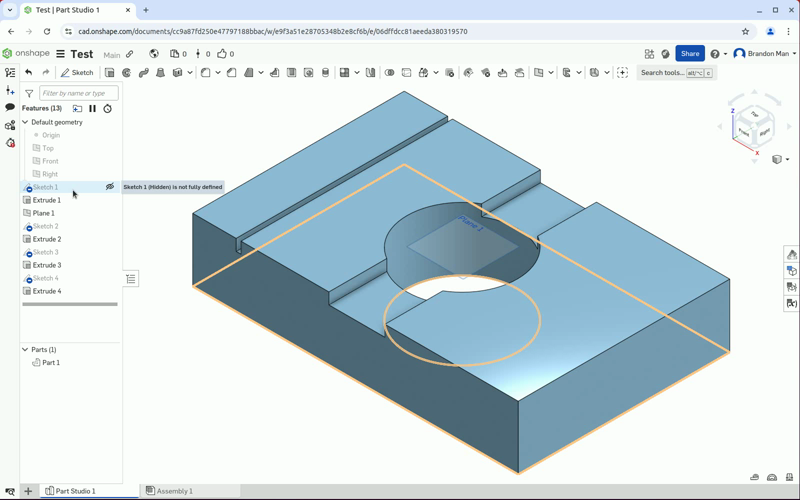
click(73, 189)